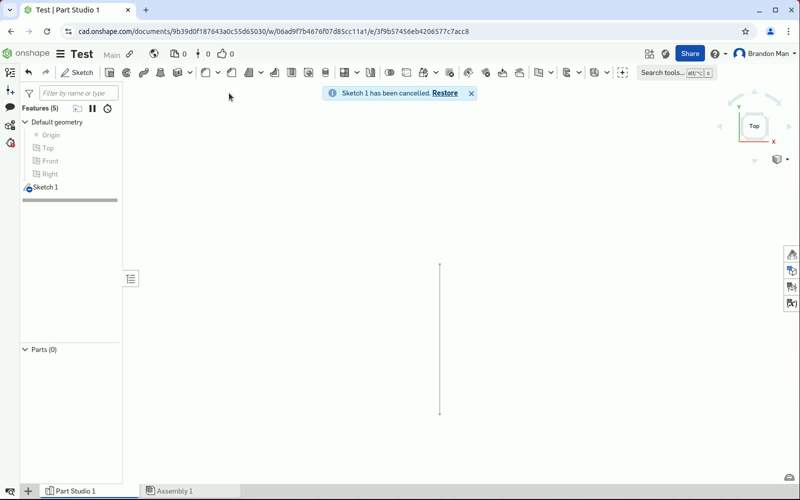
key(shift+h)
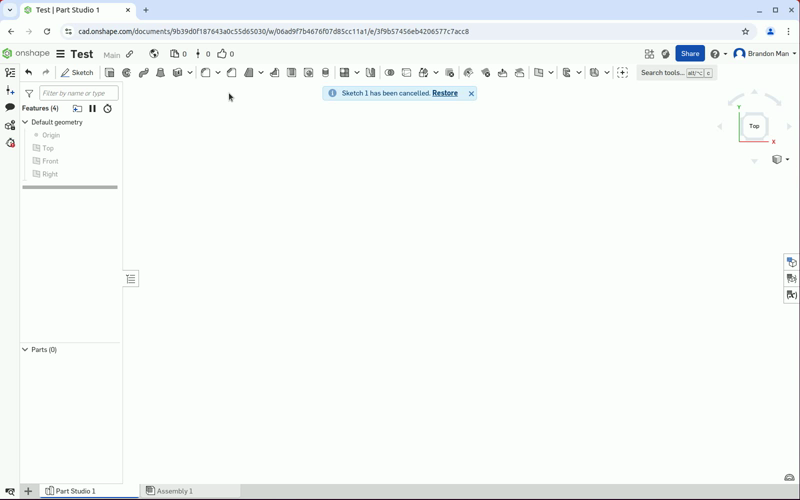
mouse_move(73, 352)
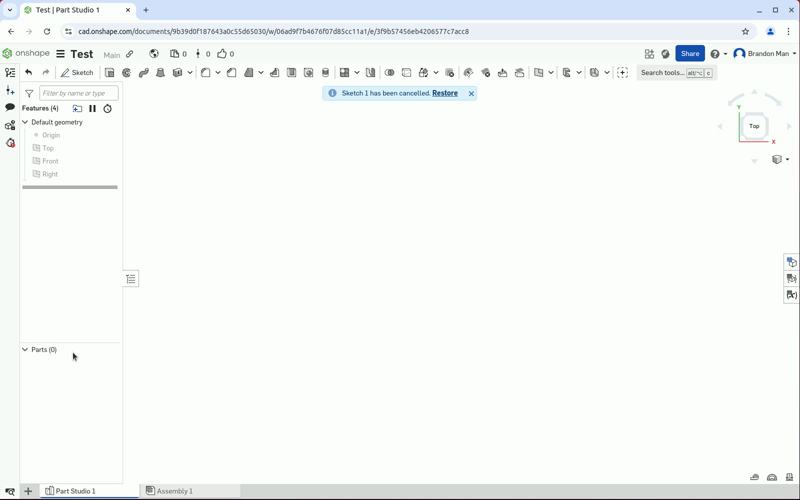
key(y)
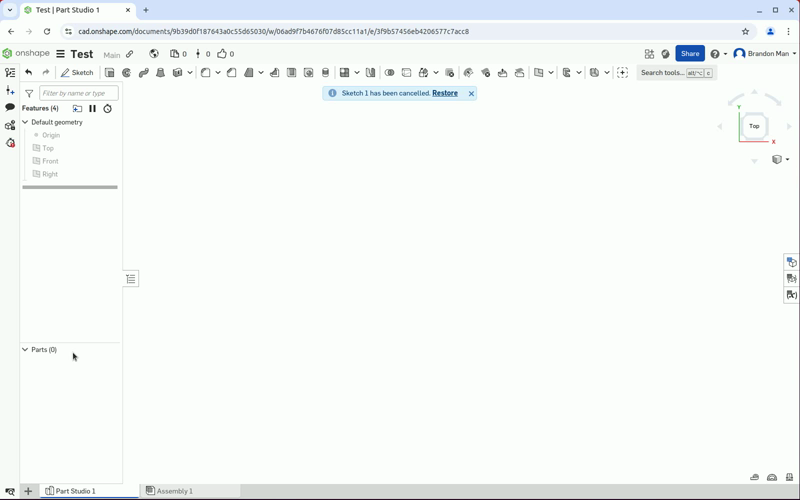
key(shift+p)
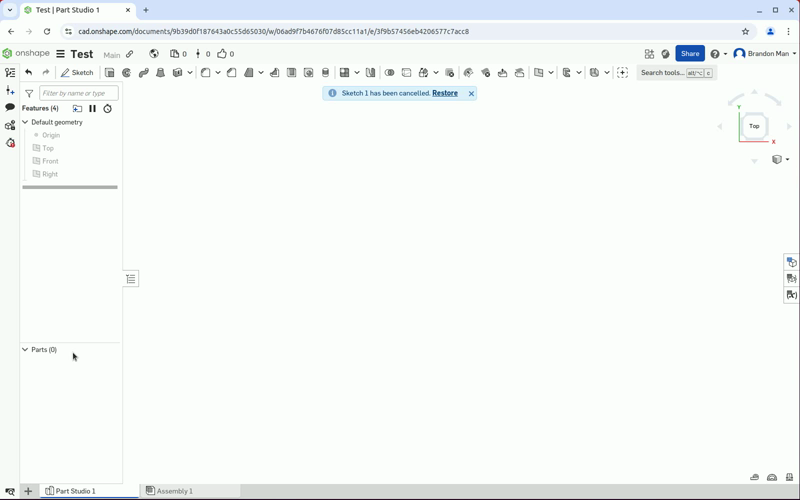
key(space)
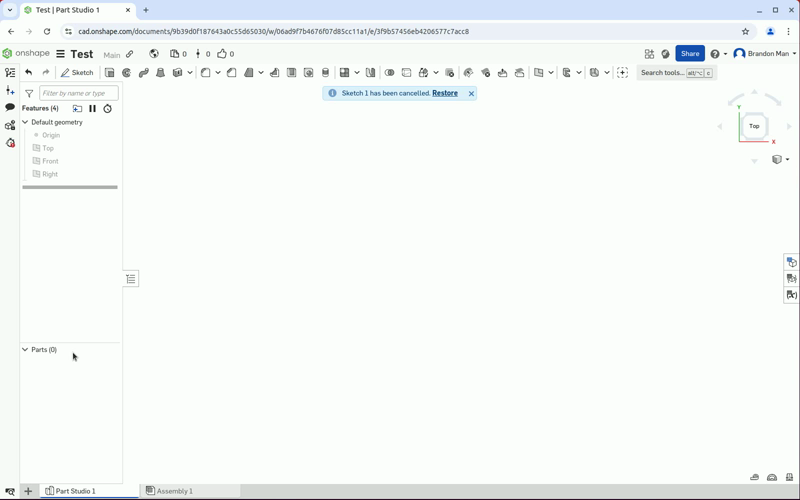
key_down(shift)
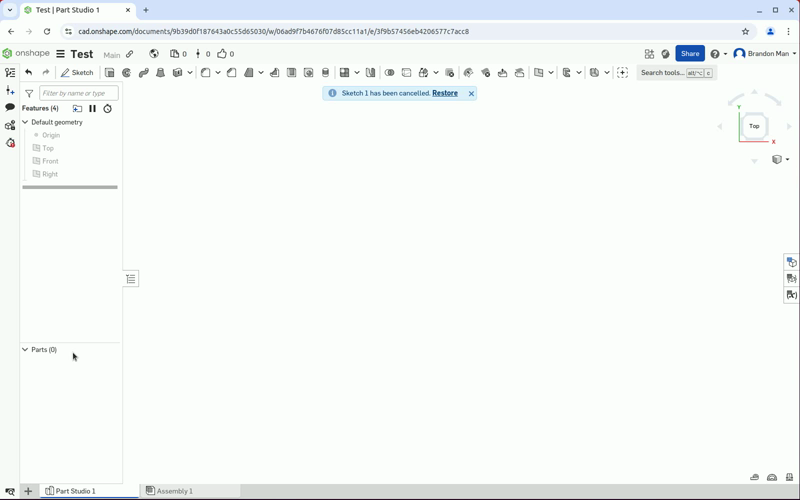
key(up)
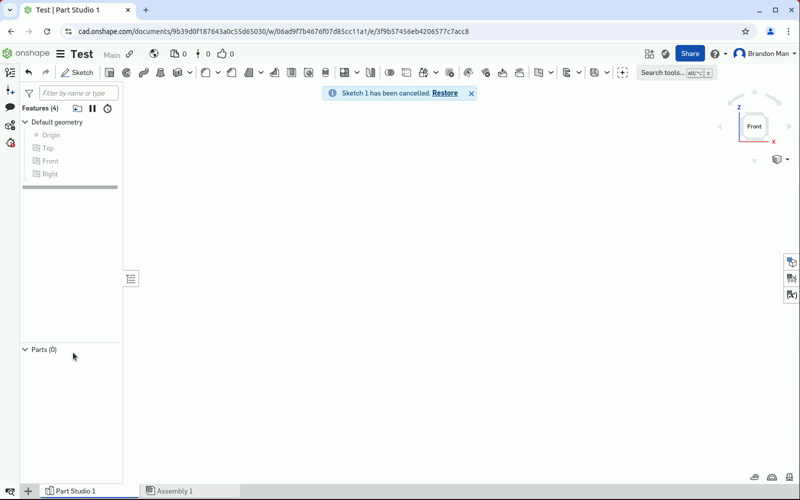
key_up(shift)
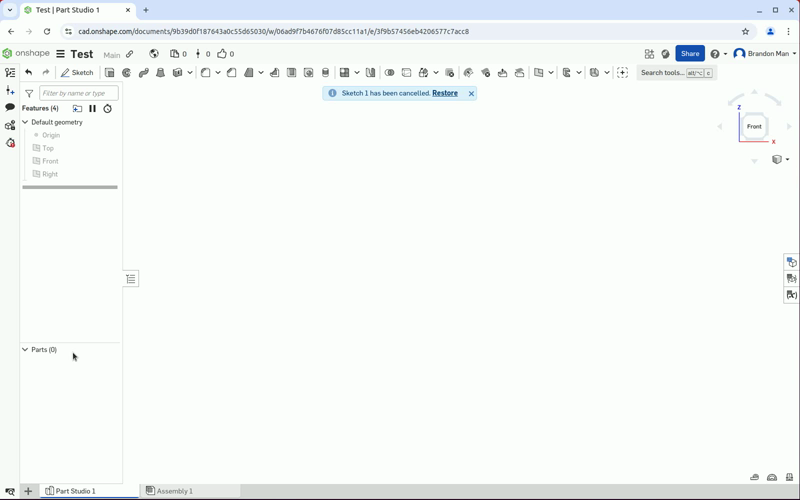
key(space)
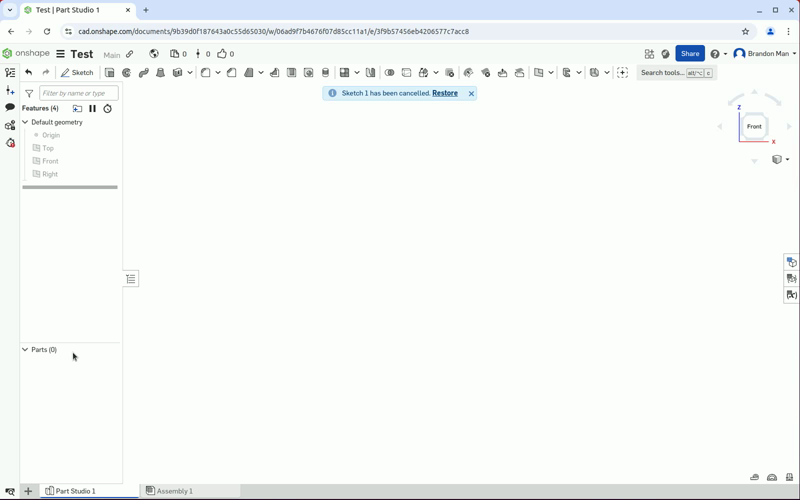
key_down(shift)
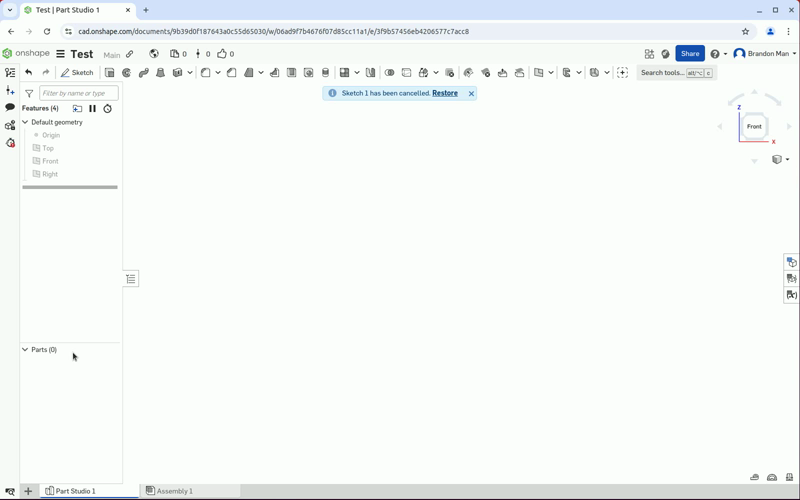
key(left)
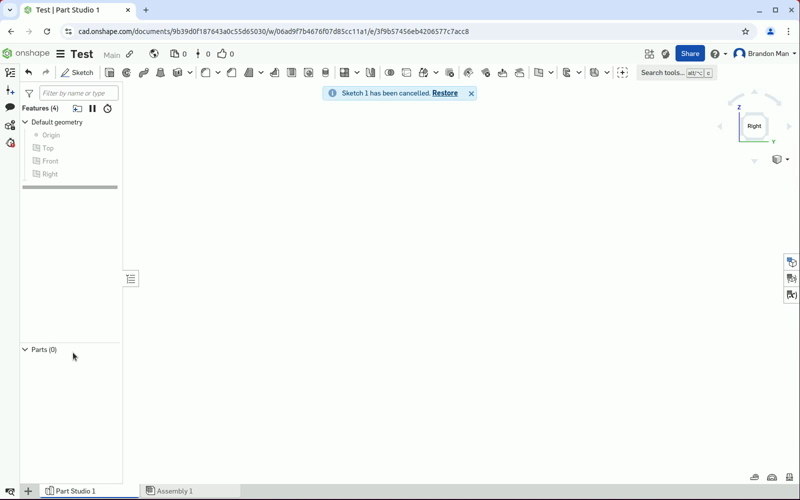
key_up(shift)
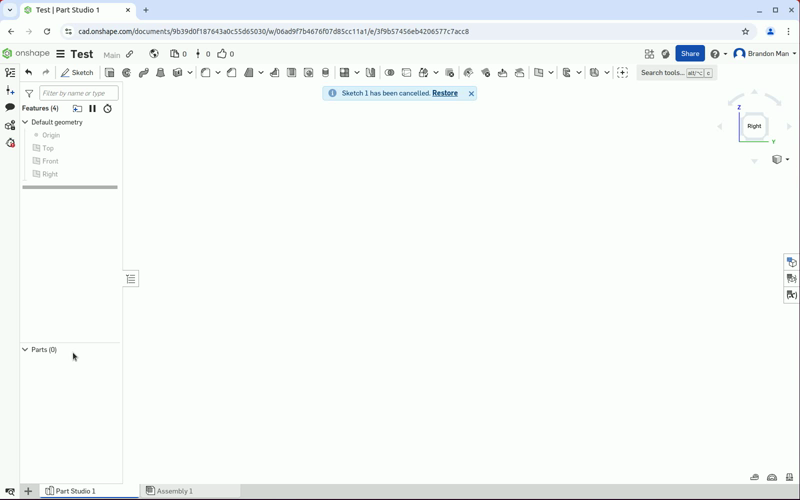
mouse_move(73, 352)
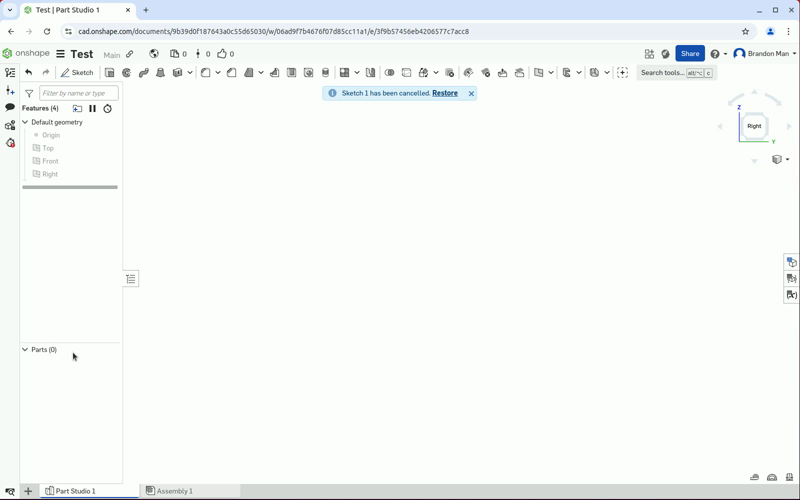
key(shift+y)
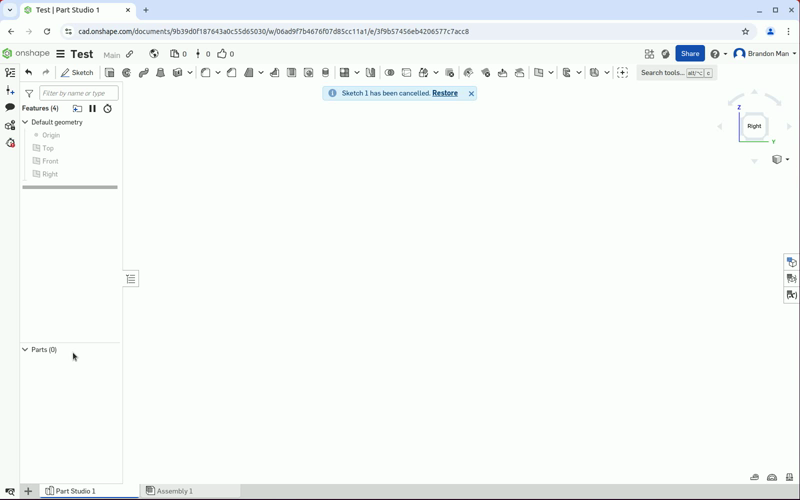
key(shift+s)
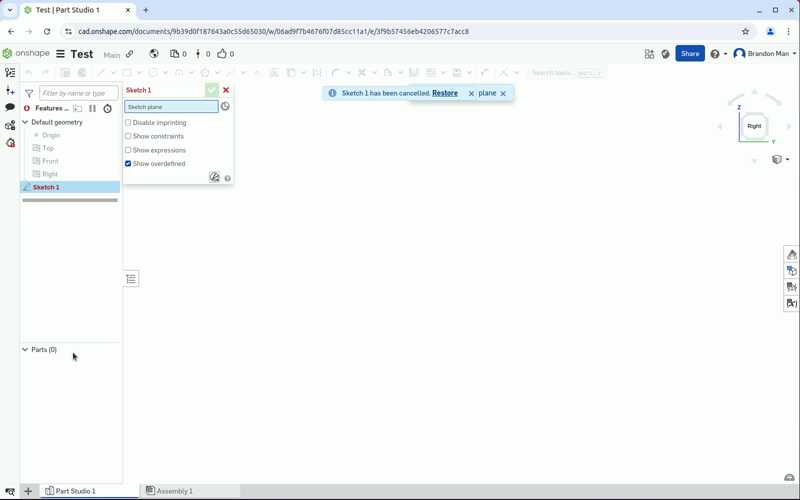
mouse_move(73, 176)
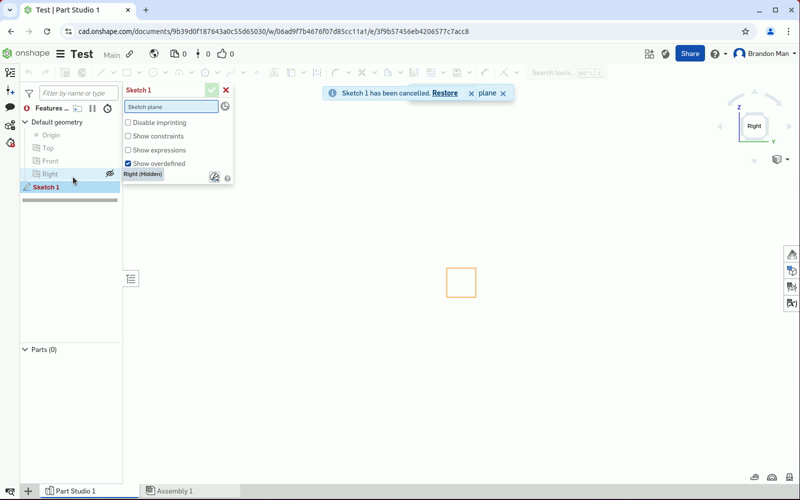
click(73, 176)
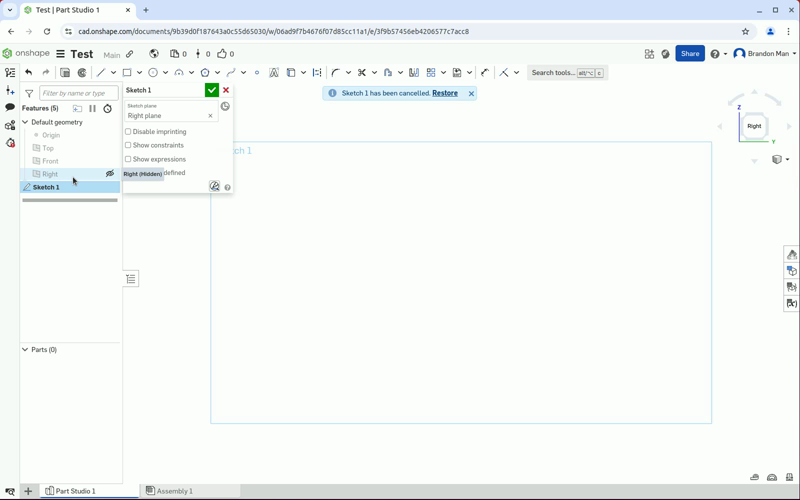
mouse_move(73, 352)
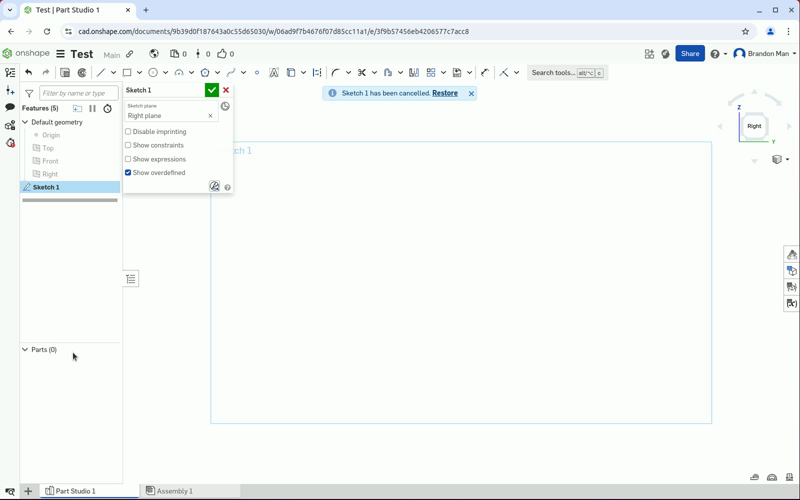
key(y)
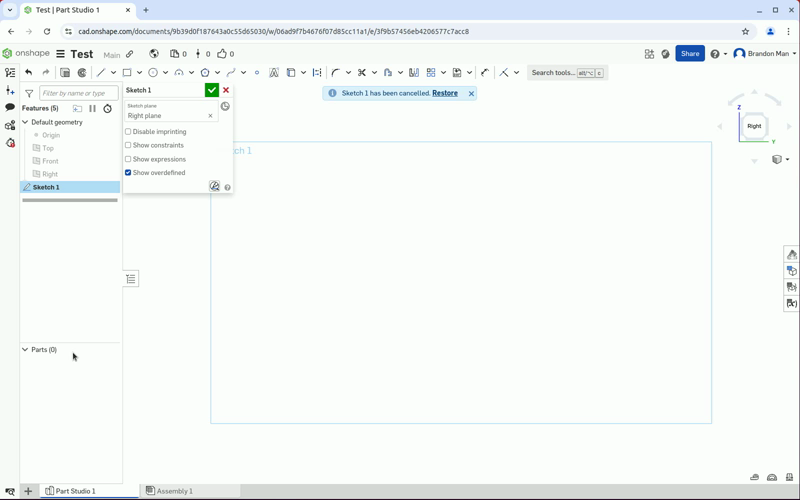
key(l)
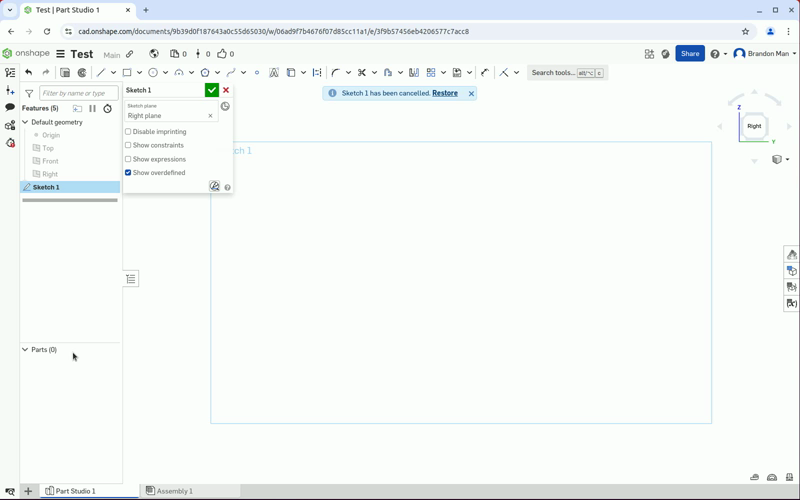
key_down(shift)
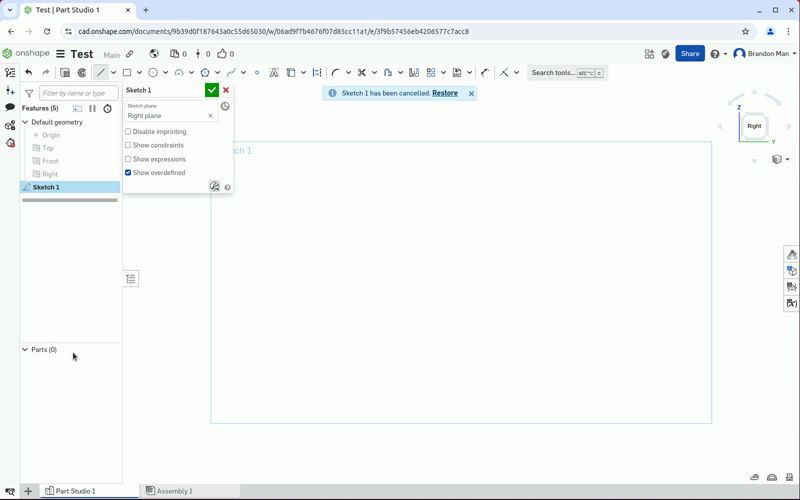
mouse_move(457, 282)
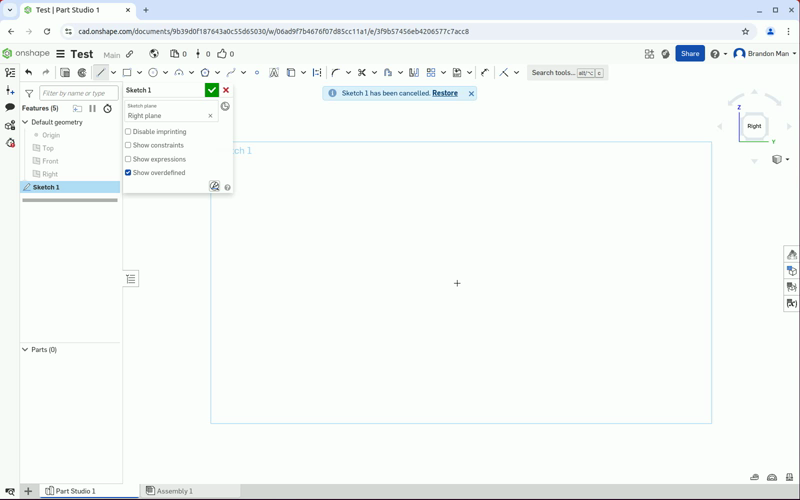
click(457, 282)
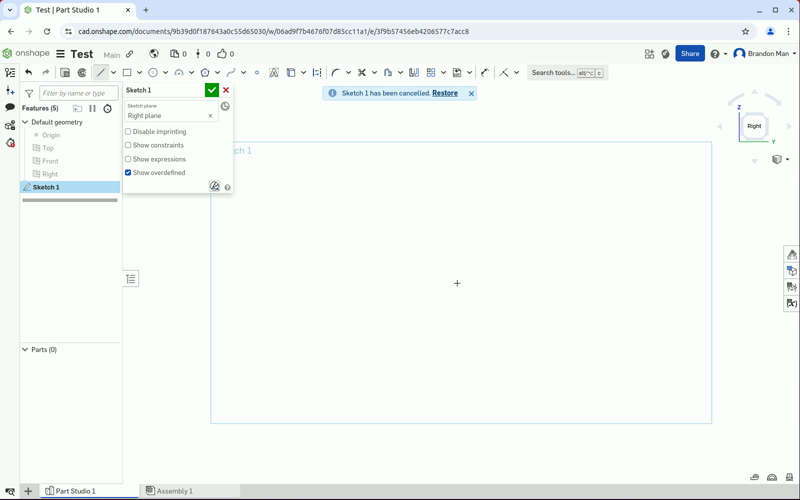
key_up(shift)
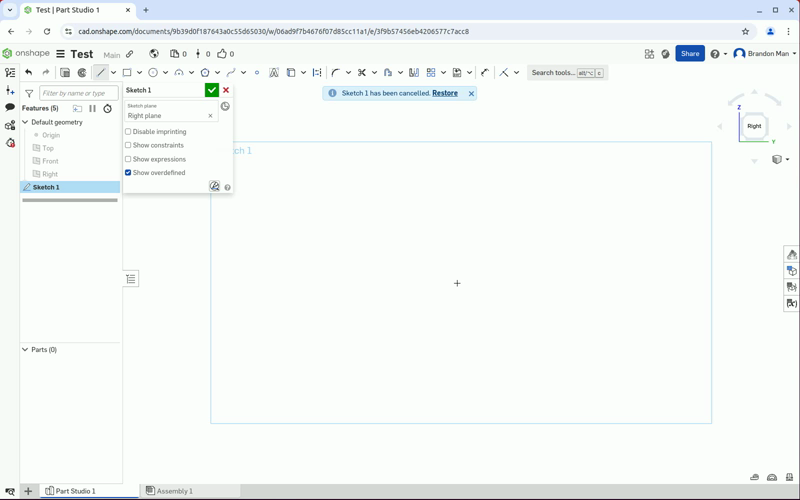
key_down(shift)
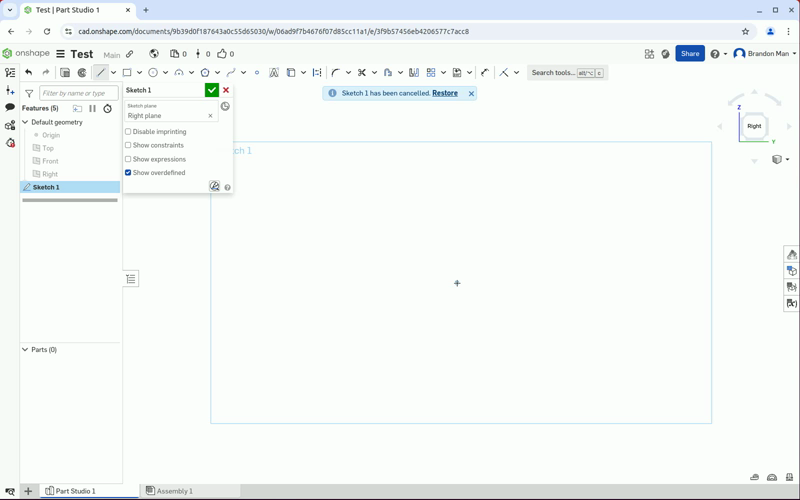
mouse_move(487, 282)
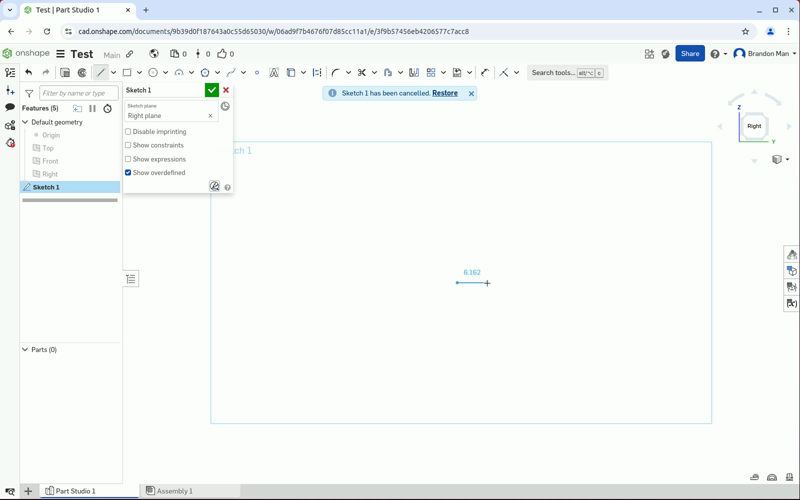
mouse_move(461, 282)
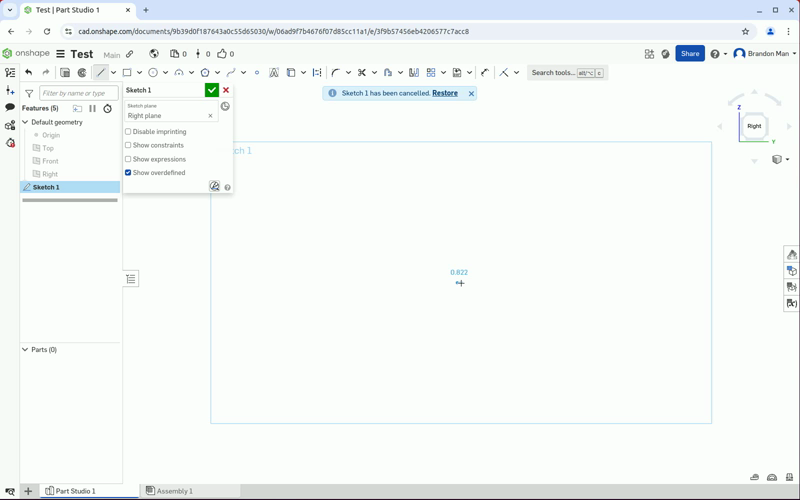
scroll(6)
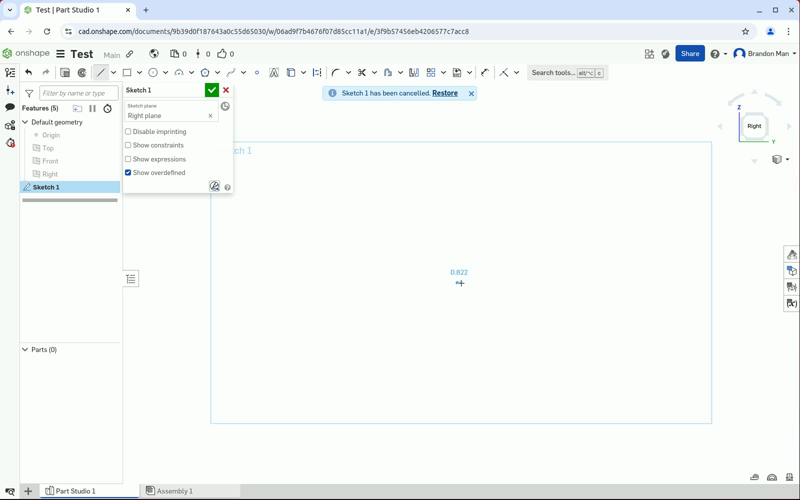
scroll(6)
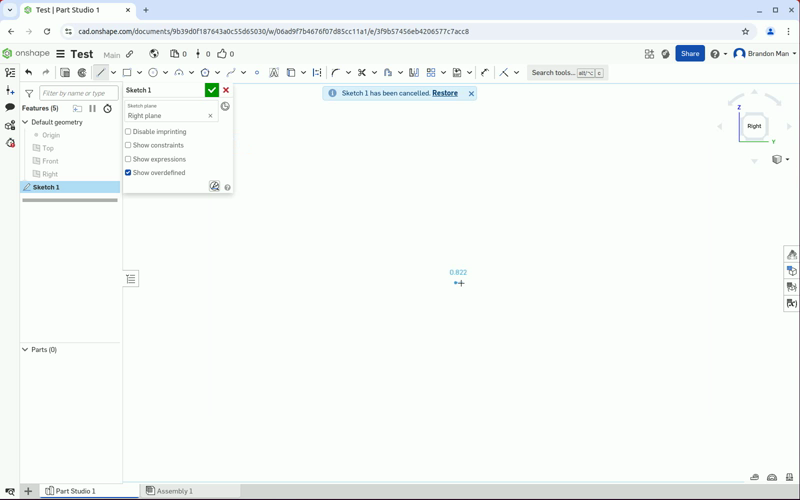
scroll(6)
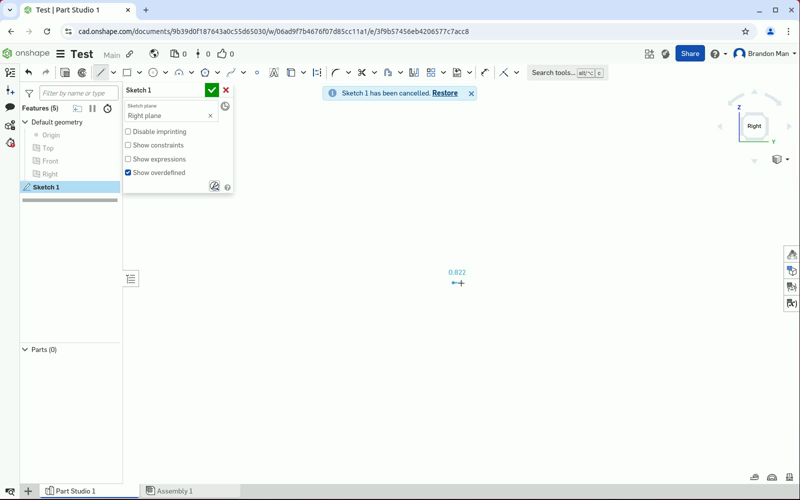
scroll(6)
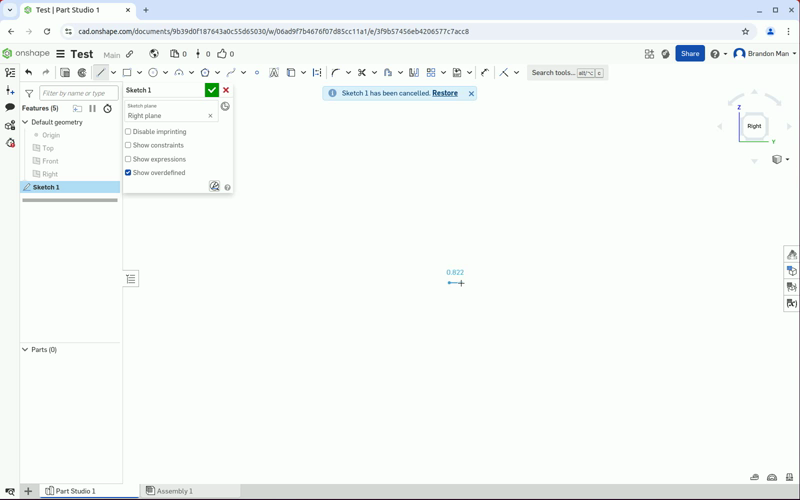
scroll(6)
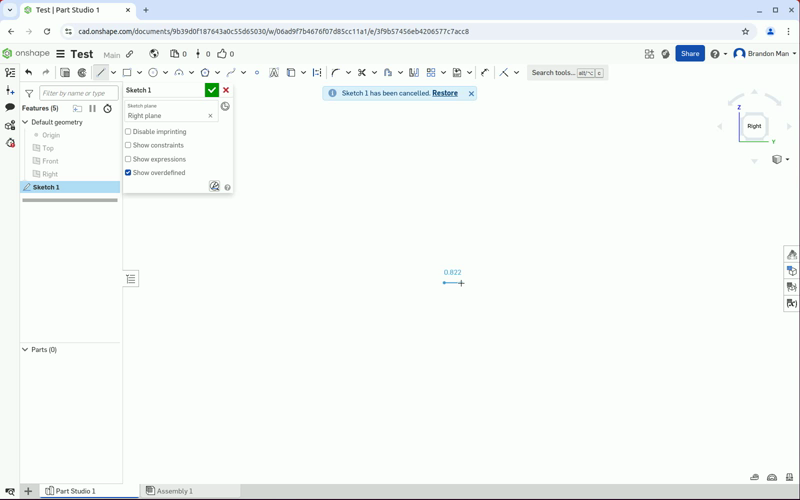
scroll(6)
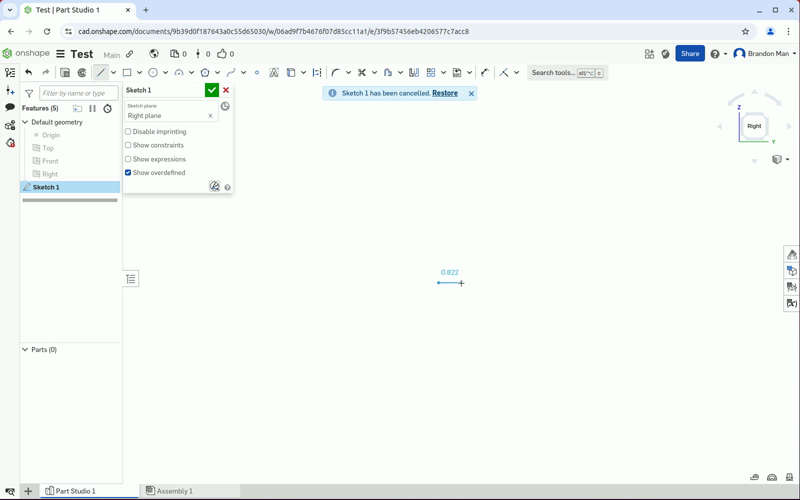
scroll(6)
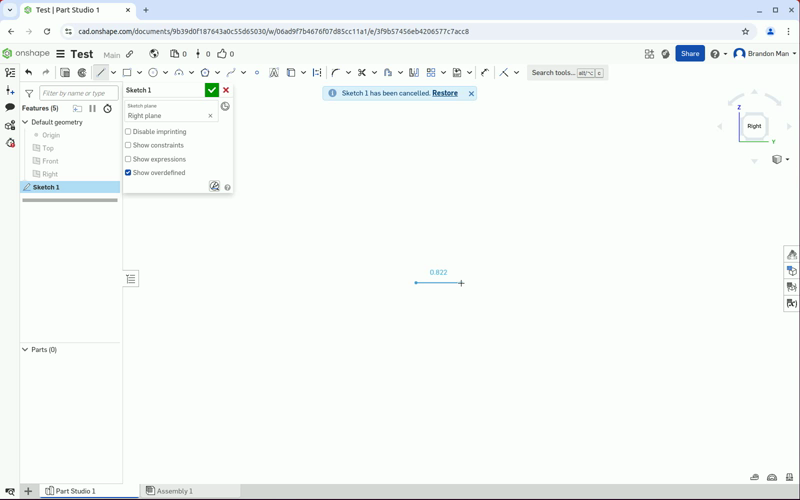
click(461, 282)
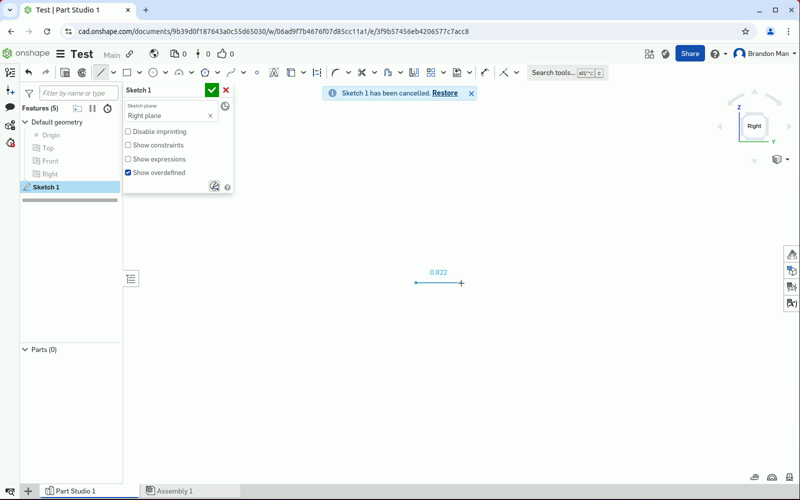
scroll(-6)
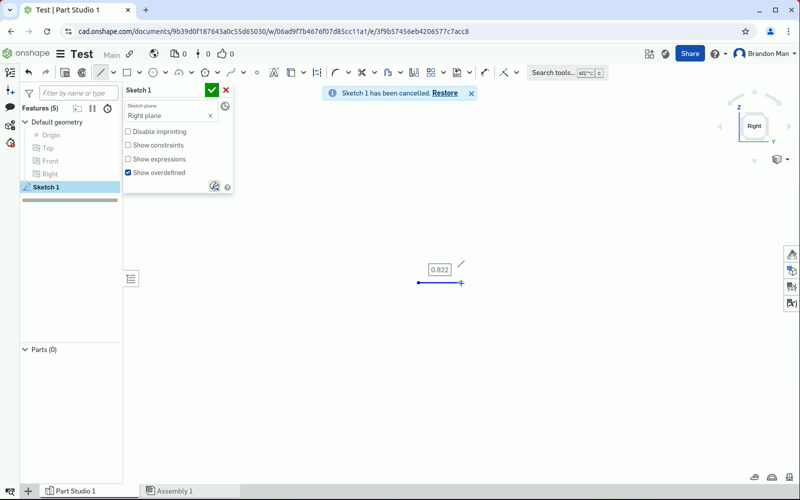
scroll(-6)
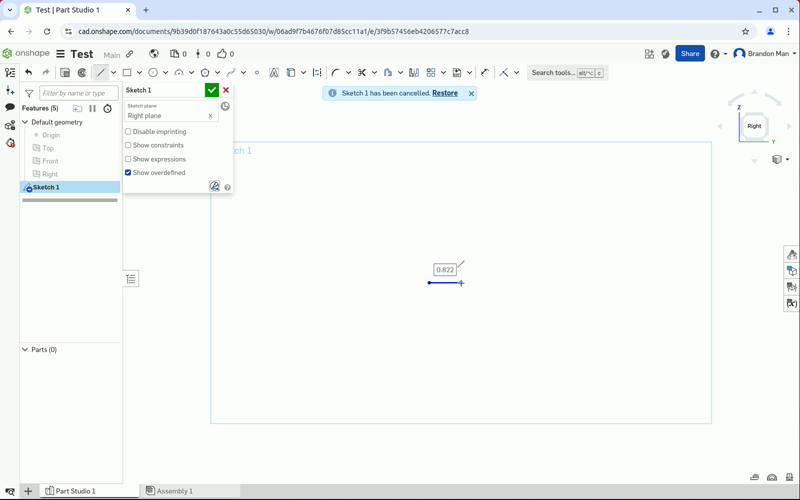
scroll(-6)
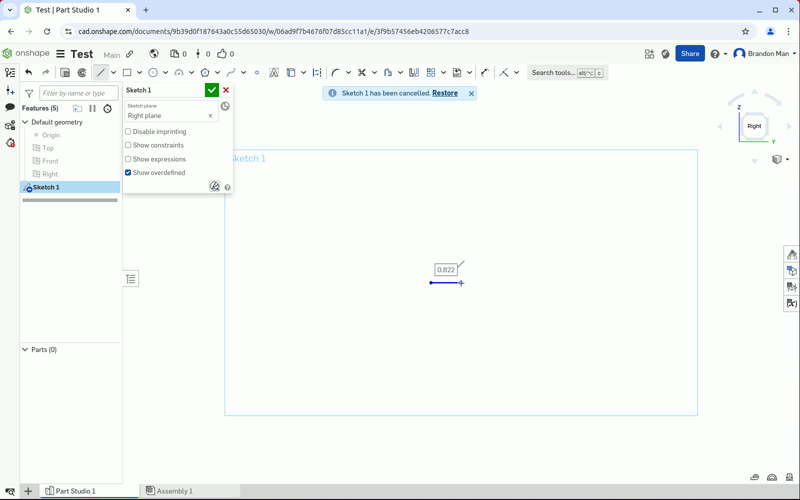
scroll(-6)
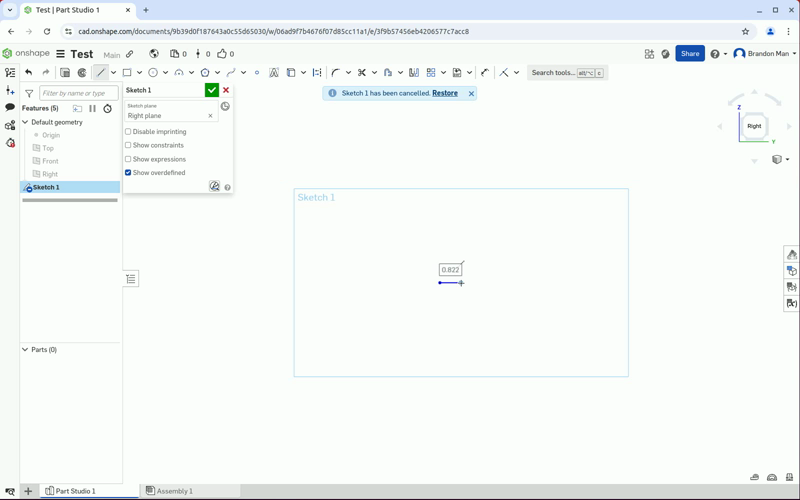
scroll(-6)
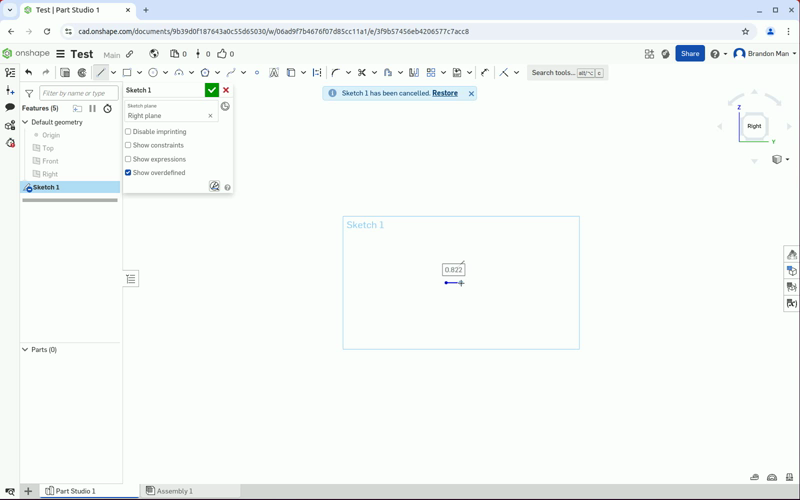
scroll(-6)
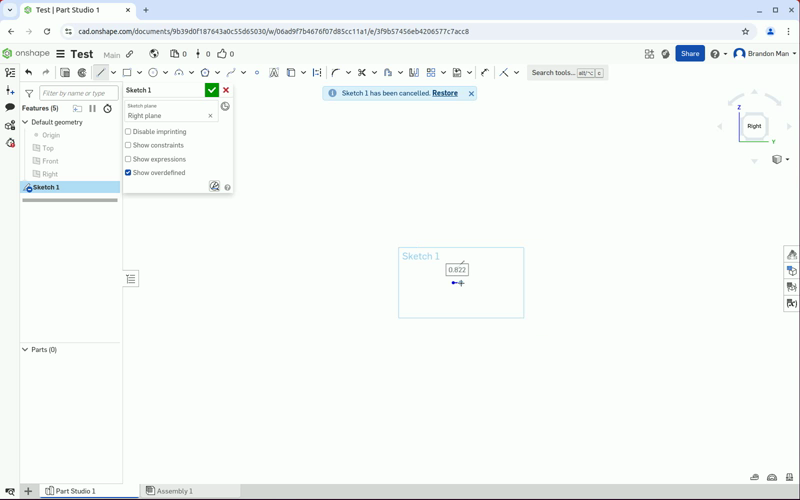
scroll(-6)
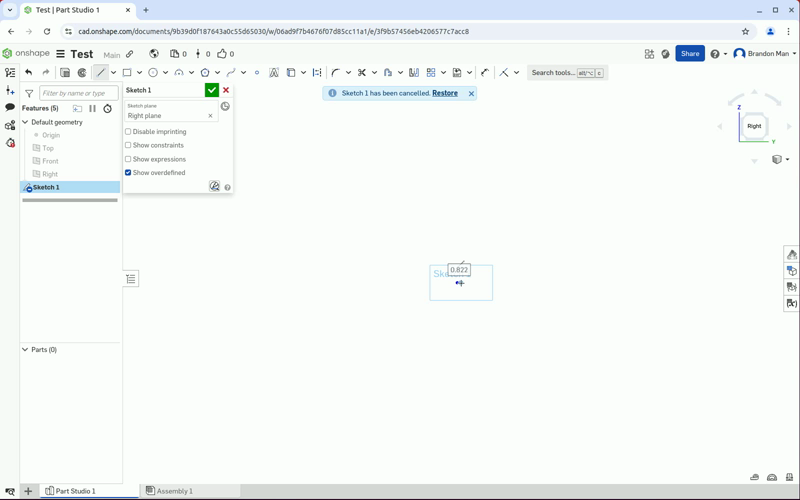
key_up(shift)
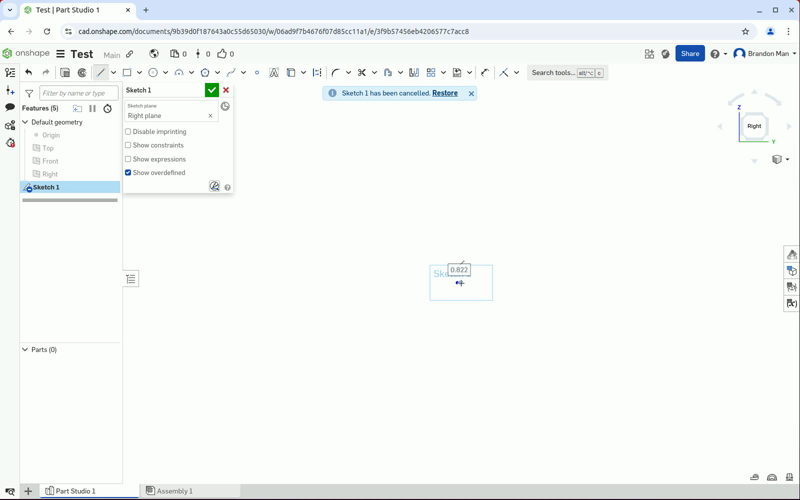
key_down(shift)
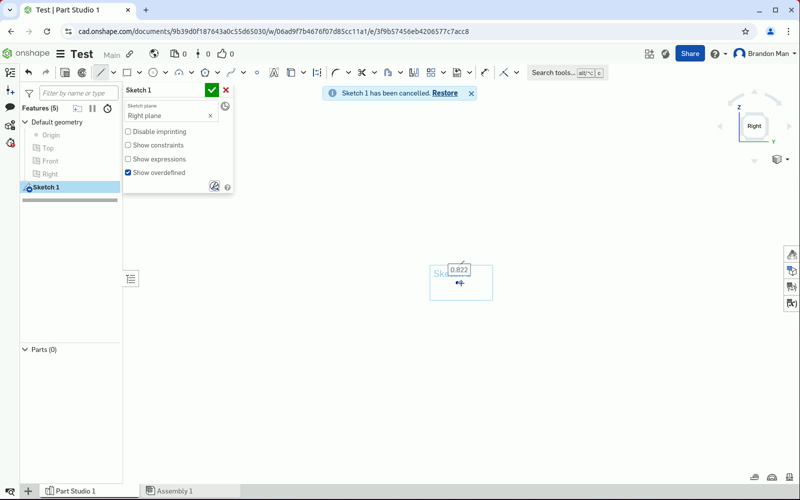
mouse_move(491, 282)
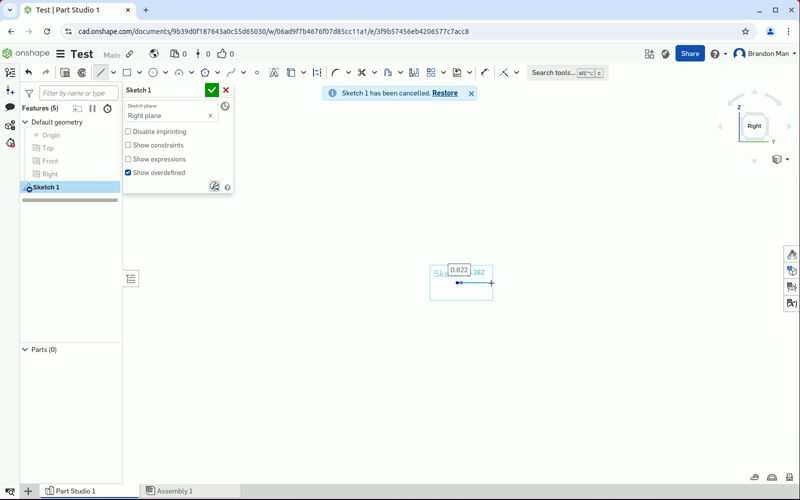
mouse_move(461, 286)
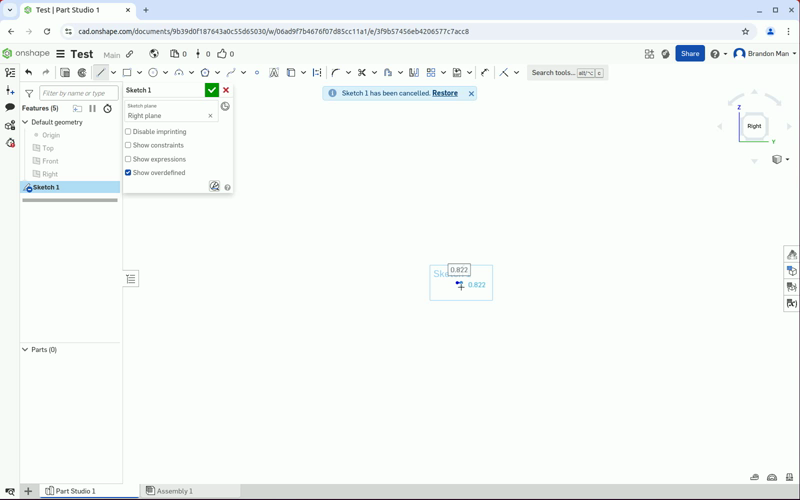
scroll(6)
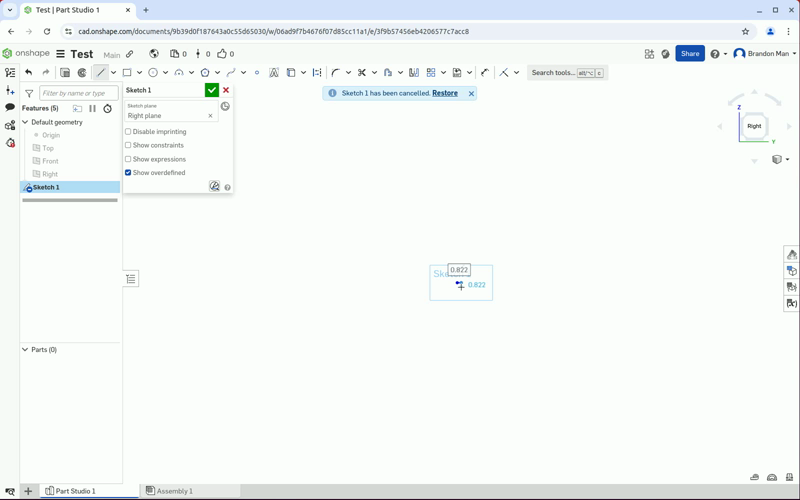
scroll(6)
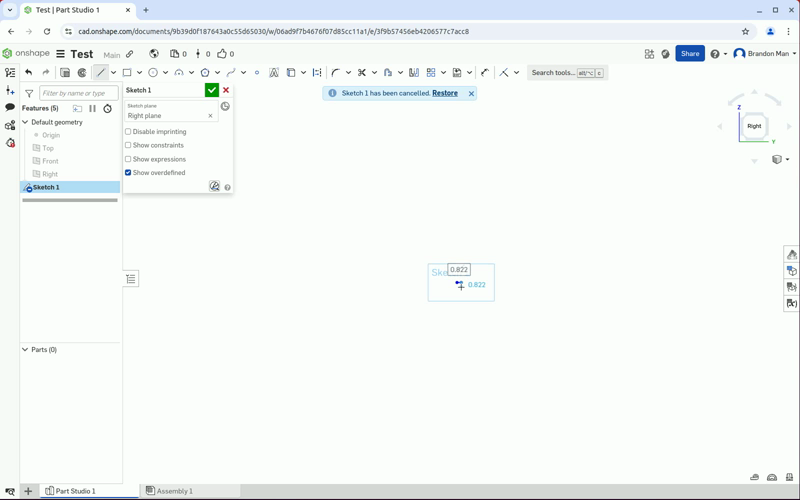
scroll(6)
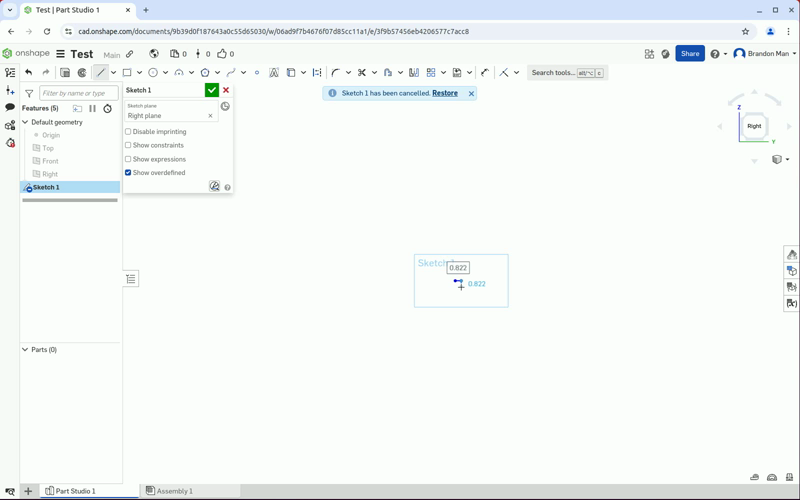
scroll(6)
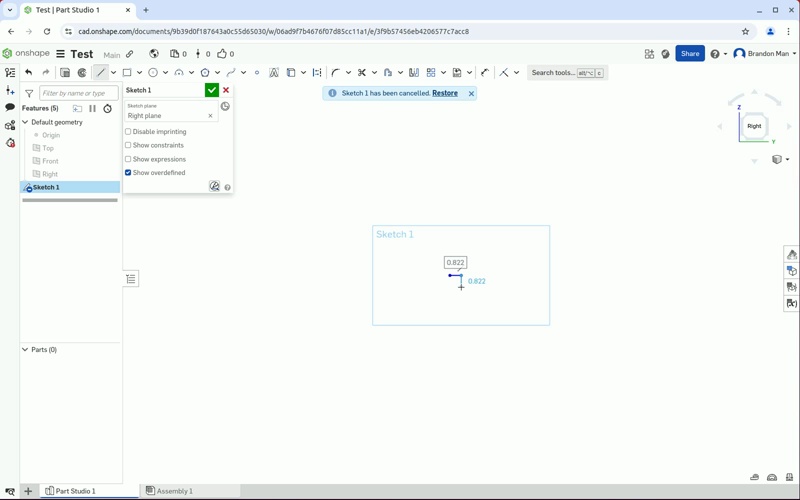
scroll(6)
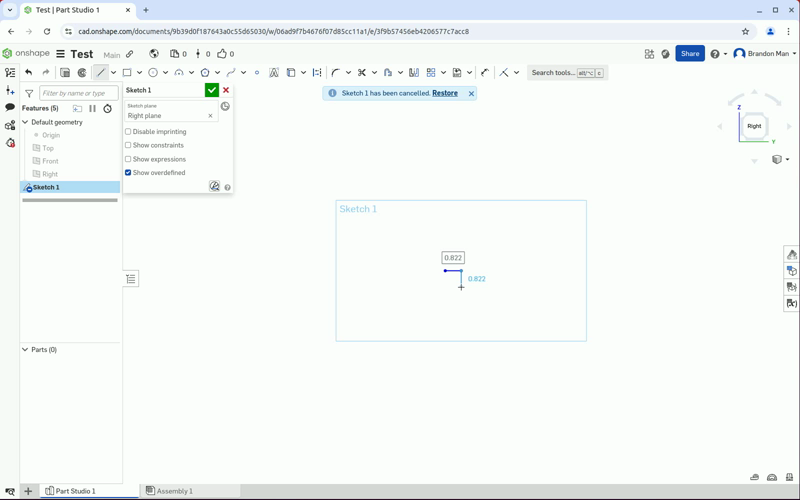
scroll(6)
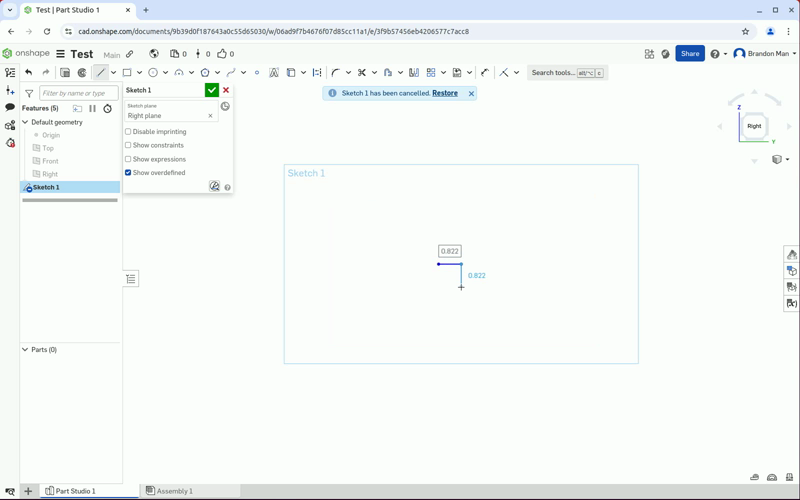
scroll(6)
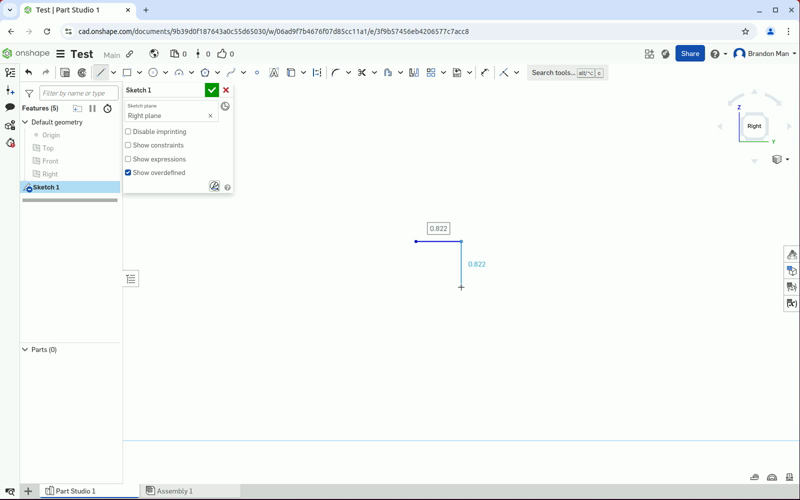
click(461, 286)
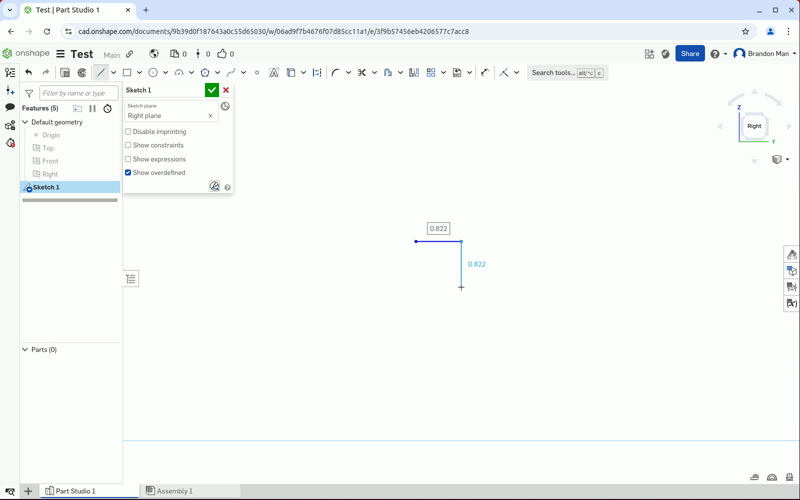
scroll(-6)
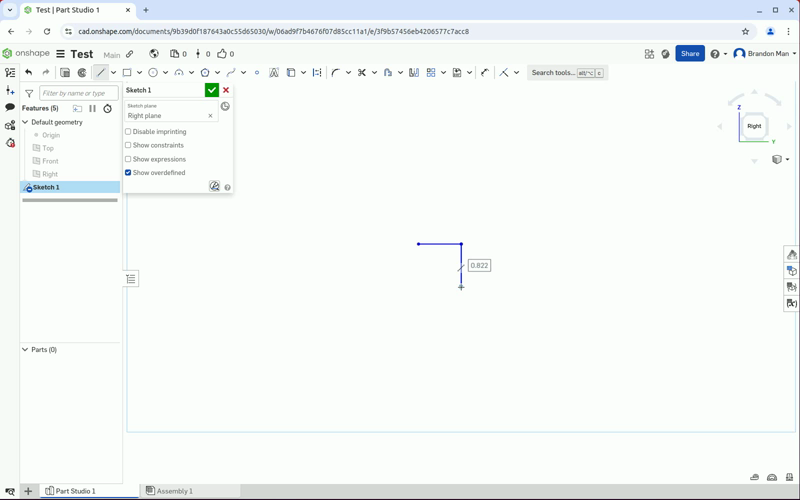
scroll(-6)
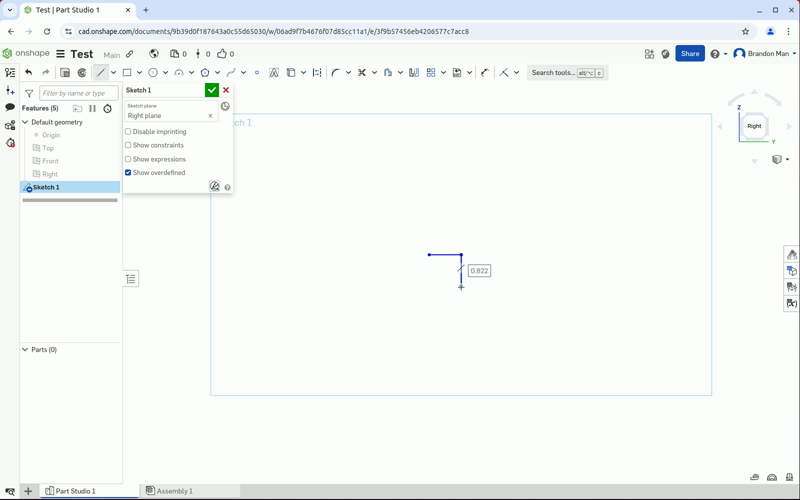
scroll(-6)
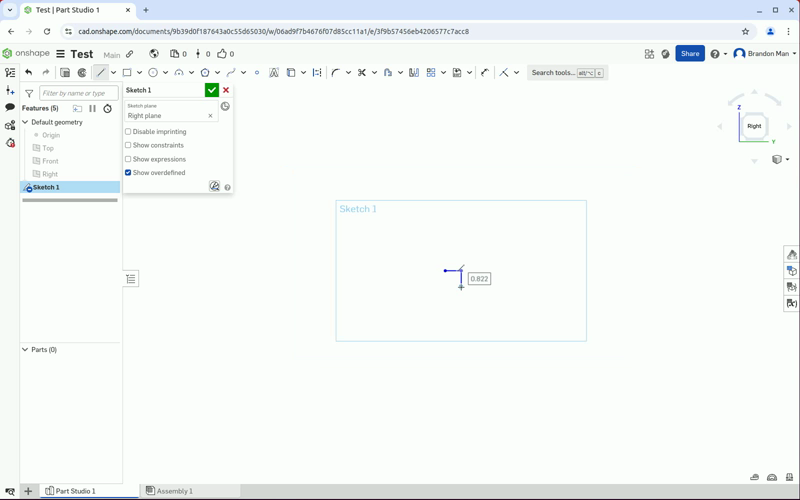
scroll(-6)
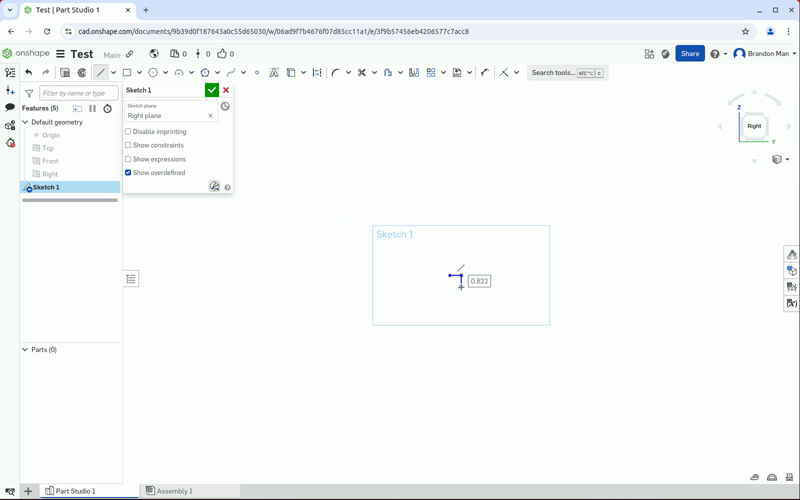
scroll(-6)
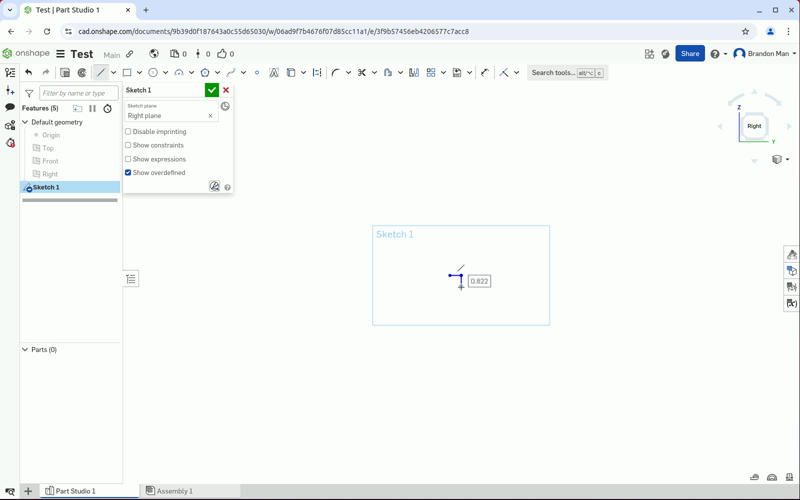
scroll(-6)
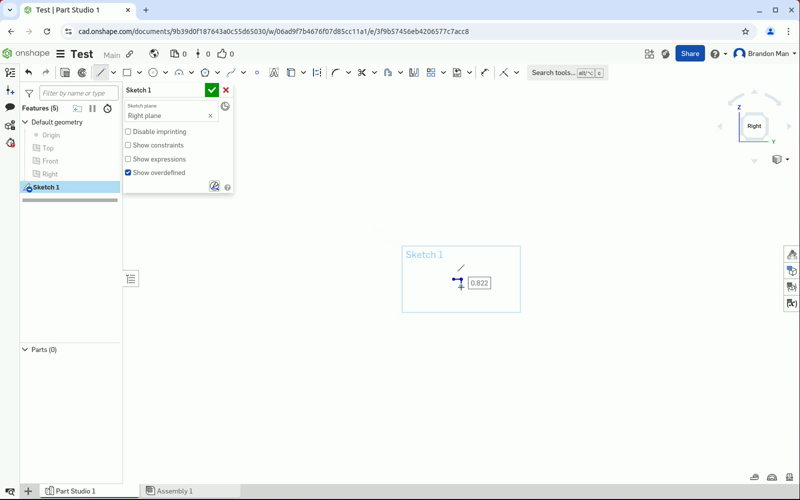
scroll(-6)
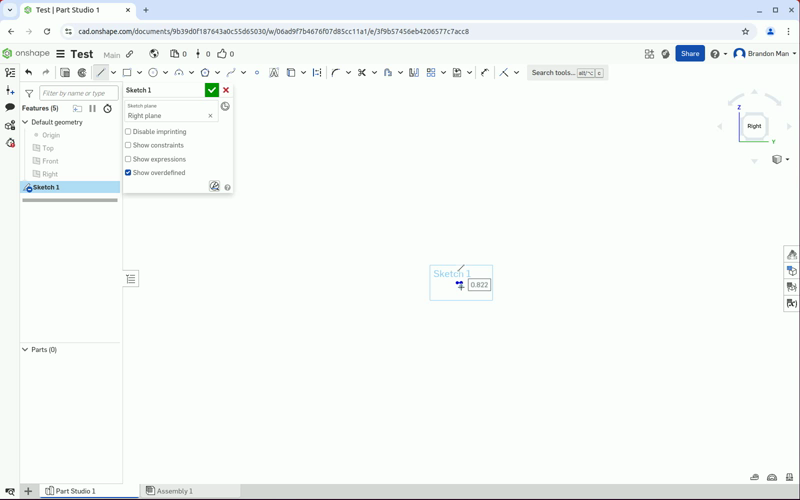
key_up(shift)
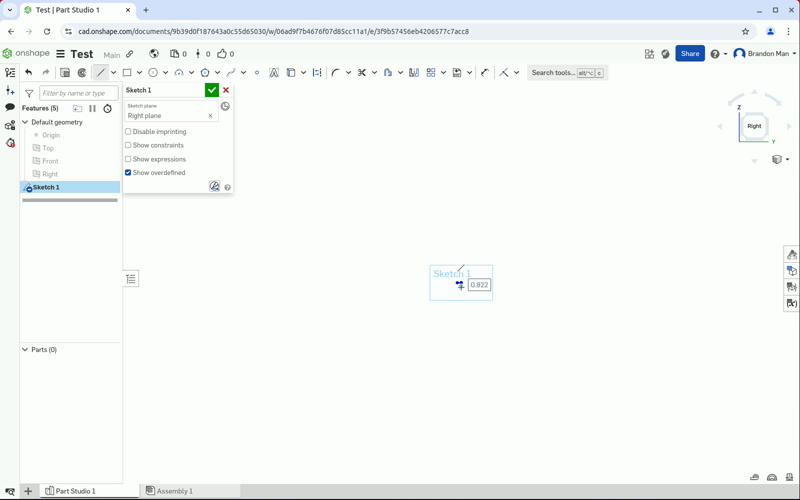
key_down(shift)
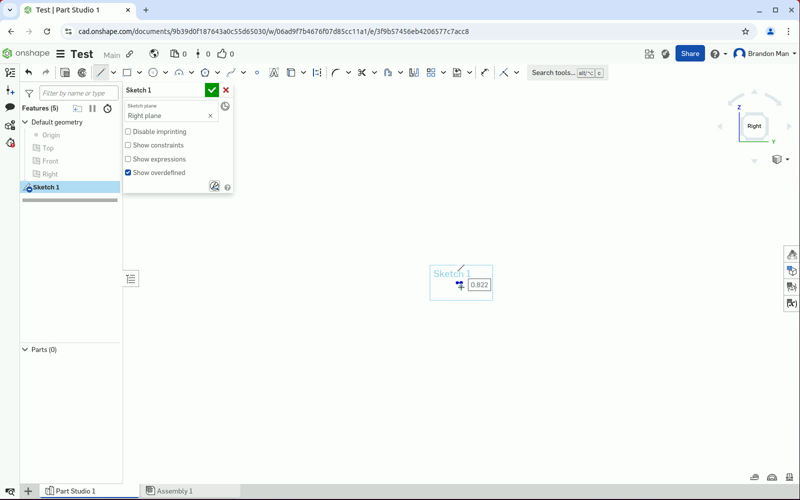
mouse_move(491, 286)
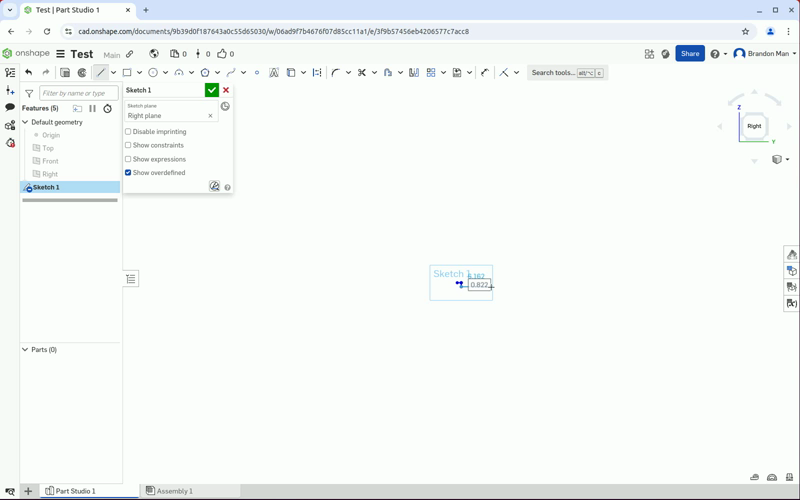
mouse_move(461, 286)
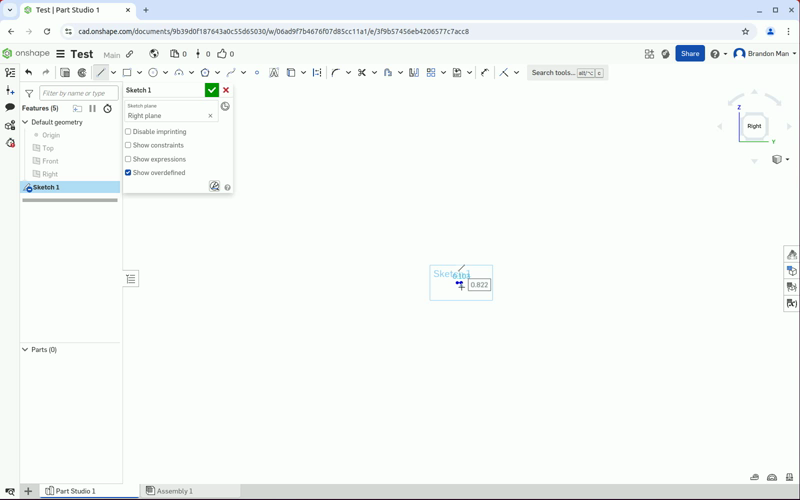
scroll(6)
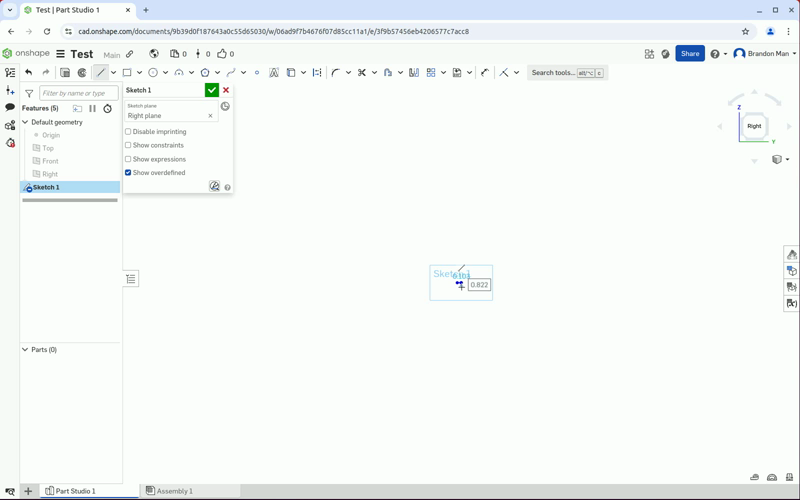
scroll(6)
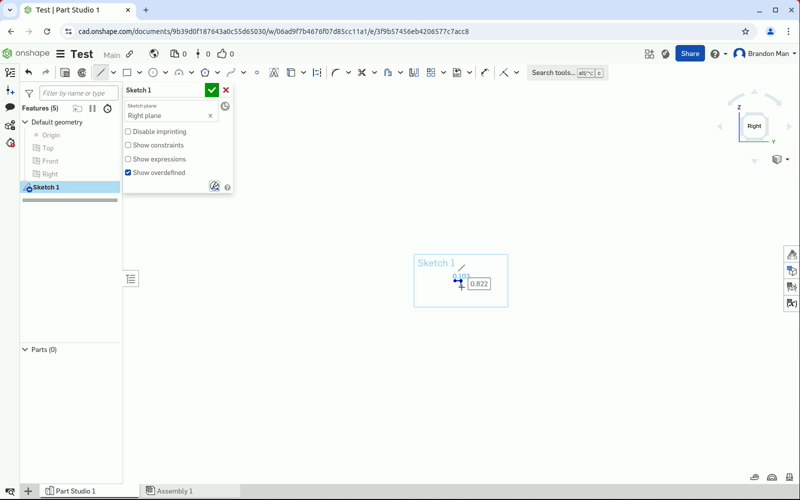
scroll(6)
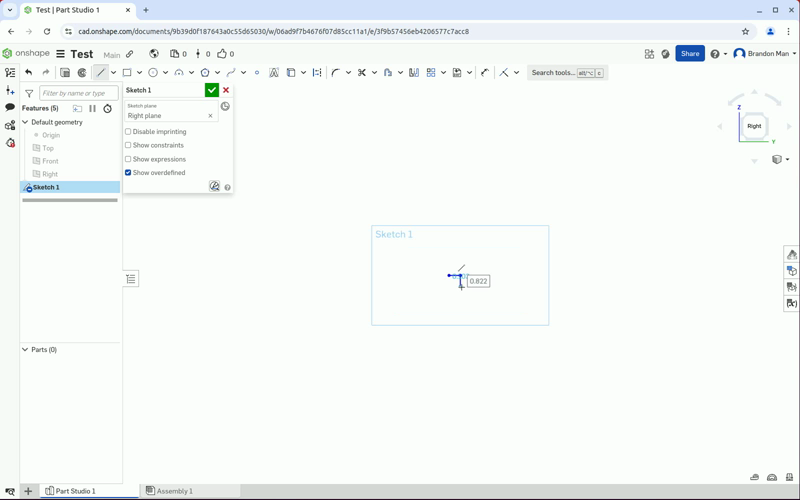
scroll(6)
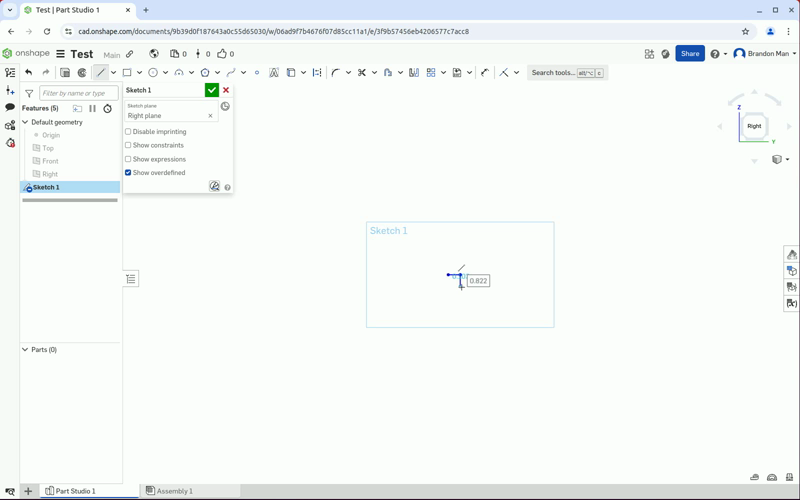
scroll(6)
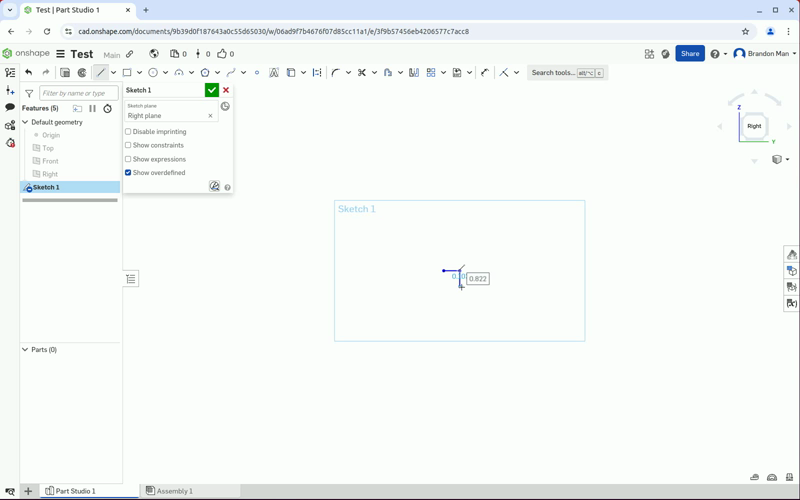
scroll(6)
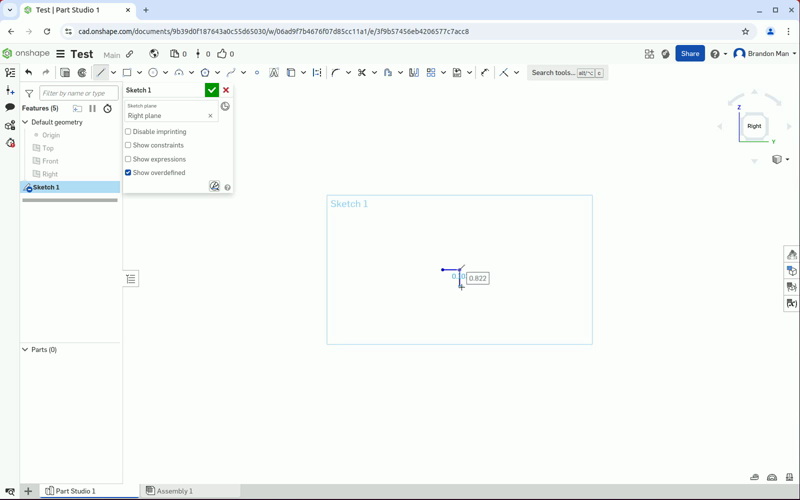
scroll(6)
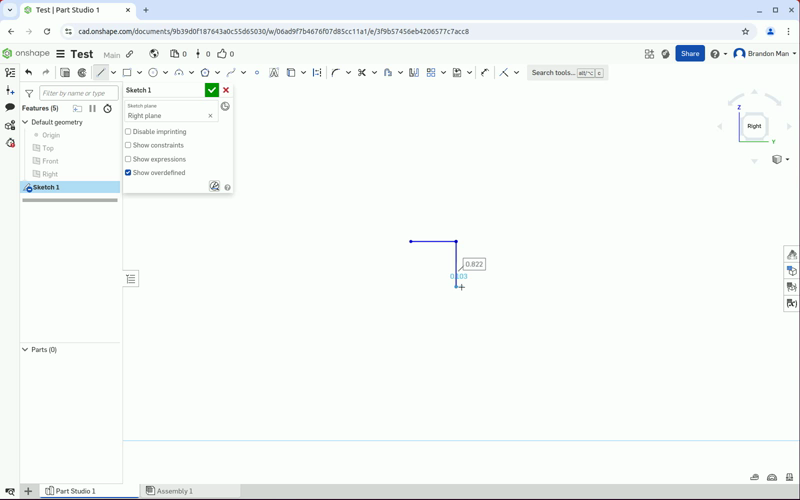
click(461, 286)
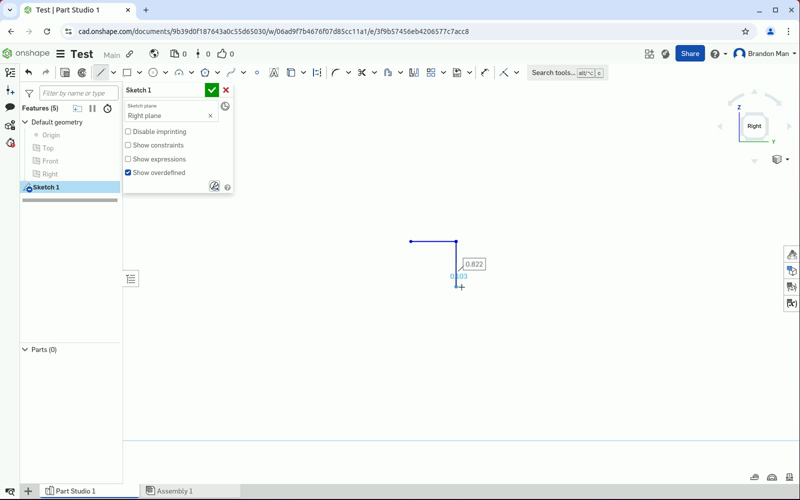
scroll(-6)
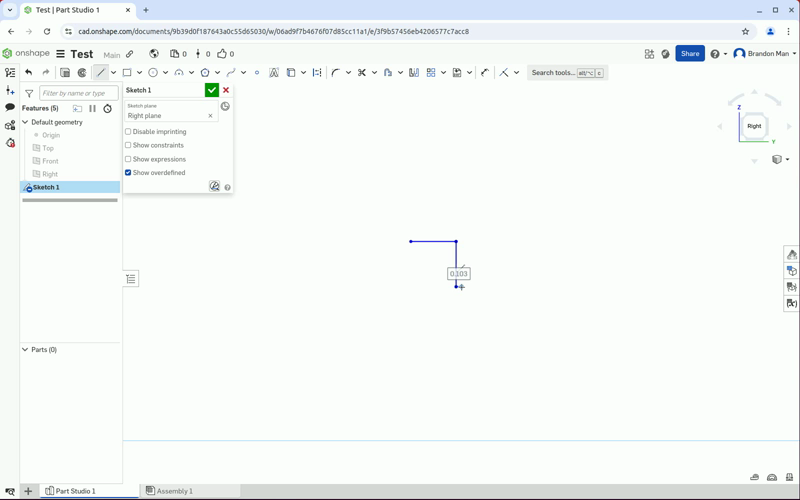
scroll(-6)
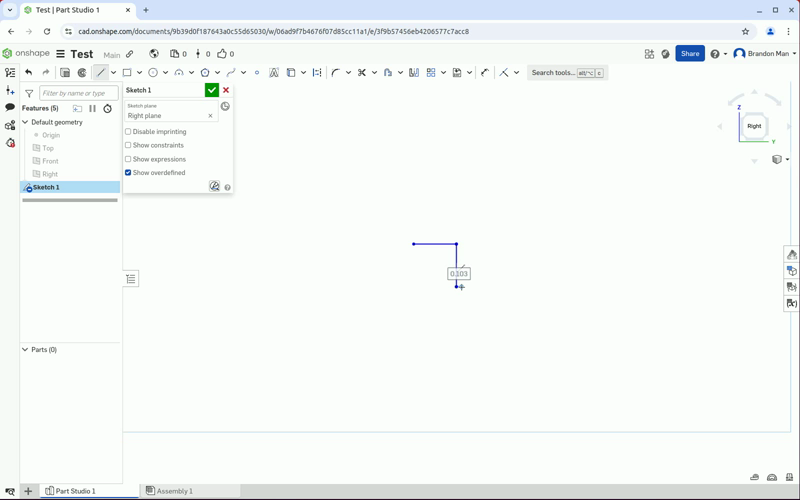
scroll(-6)
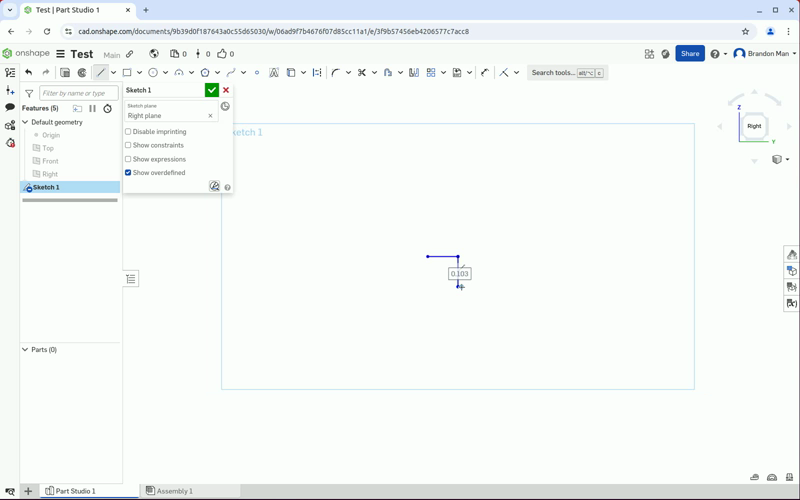
scroll(-6)
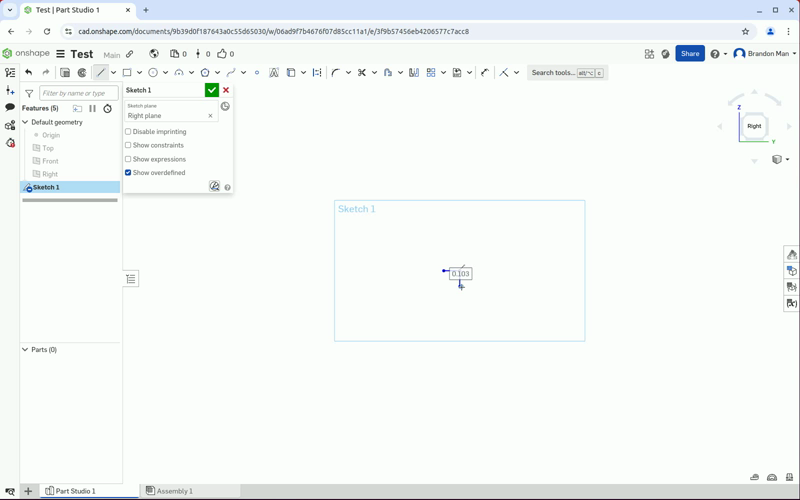
scroll(-6)
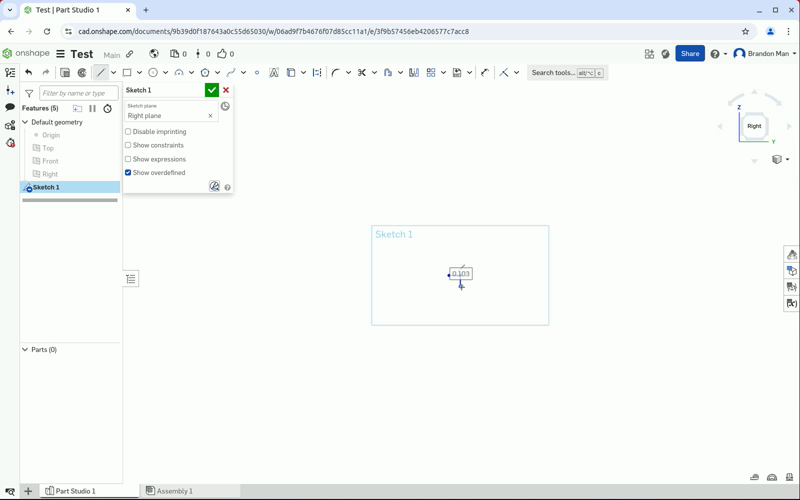
scroll(-6)
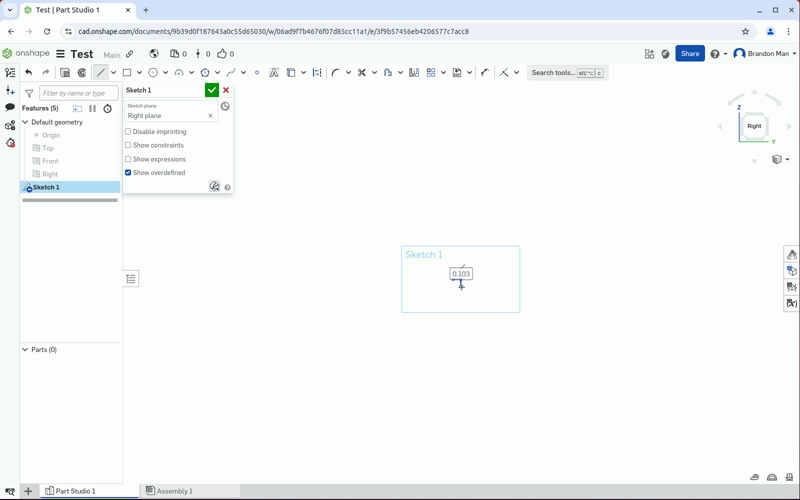
scroll(-6)
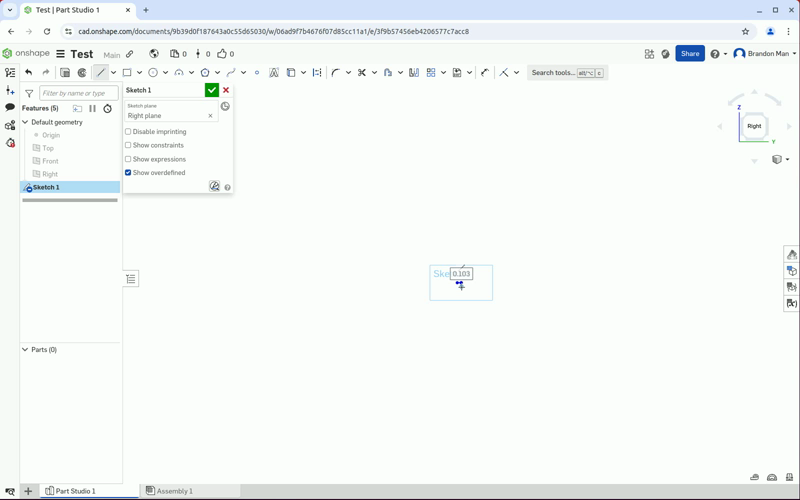
key_up(shift)
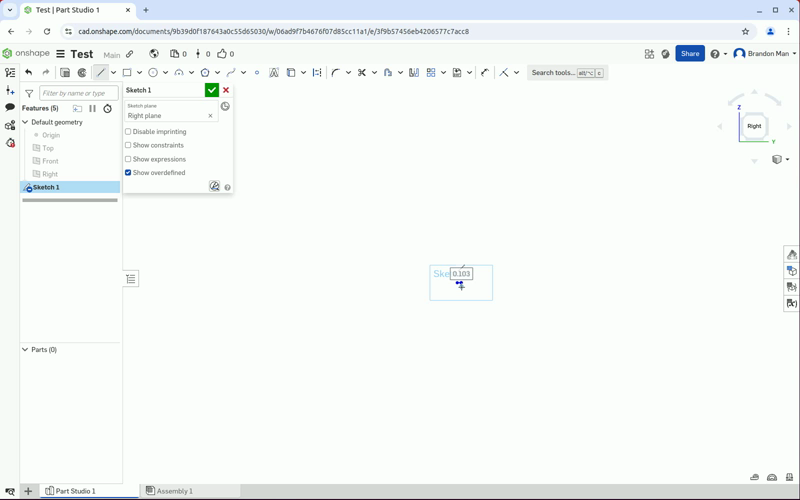
key_down(shift)
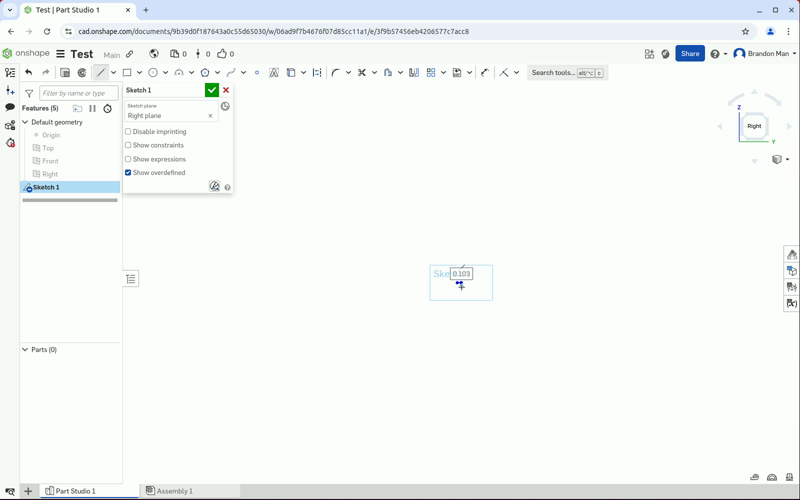
mouse_move(492, 286)
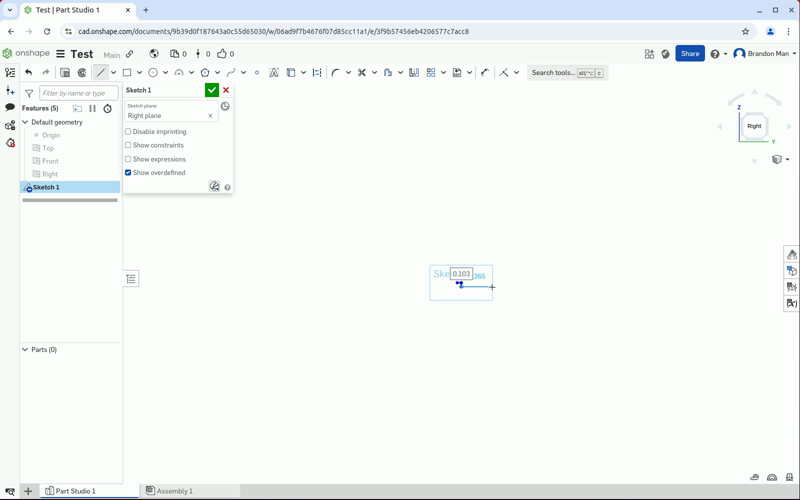
mouse_move(461, 282)
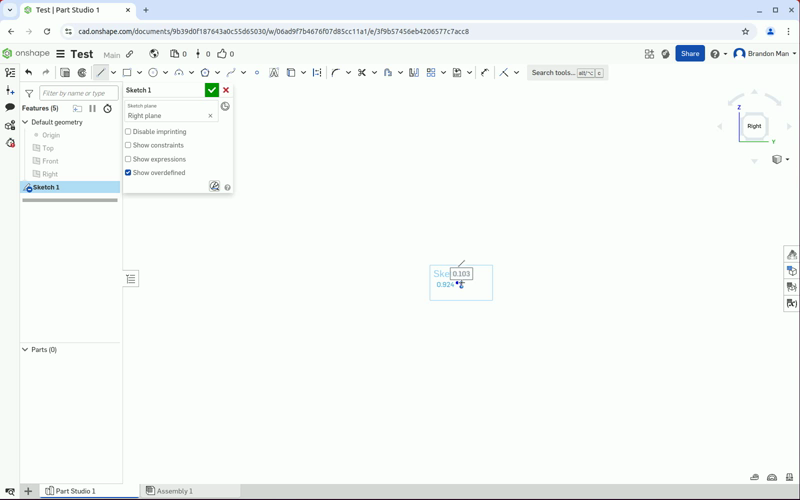
scroll(6)
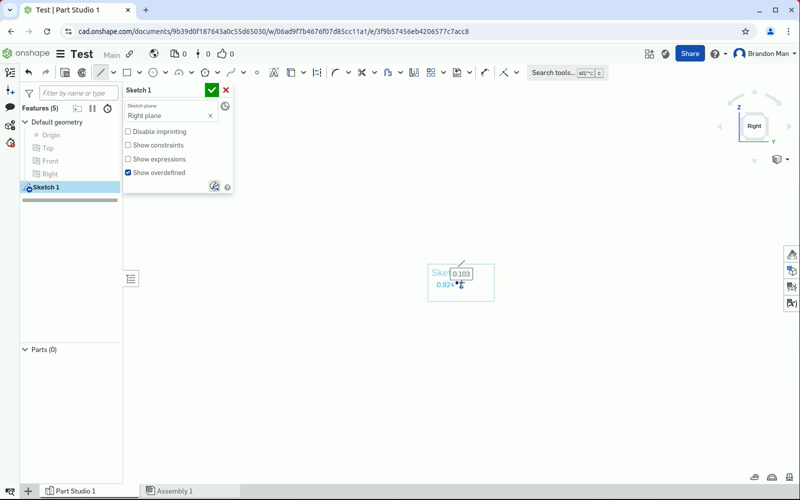
scroll(6)
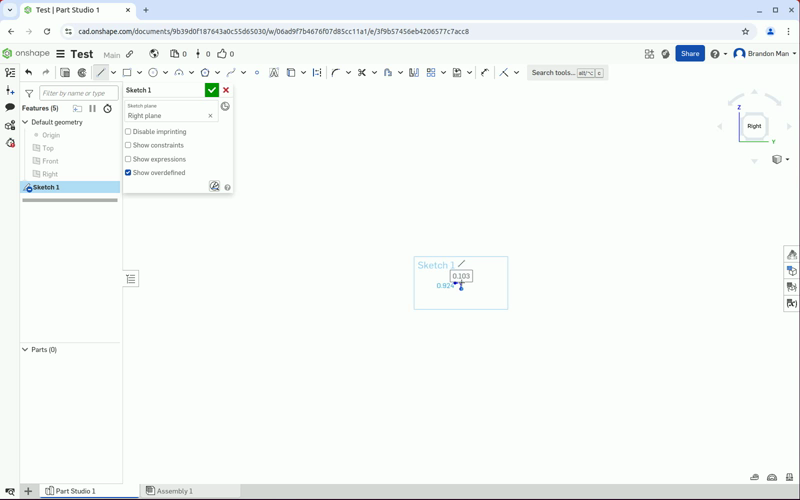
scroll(6)
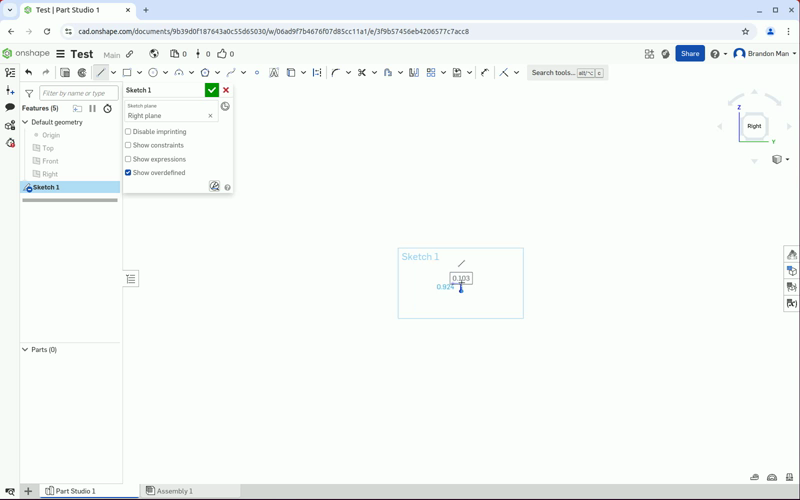
scroll(6)
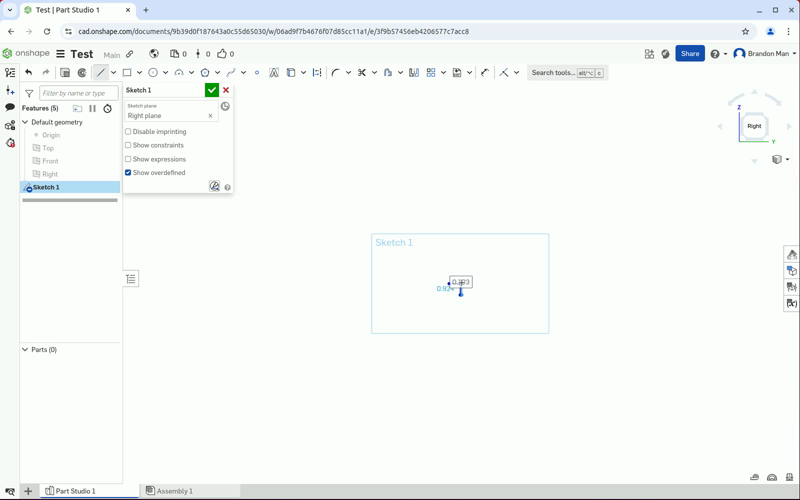
scroll(6)
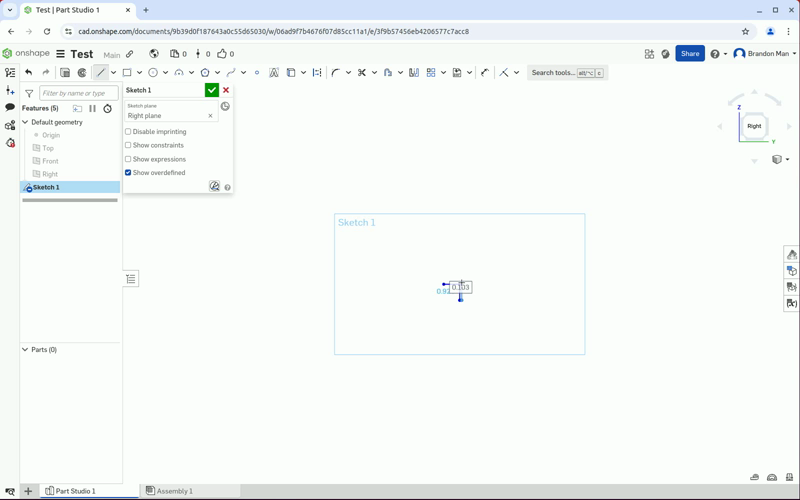
scroll(6)
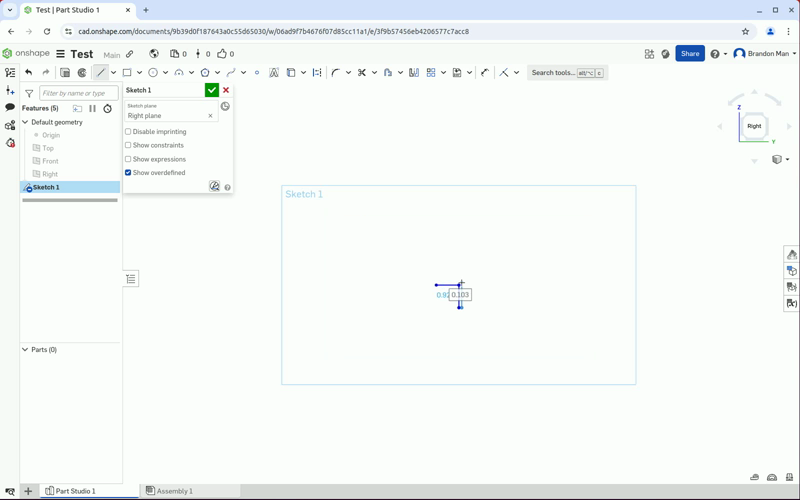
scroll(6)
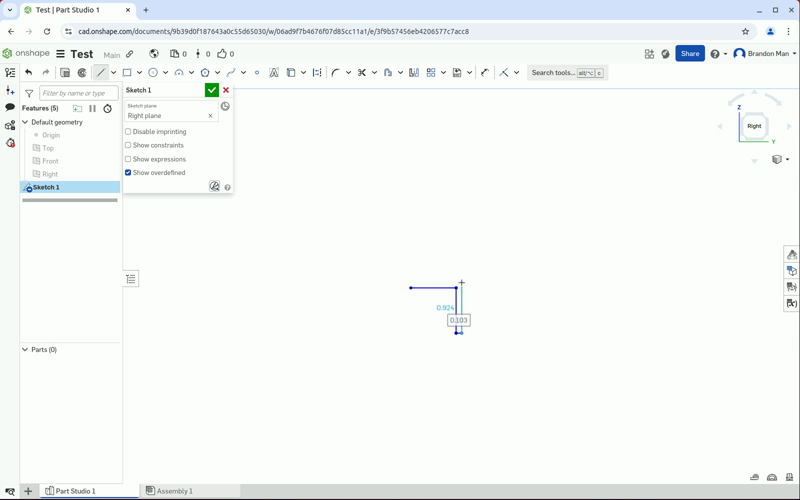
click(461, 282)
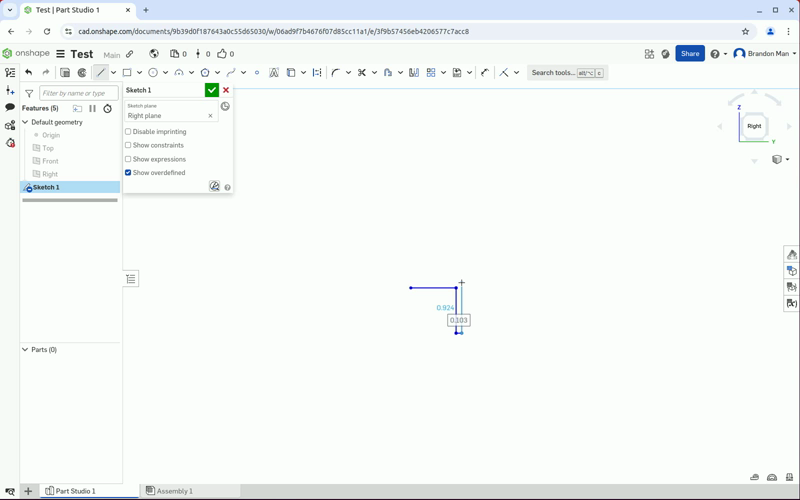
scroll(-6)
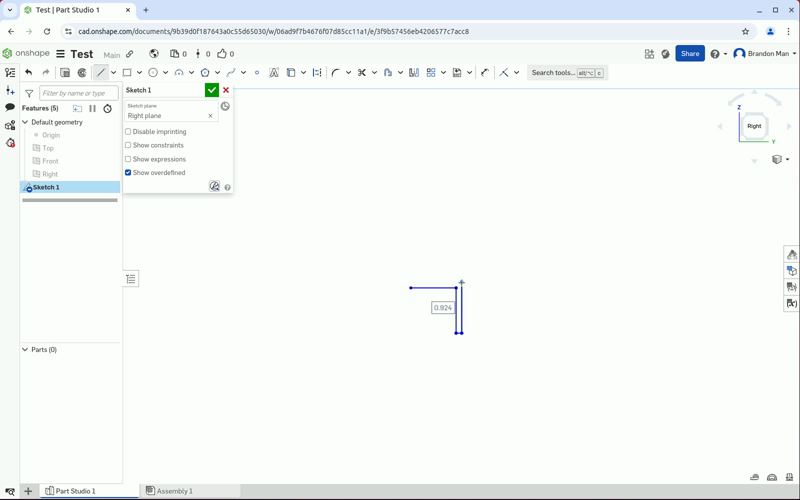
scroll(-6)
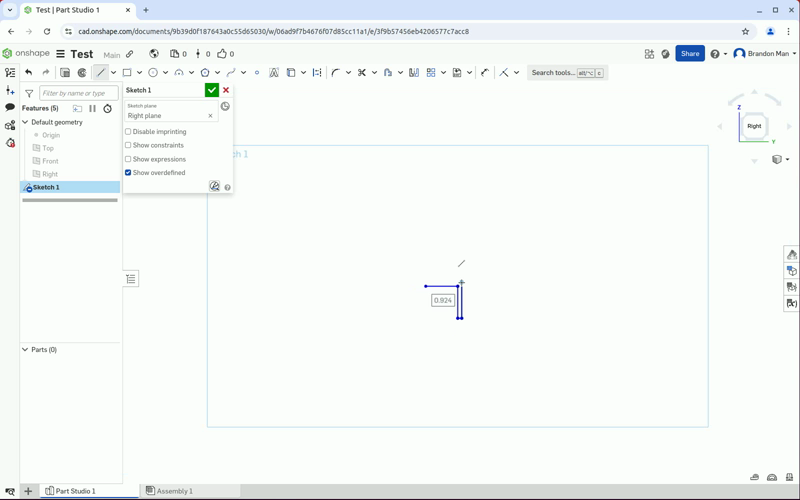
scroll(-6)
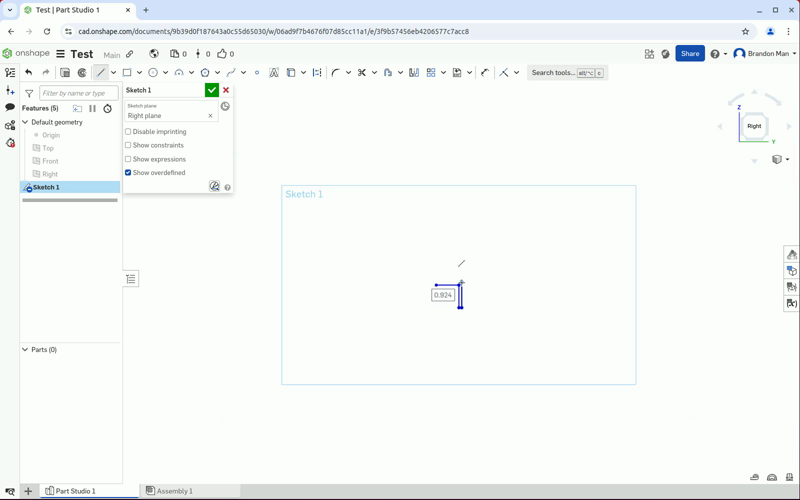
scroll(-6)
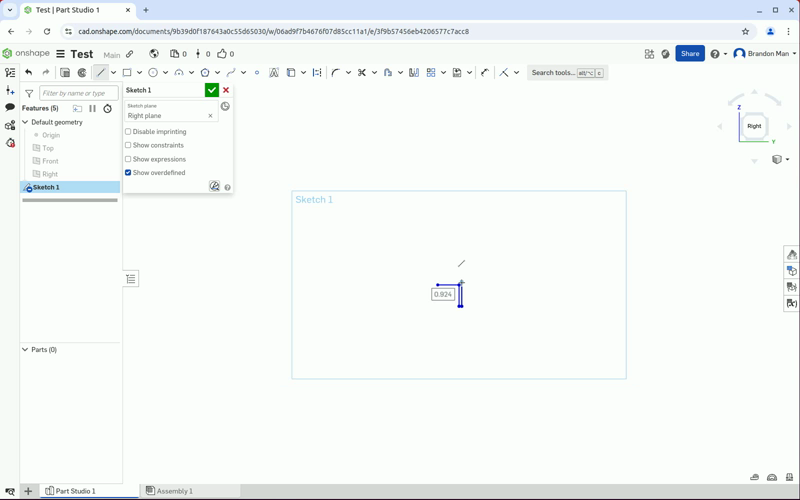
scroll(-6)
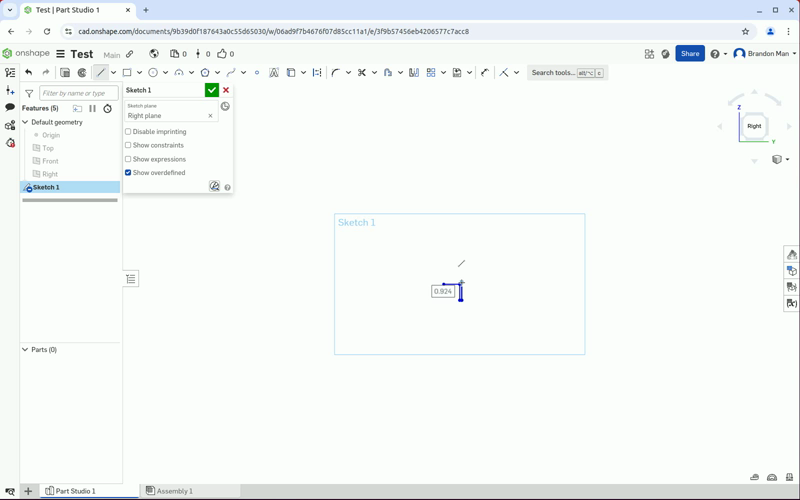
scroll(-6)
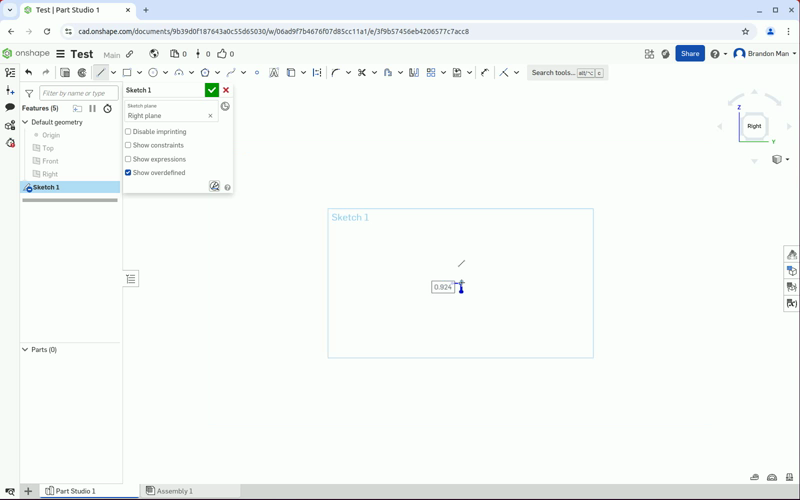
scroll(-6)
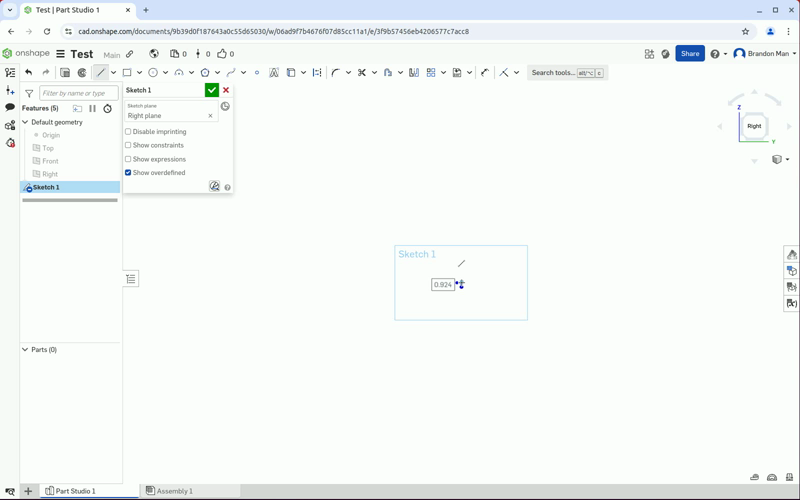
key_up(shift)
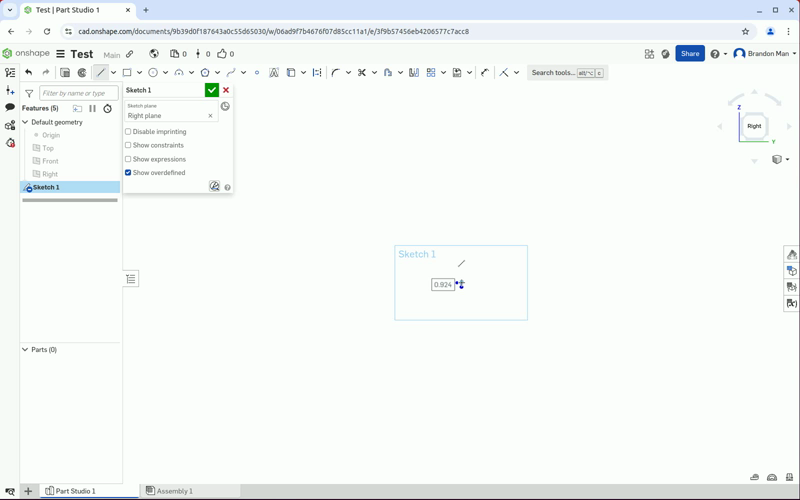
key_down(shift)
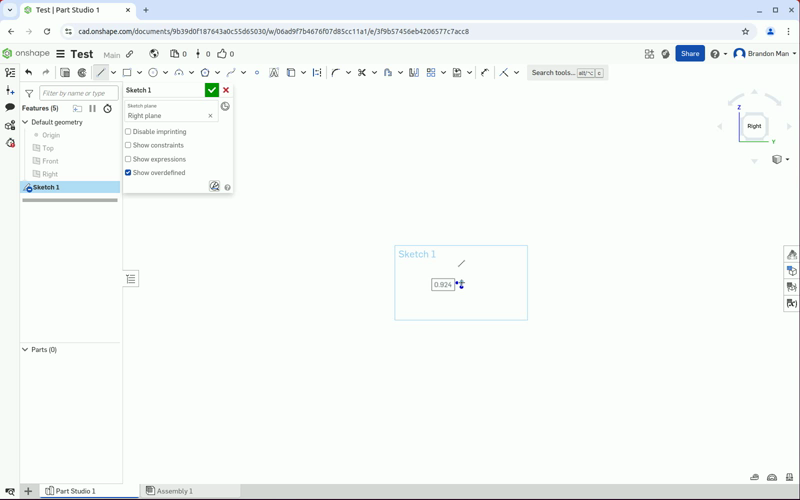
mouse_move(492, 282)
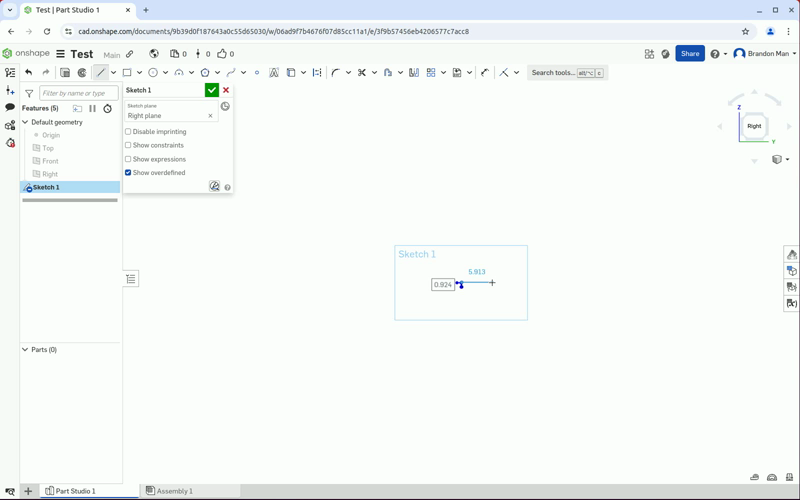
mouse_move(457, 282)
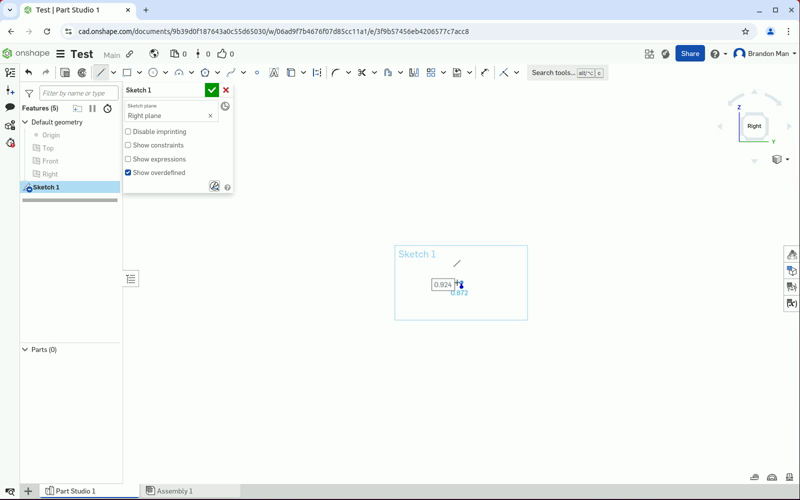
scroll(6)
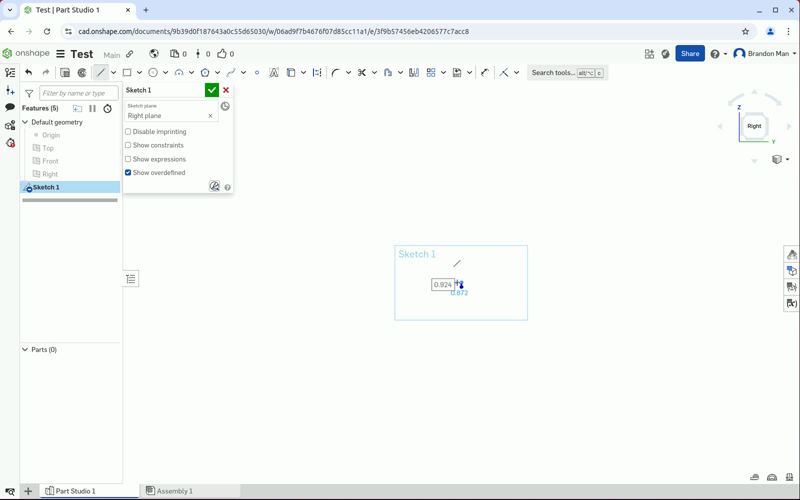
scroll(6)
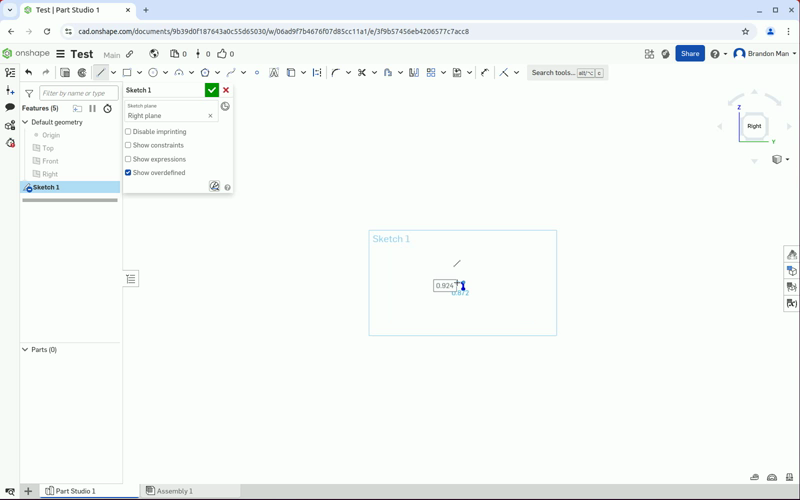
scroll(6)
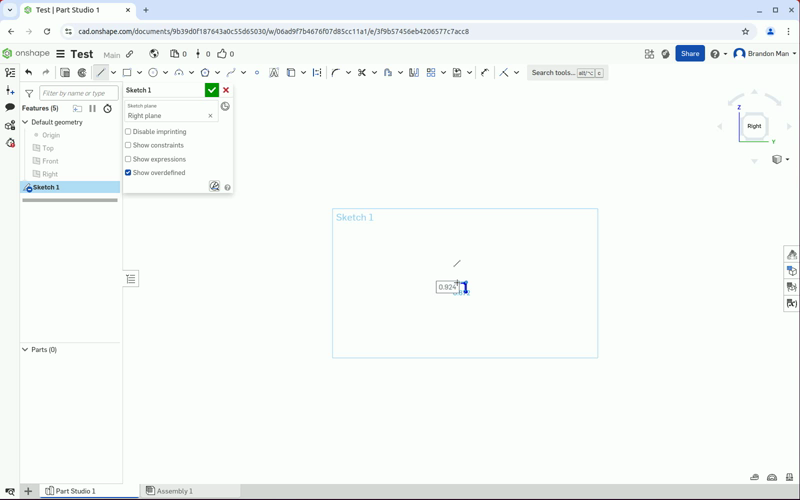
scroll(6)
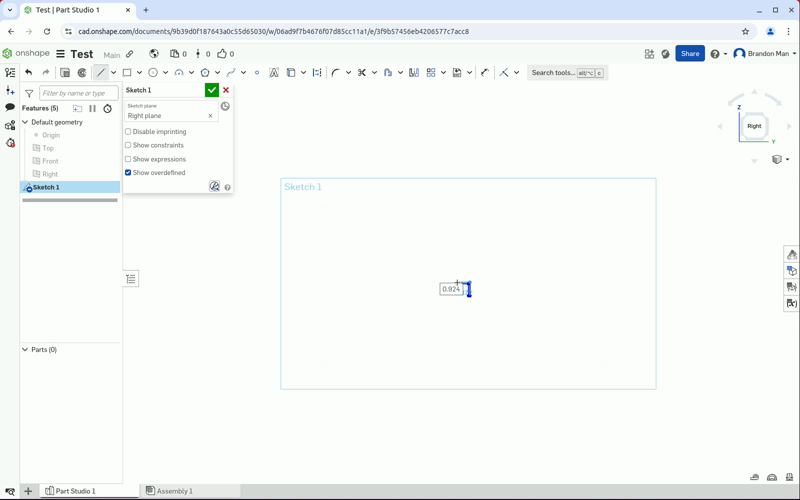
scroll(6)
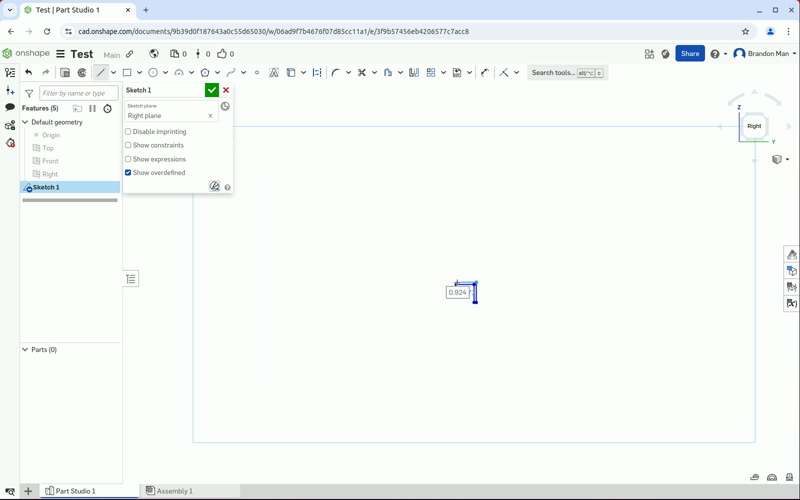
scroll(6)
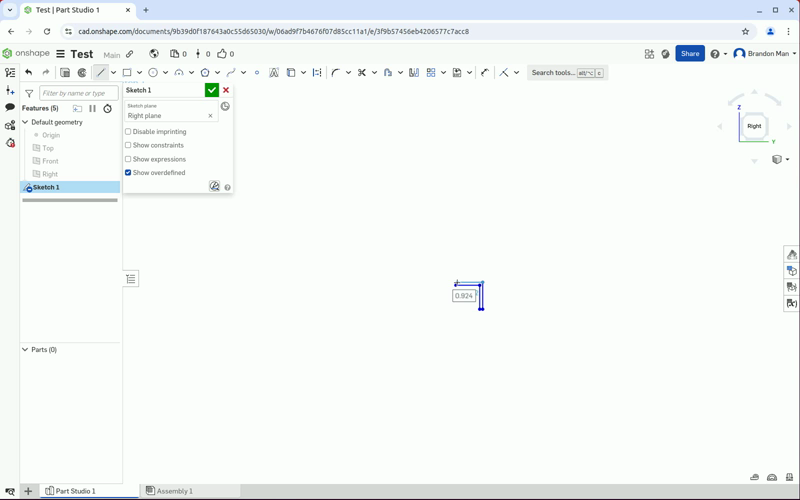
scroll(6)
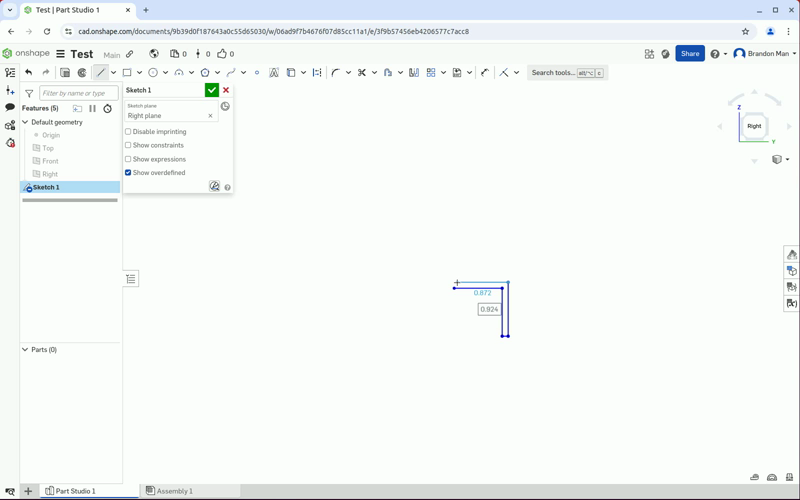
click(457, 282)
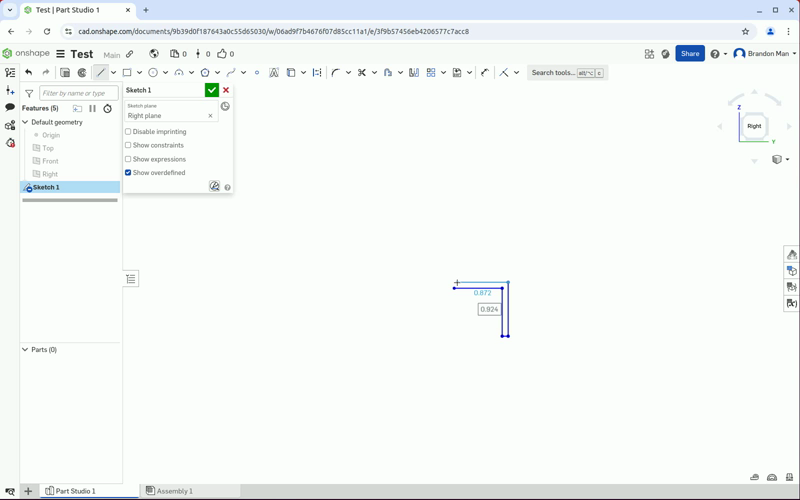
scroll(-6)
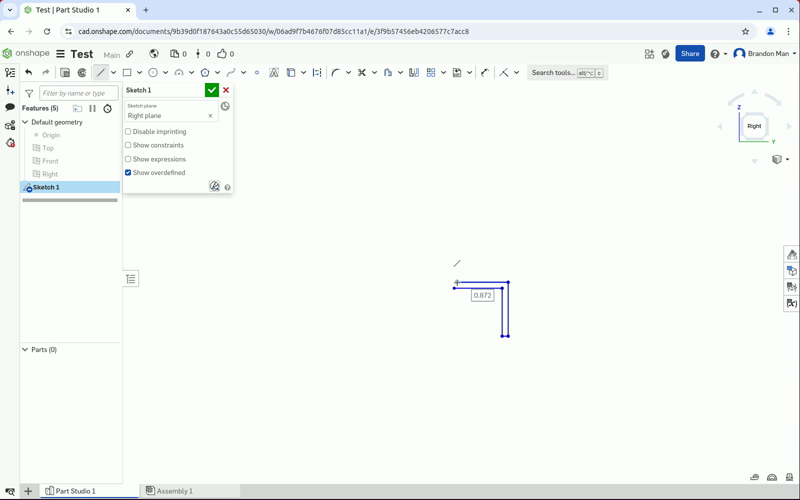
scroll(-6)
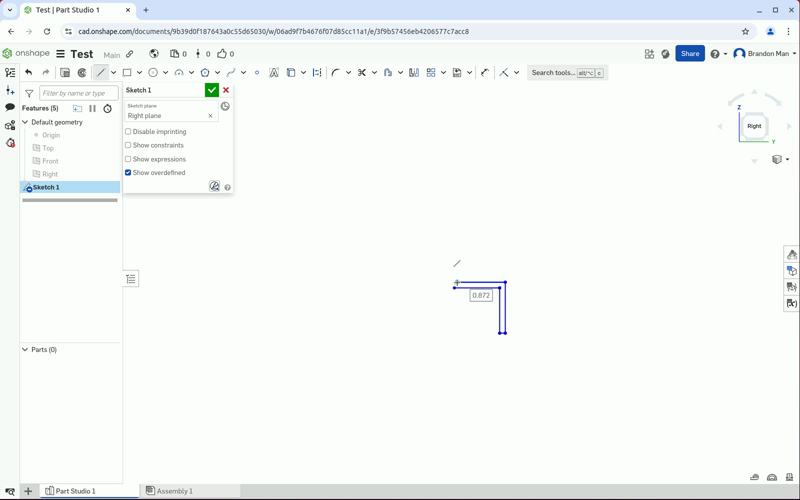
scroll(-6)
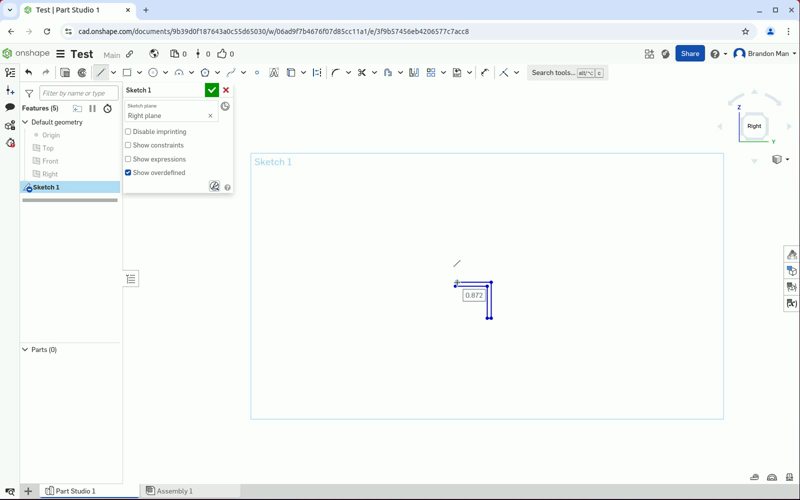
scroll(-6)
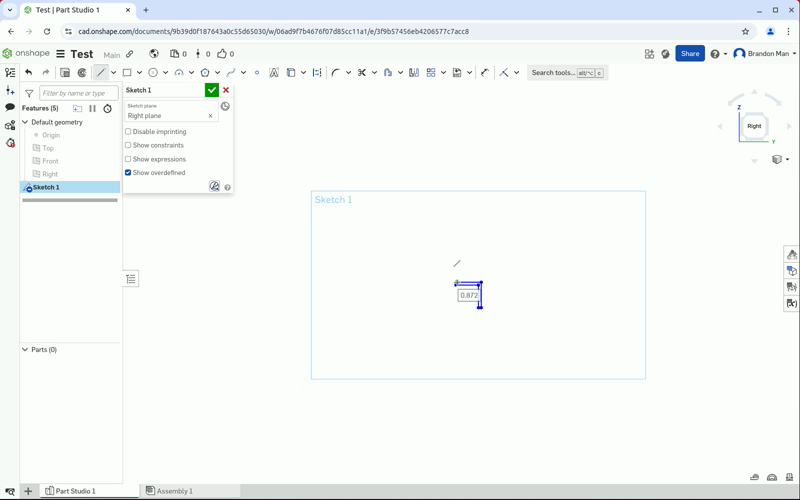
scroll(-6)
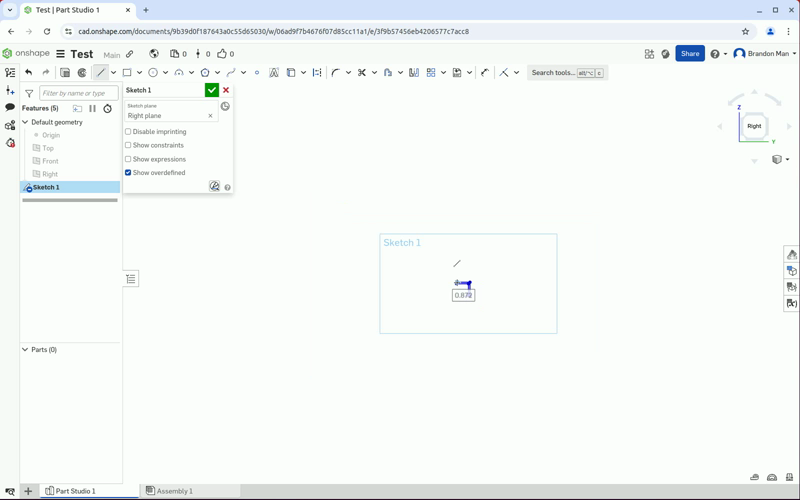
scroll(-6)
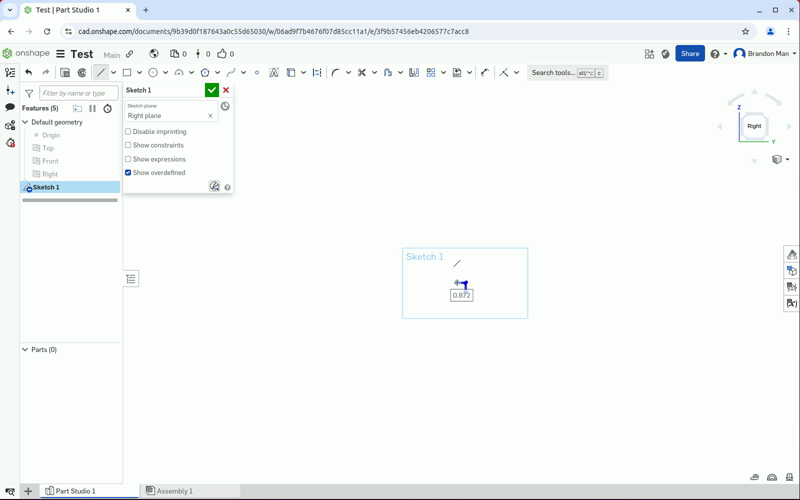
scroll(-6)
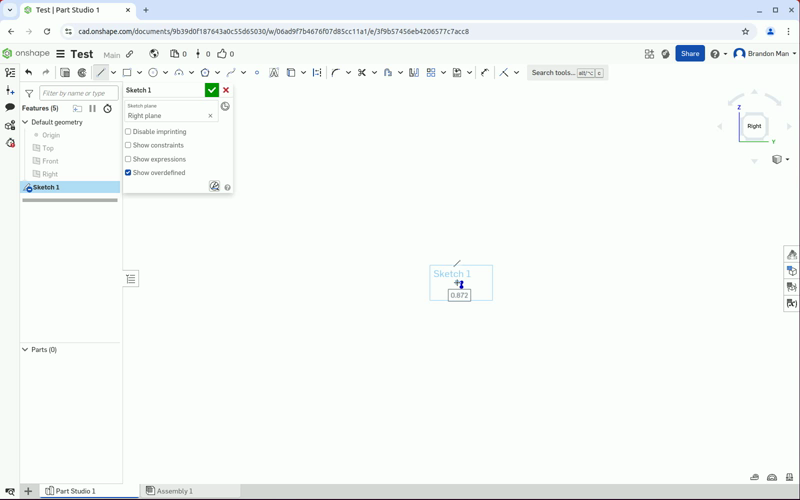
key_up(shift)
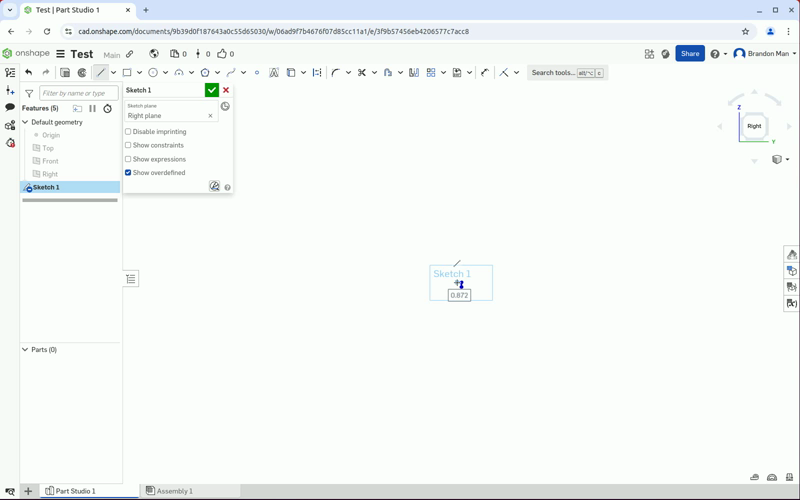
mouse_move(487, 282)
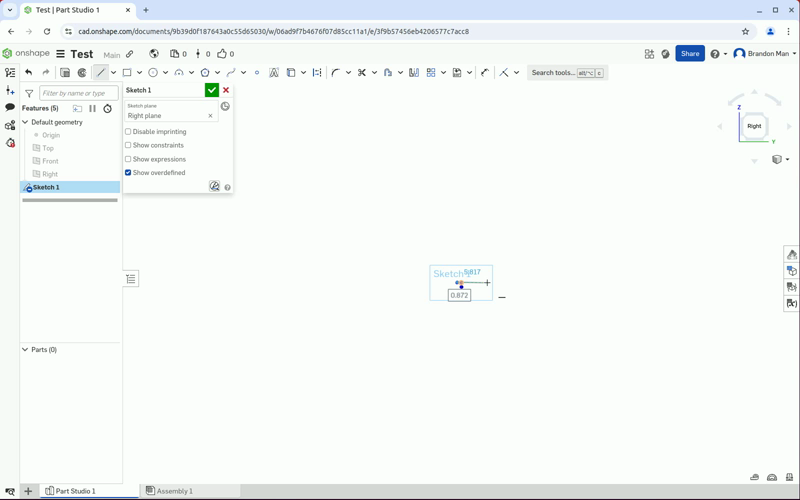
key_down(shift)
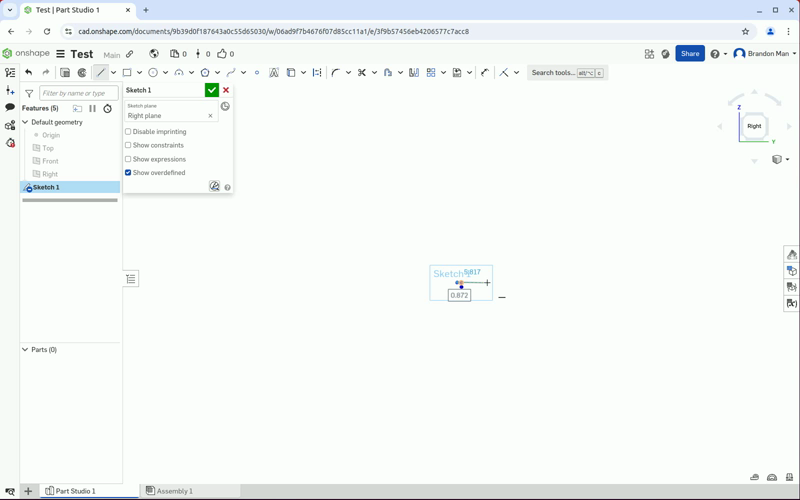
mouse_move(457, 282)
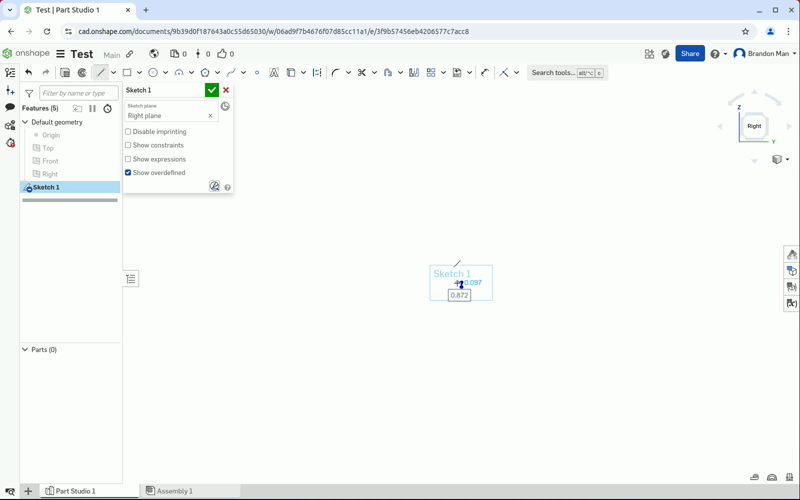
scroll(6)
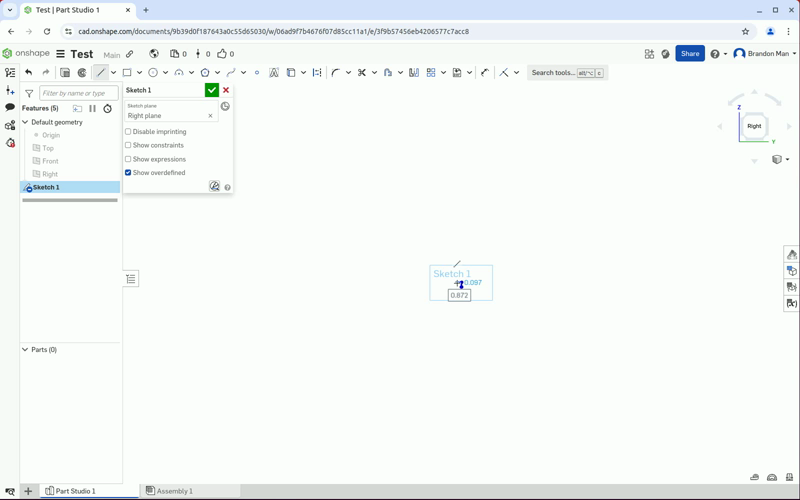
scroll(6)
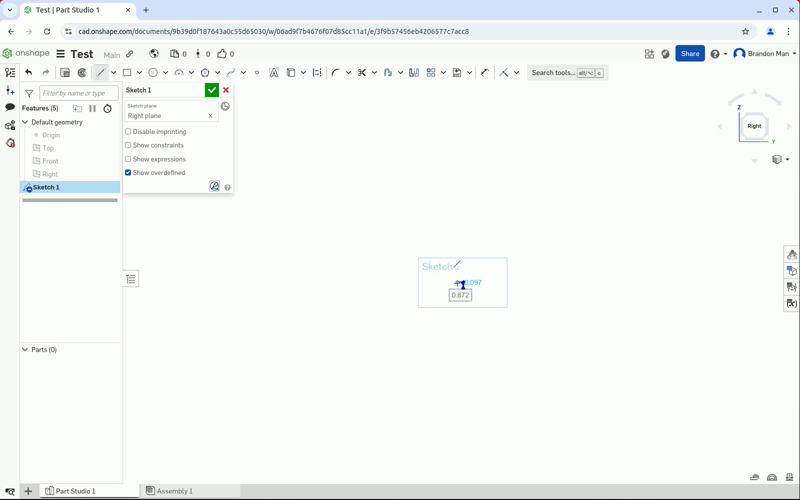
scroll(6)
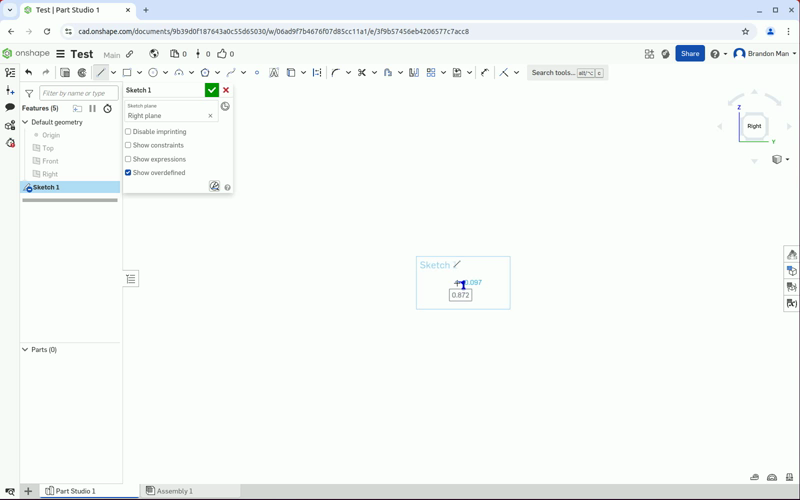
scroll(6)
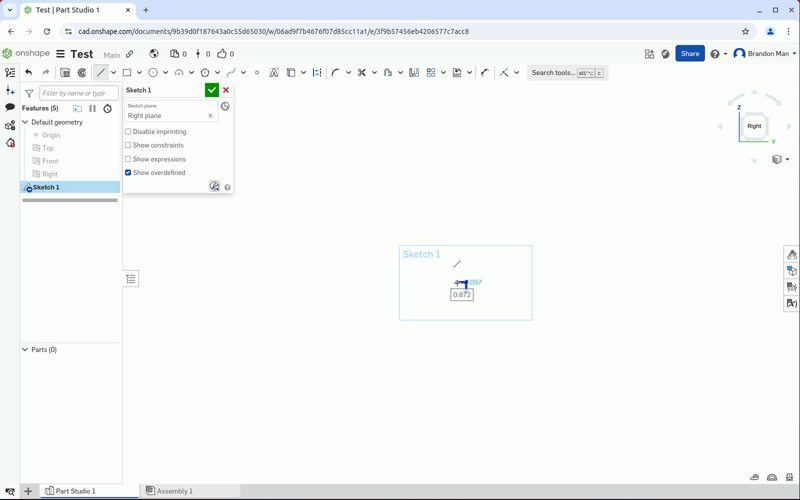
scroll(6)
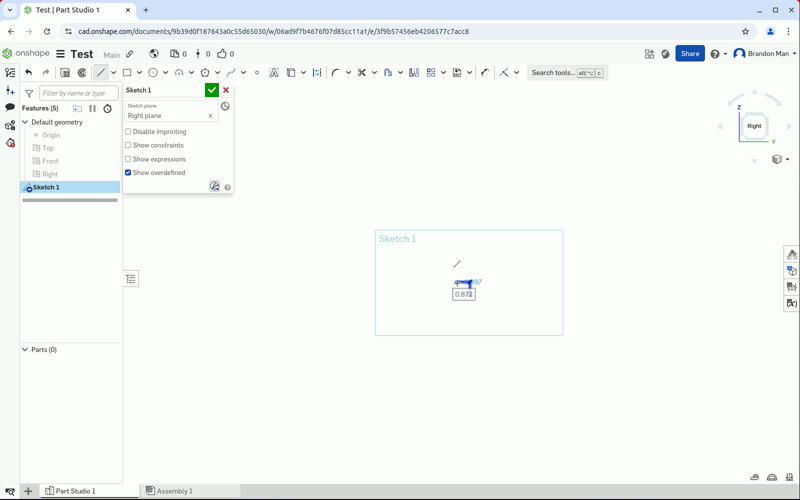
scroll(6)
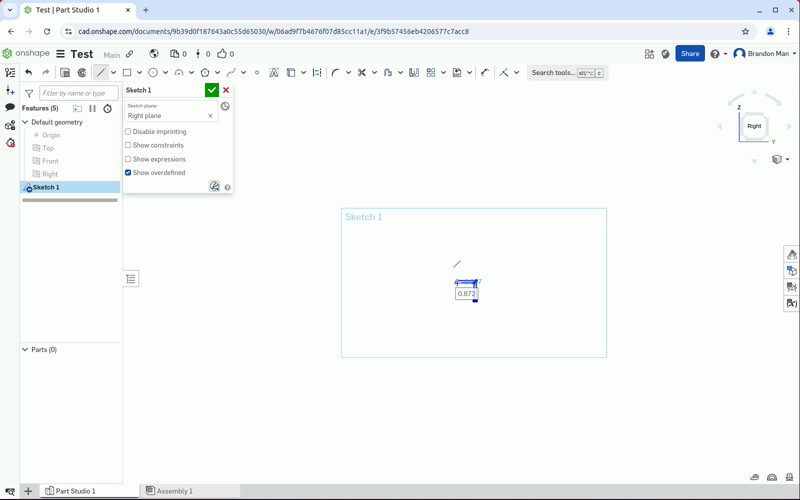
scroll(6)
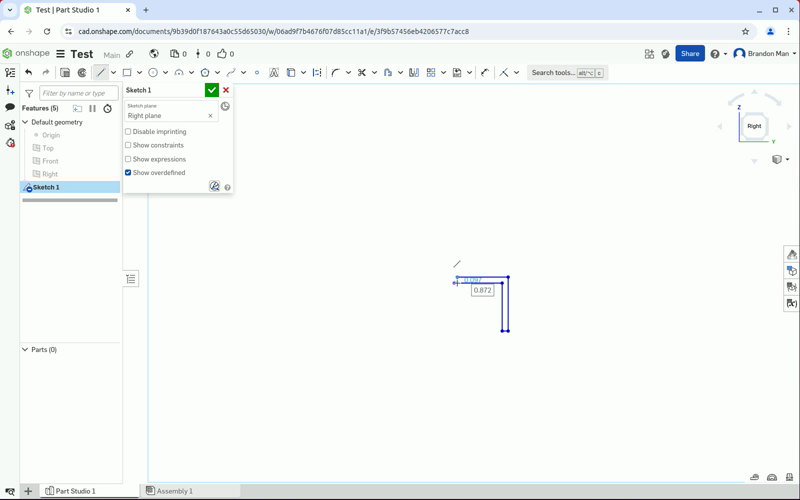
key_up(shift)
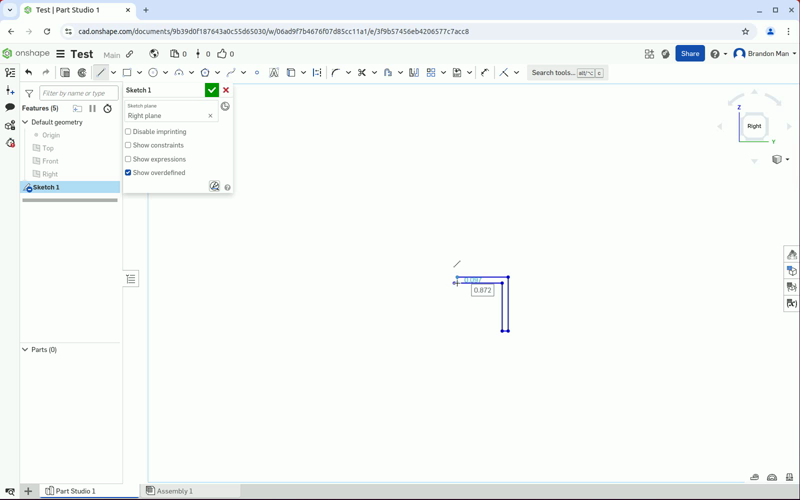
click(457, 282)
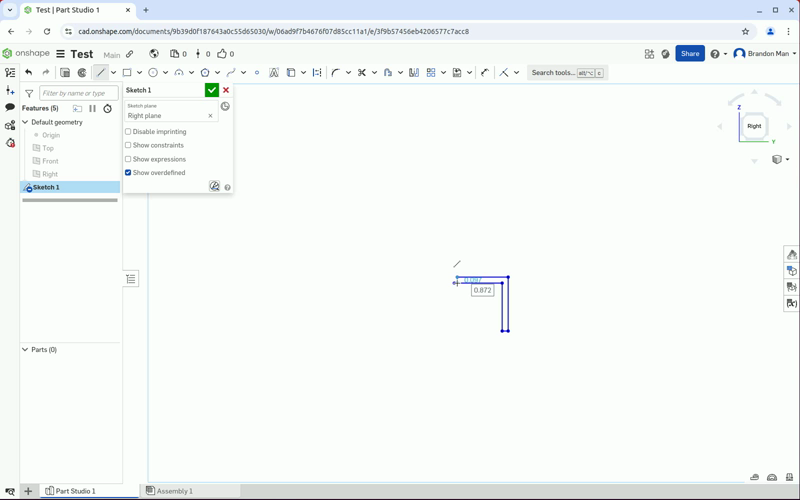
scroll(-6)
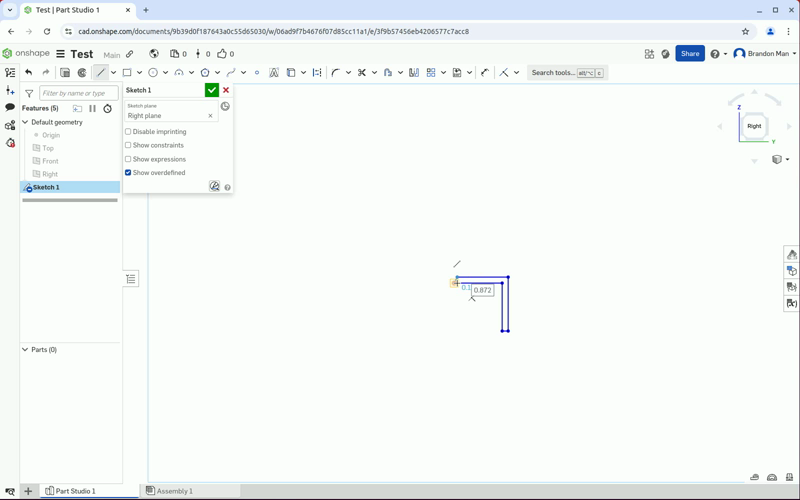
scroll(-6)
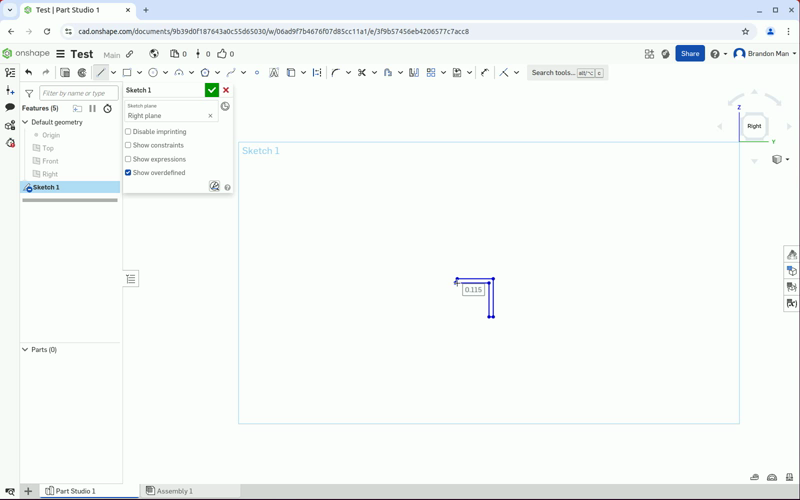
scroll(-6)
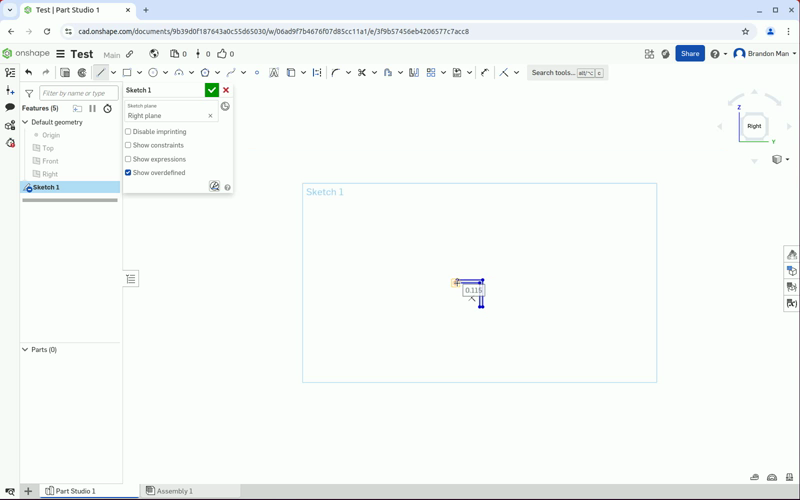
scroll(-6)
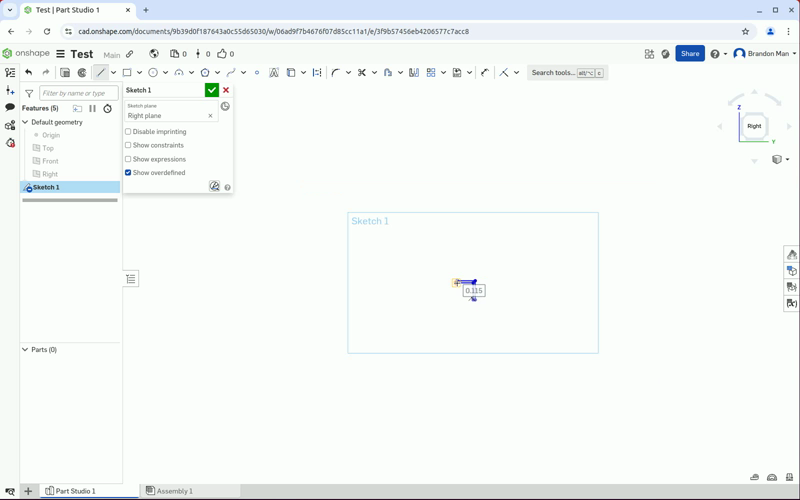
scroll(-6)
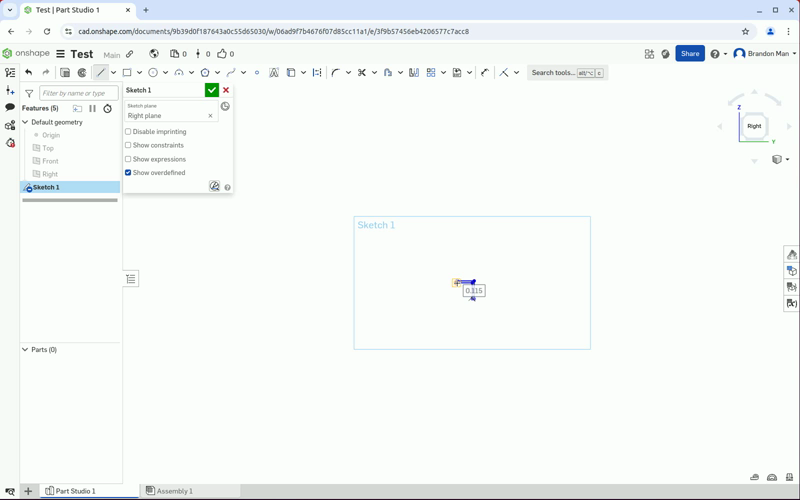
scroll(-6)
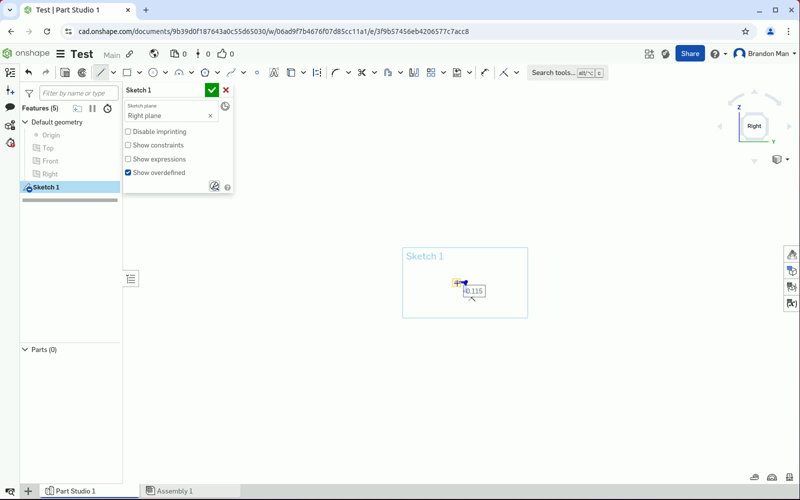
scroll(-6)
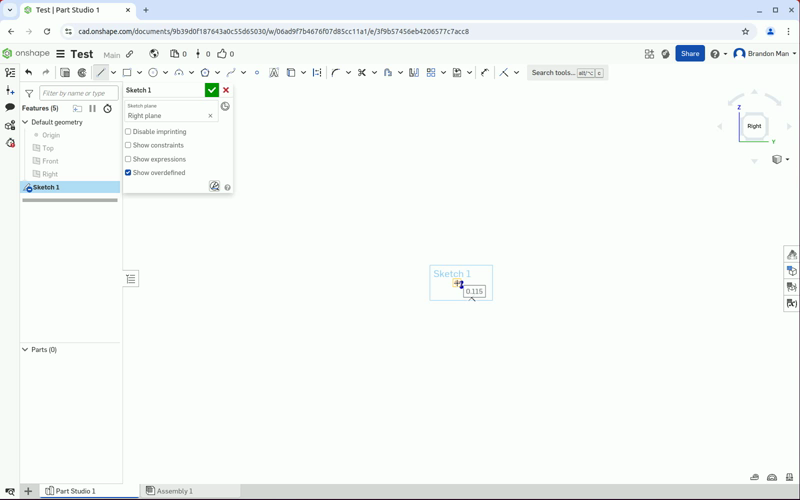
key(esc)
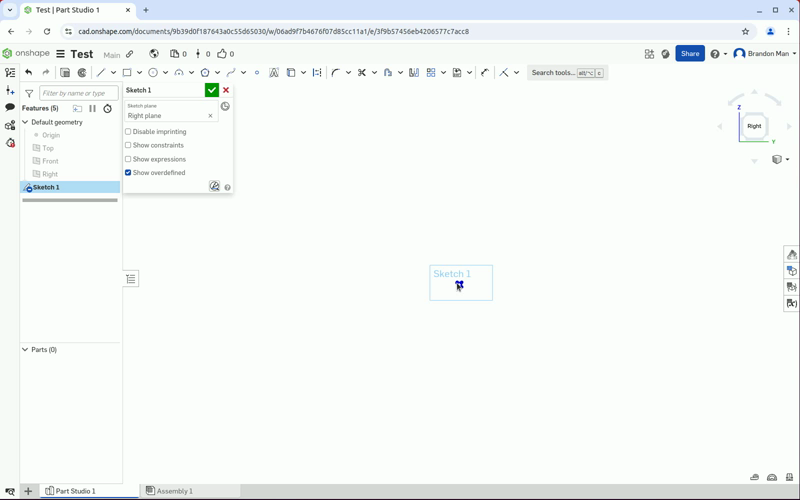
mouse_move(461, 283)
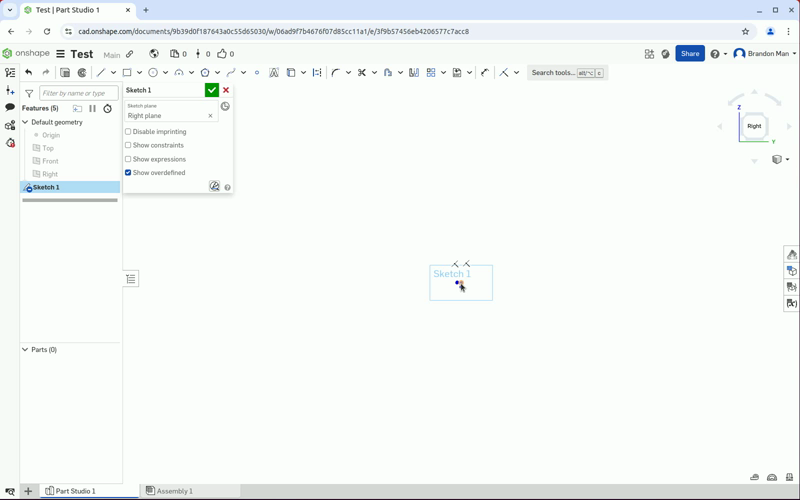
scroll(6)
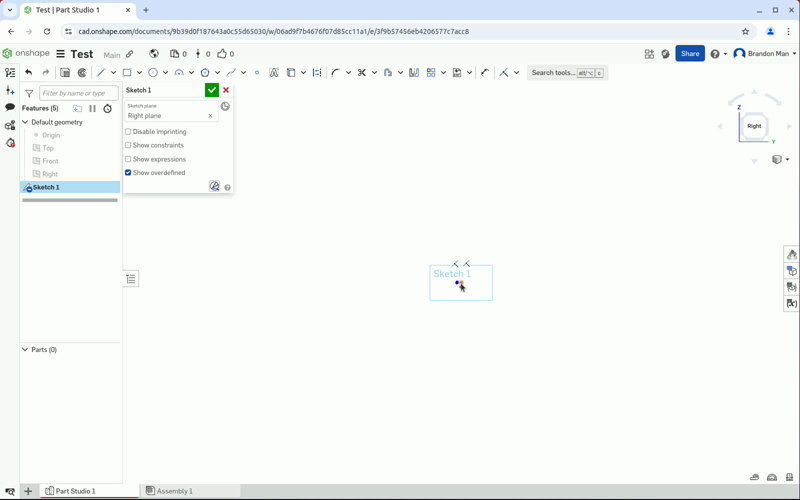
scroll(6)
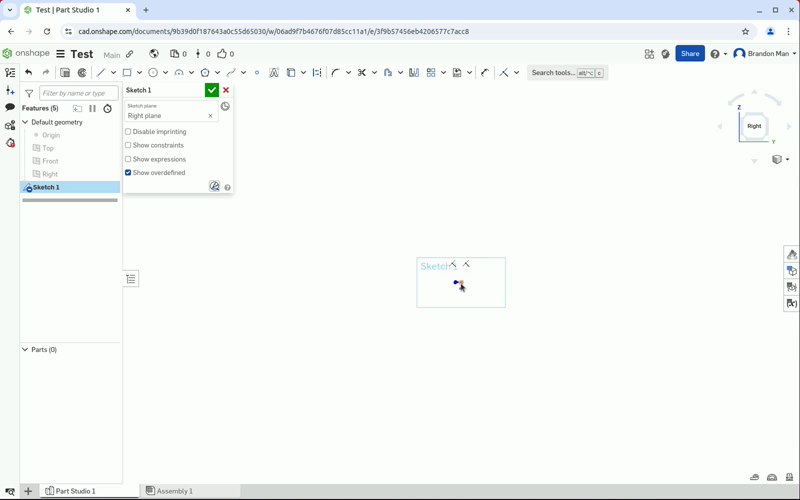
scroll(6)
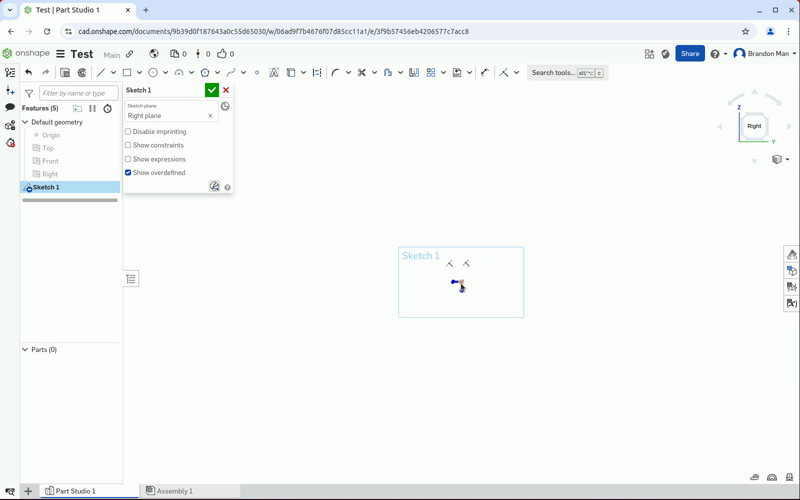
scroll(6)
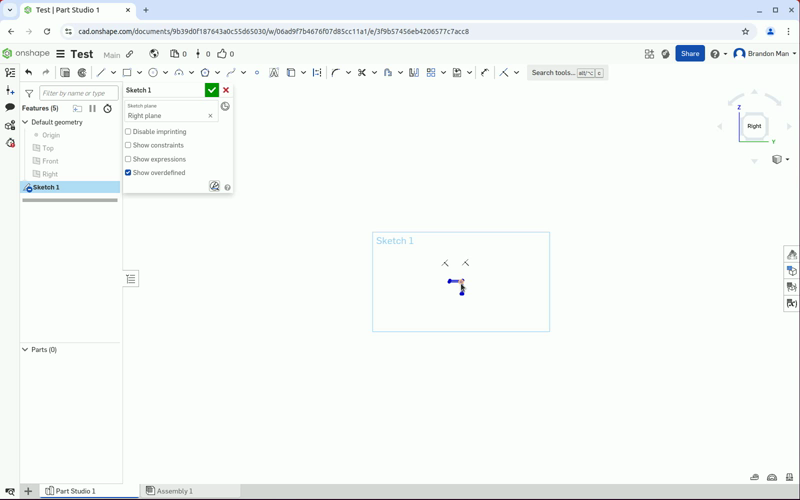
scroll(6)
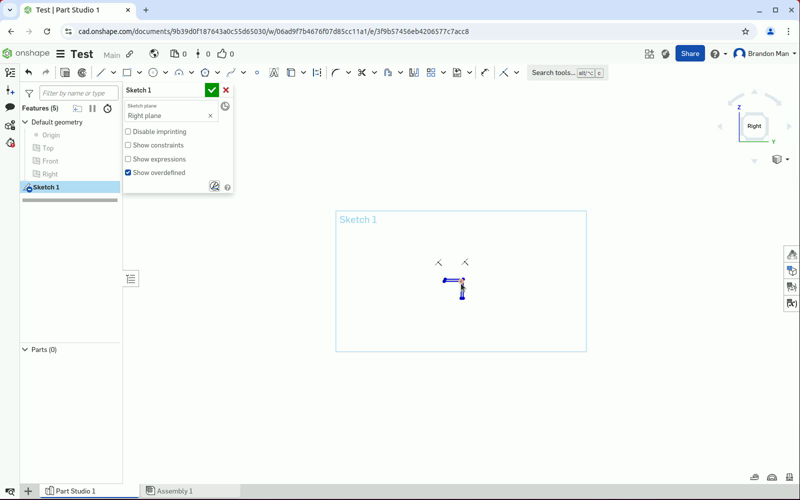
scroll(6)
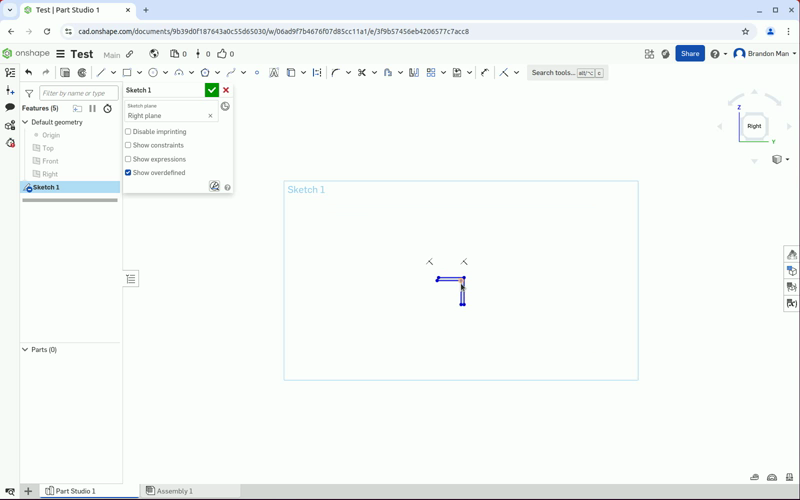
scroll(6)
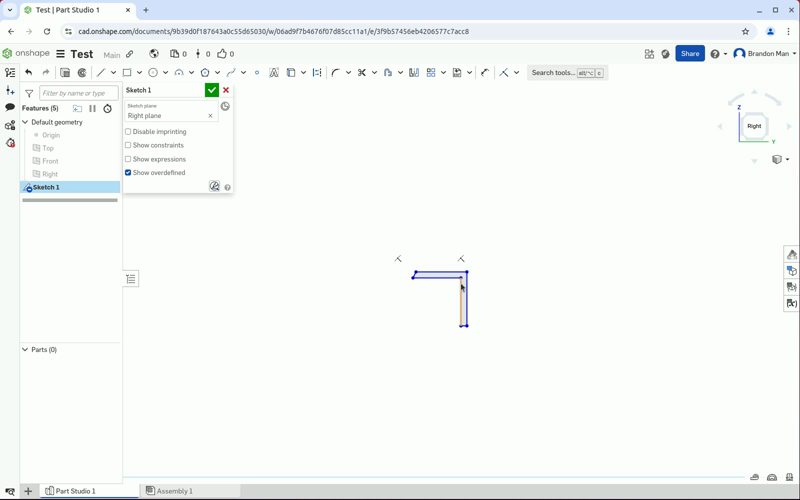
click(461, 283)
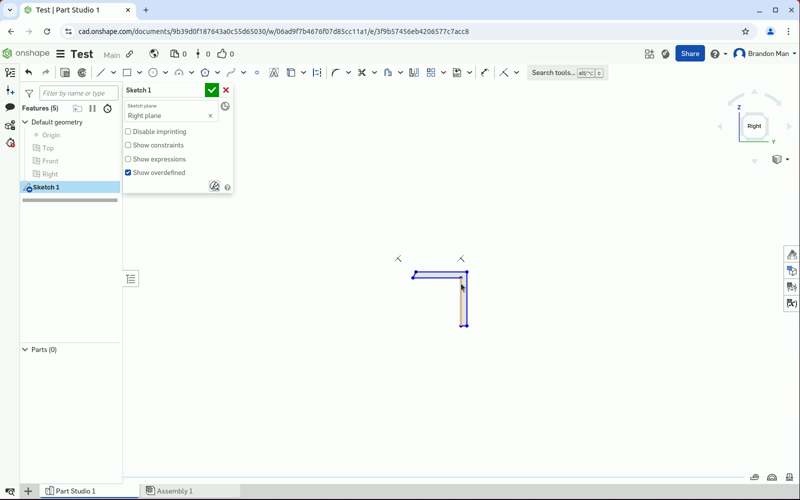
scroll(-6)
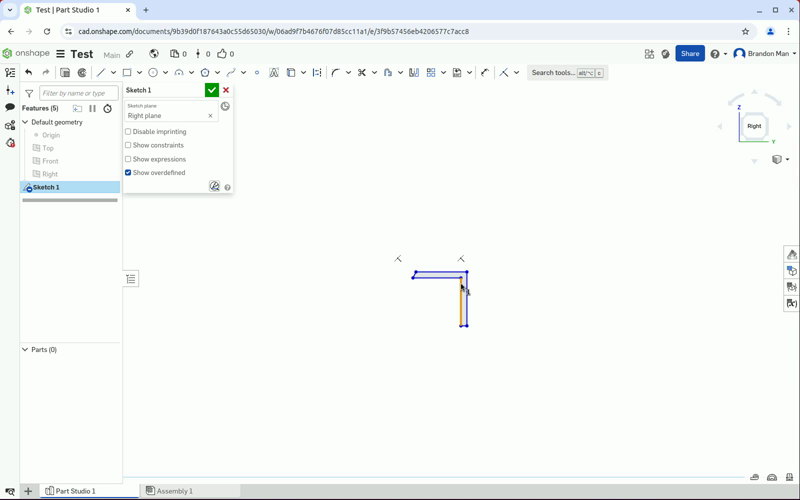
scroll(-6)
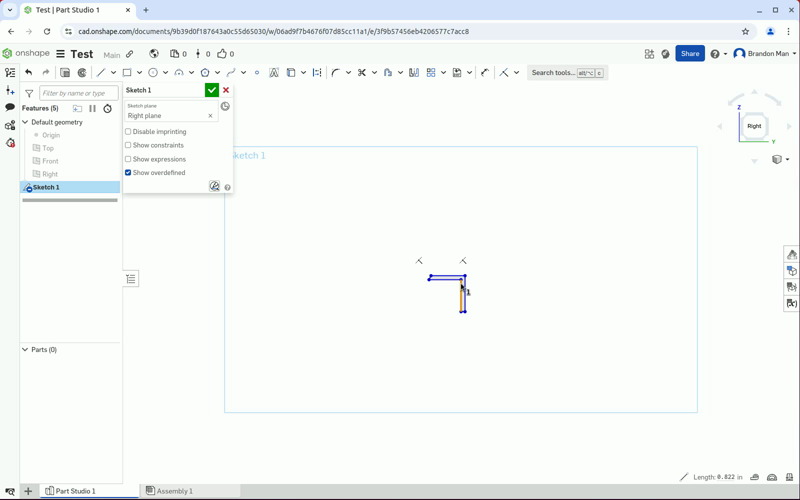
scroll(-6)
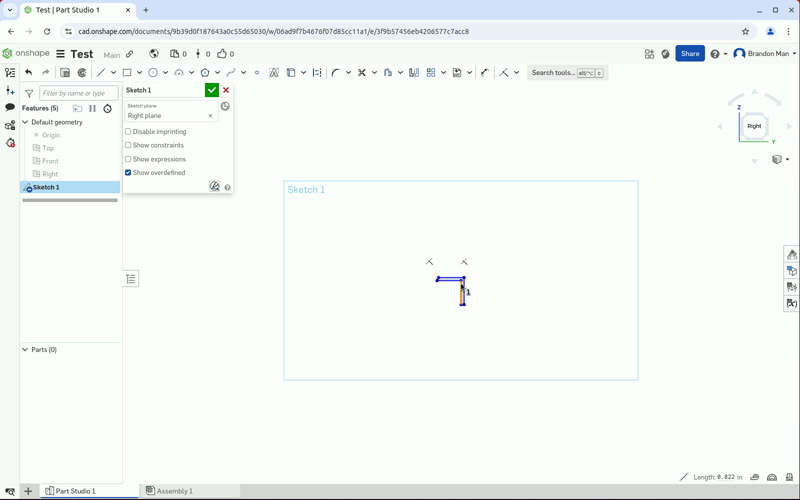
scroll(-6)
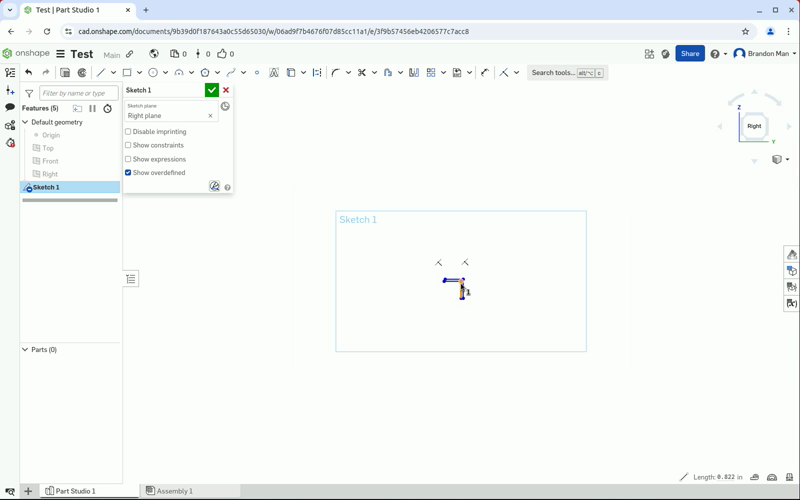
scroll(-6)
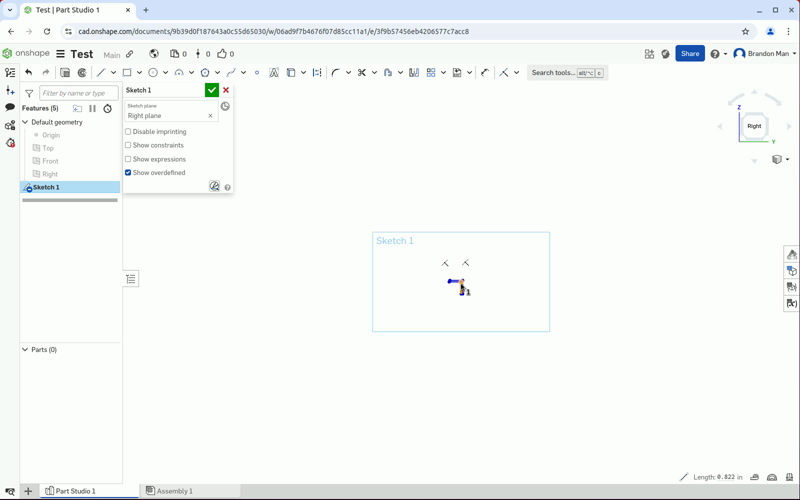
scroll(-6)
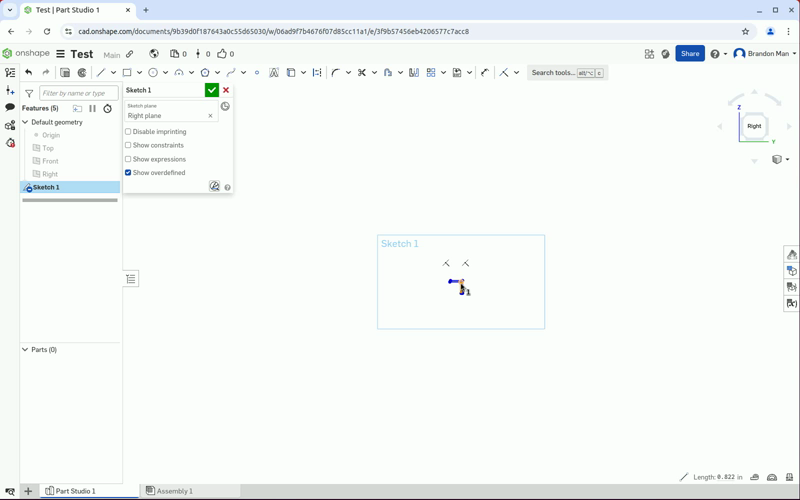
scroll(-6)
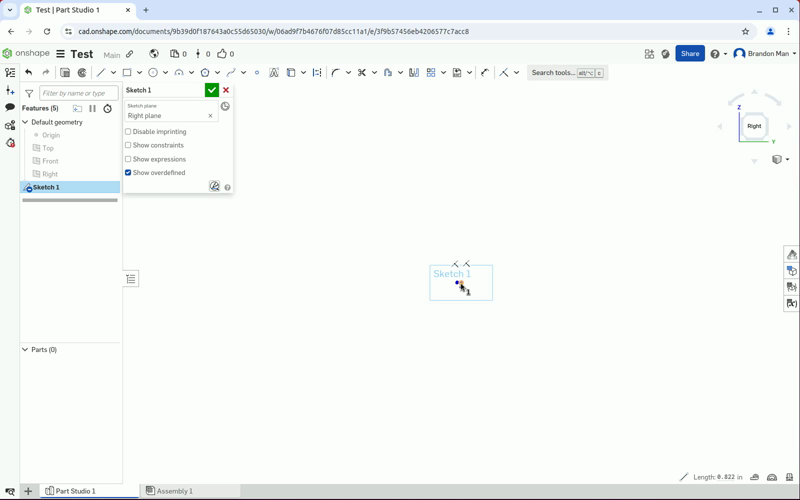
mouse_move(73, 352)
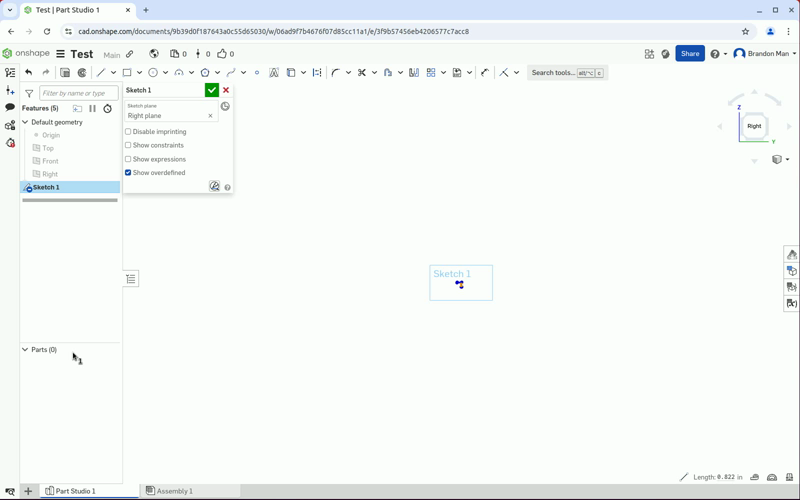
key(shift+y)
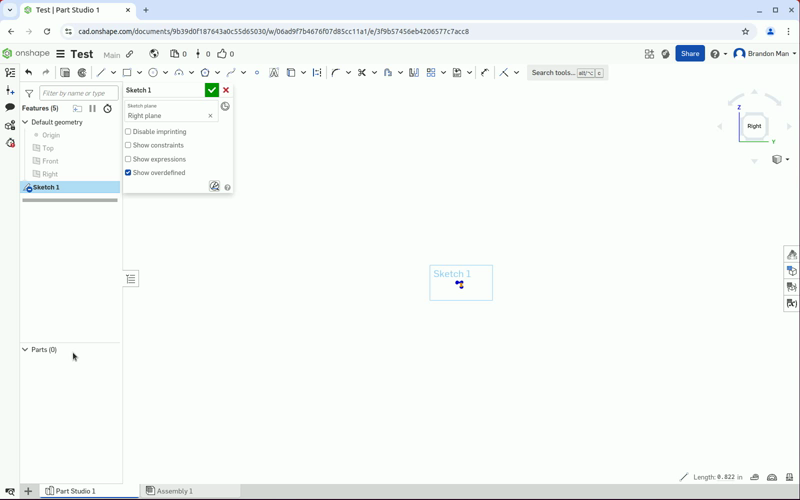
key(shift+e)
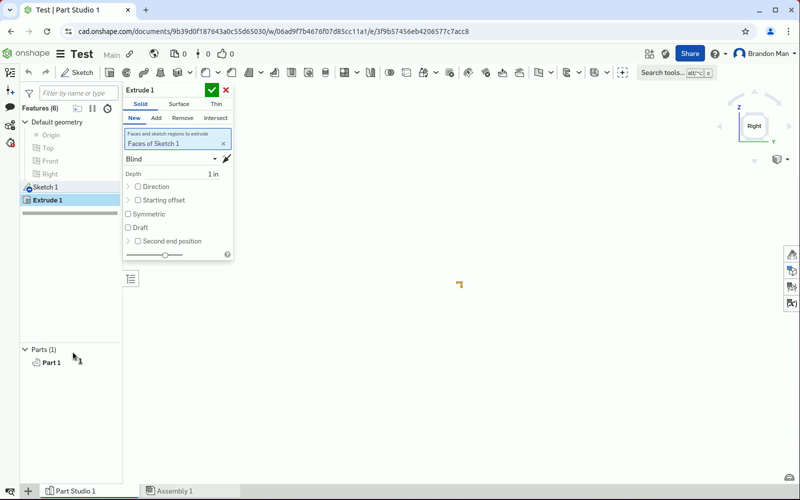
mouse_move(143, 106)
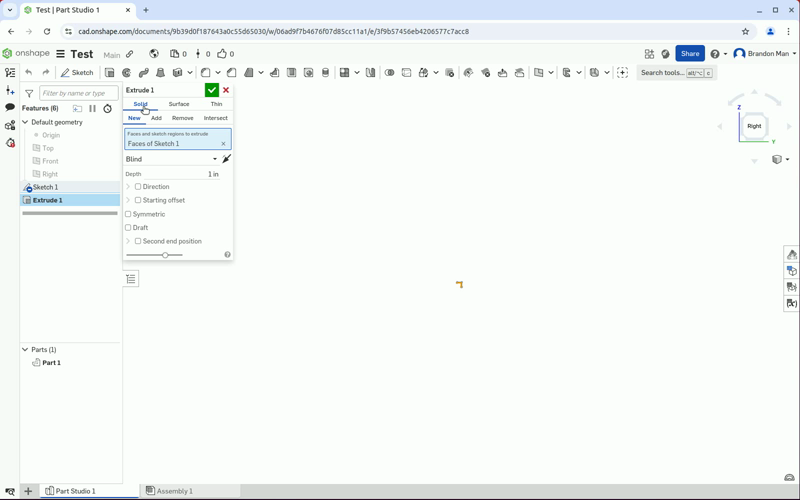
click(143, 106)
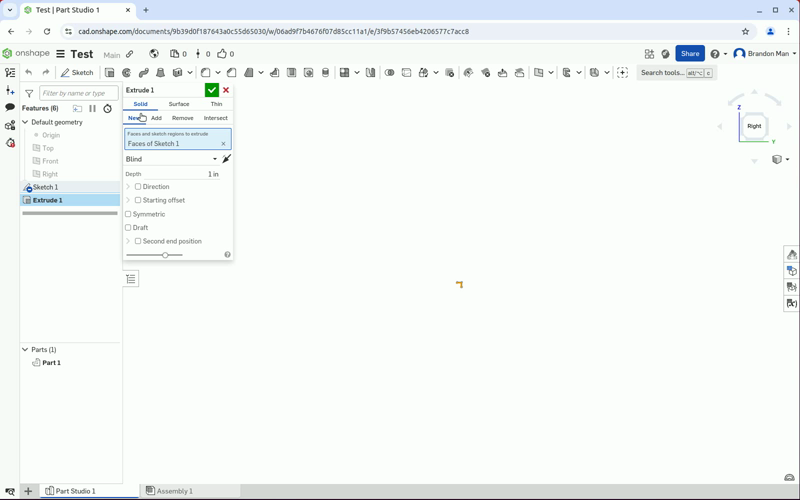
mouse_move(137, 120)
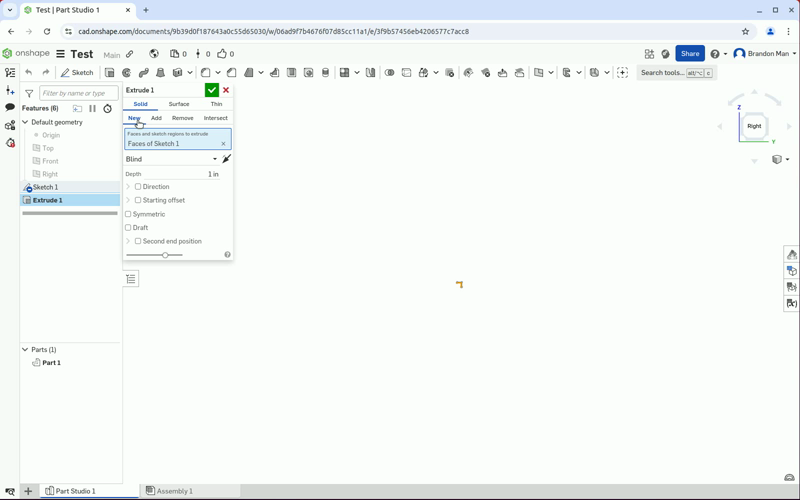
click(137, 120)
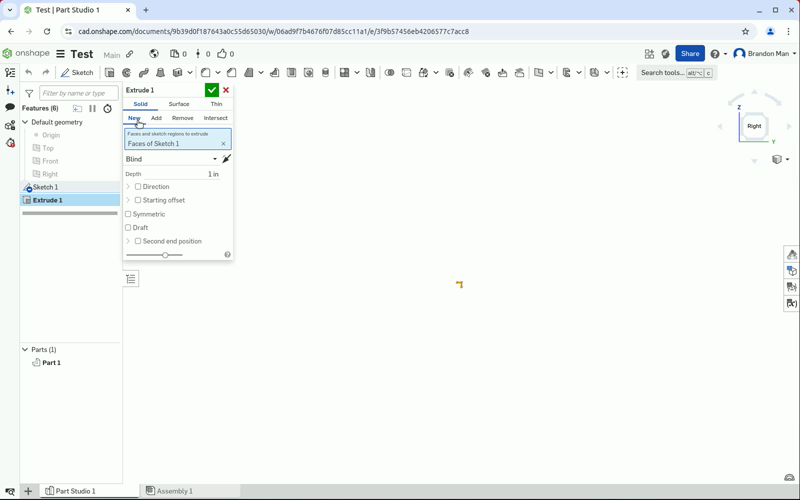
key(tab, 4)
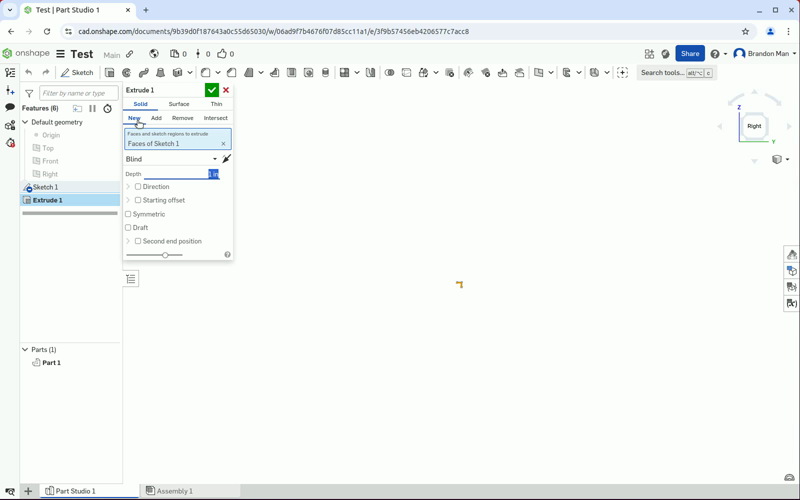
text(23.108)
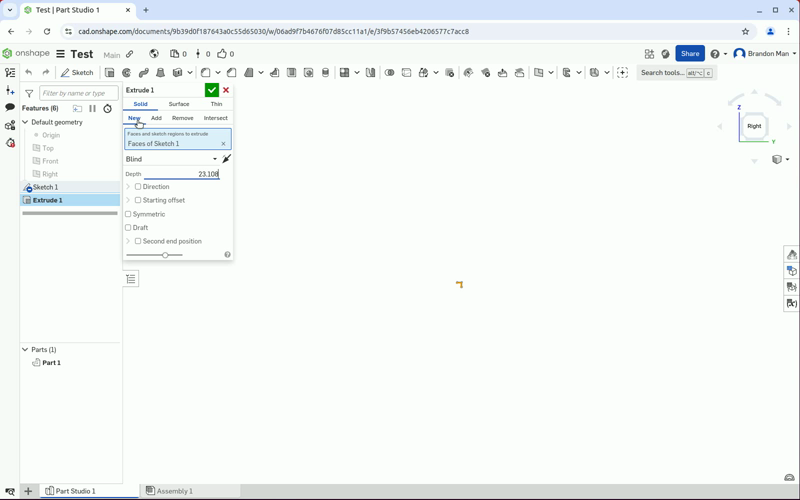
key(enter)
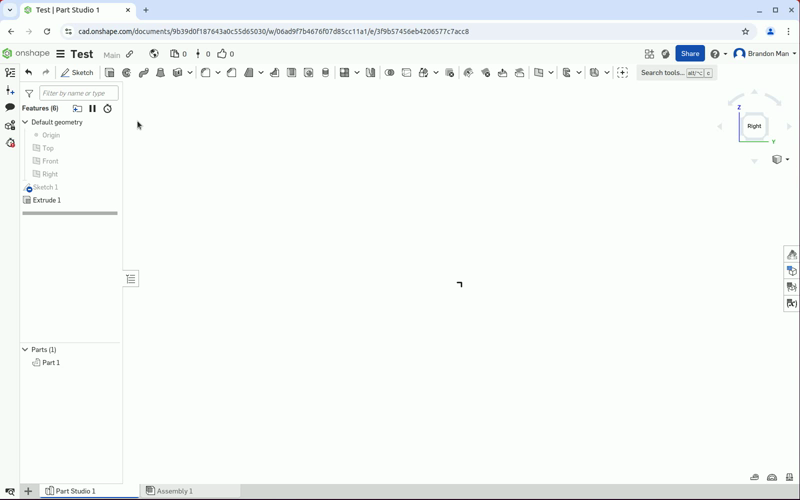
key(shift+h)
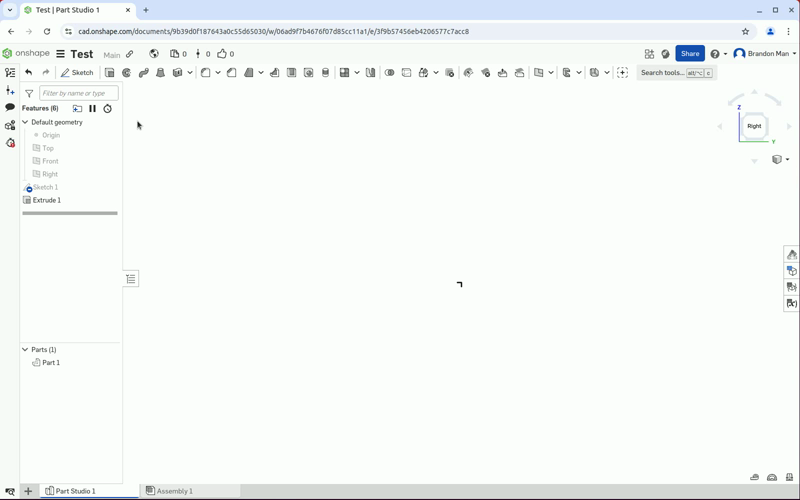
key(shift+h)
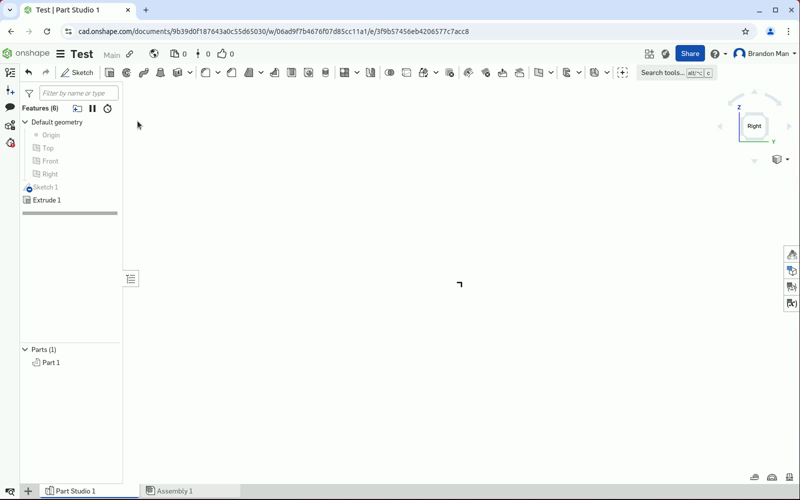
mouse_move(73, 189)
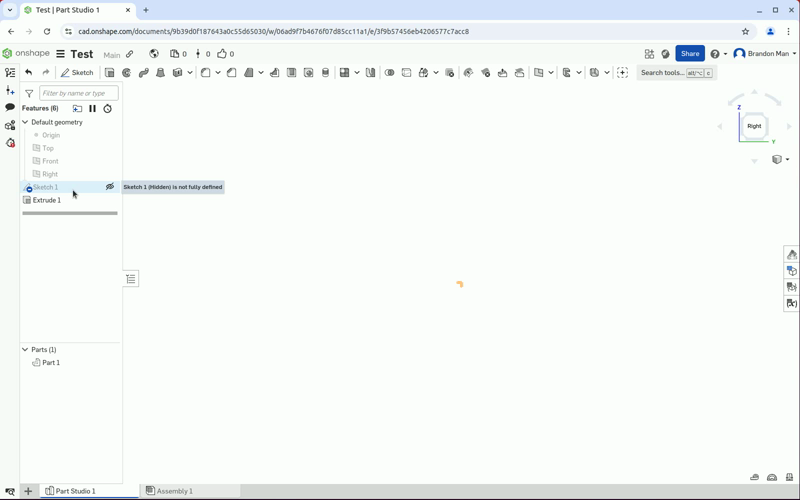
click(73, 189)
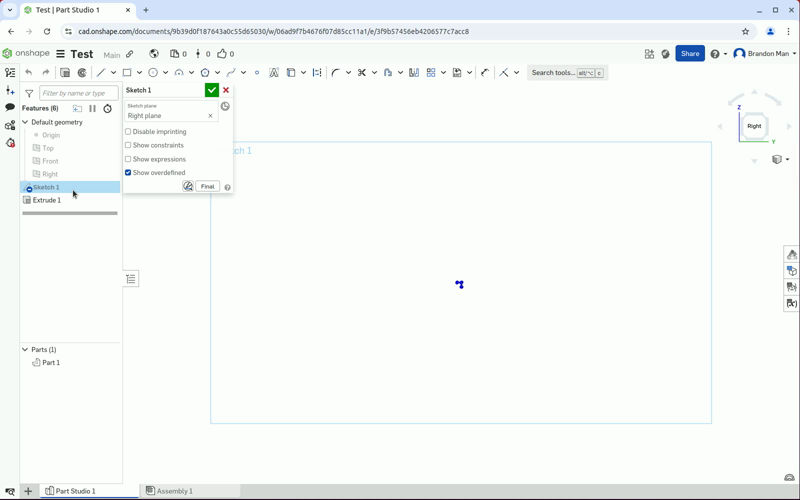
mouse_move(229, 92)
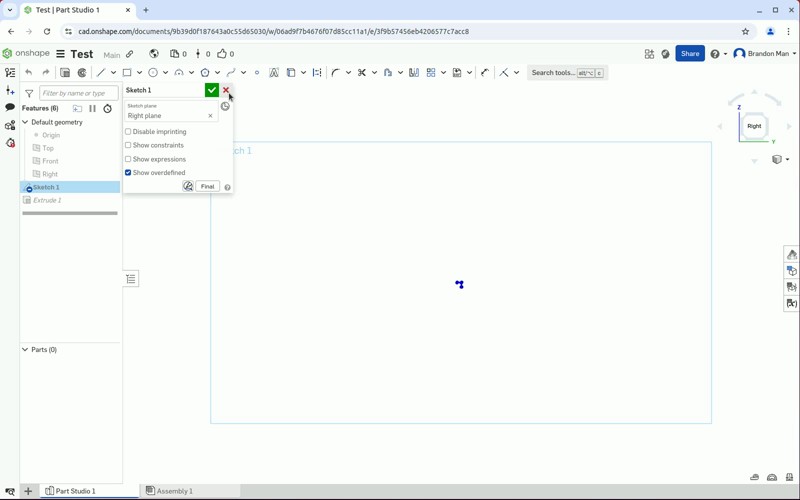
click(229, 92)
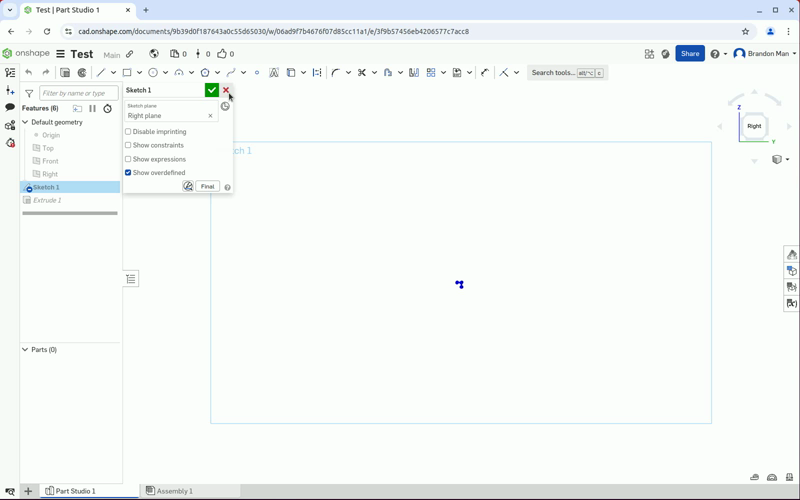
key(shift+s)
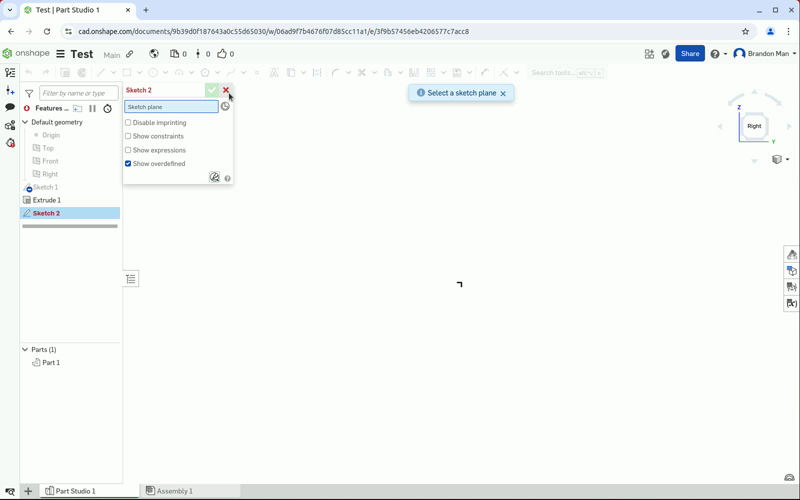
mouse_move(73, 176)
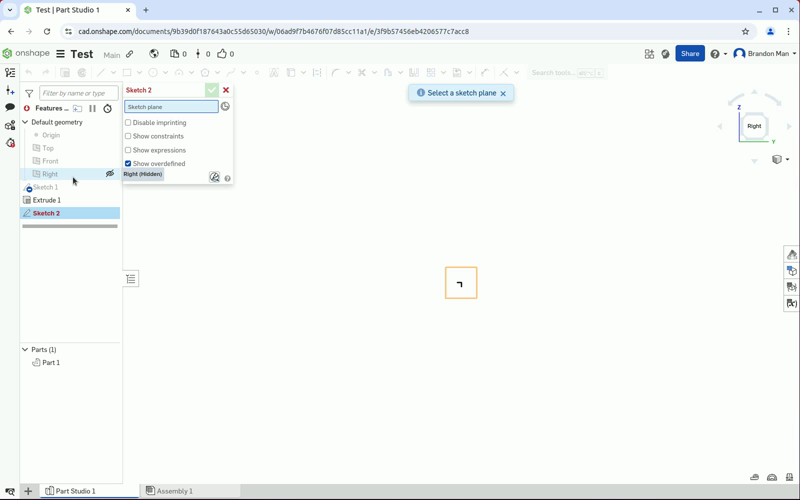
click(73, 176)
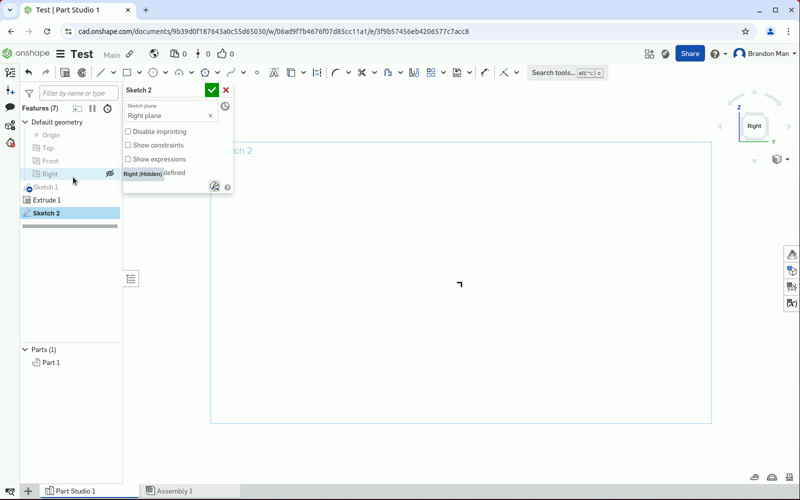
mouse_move(73, 352)
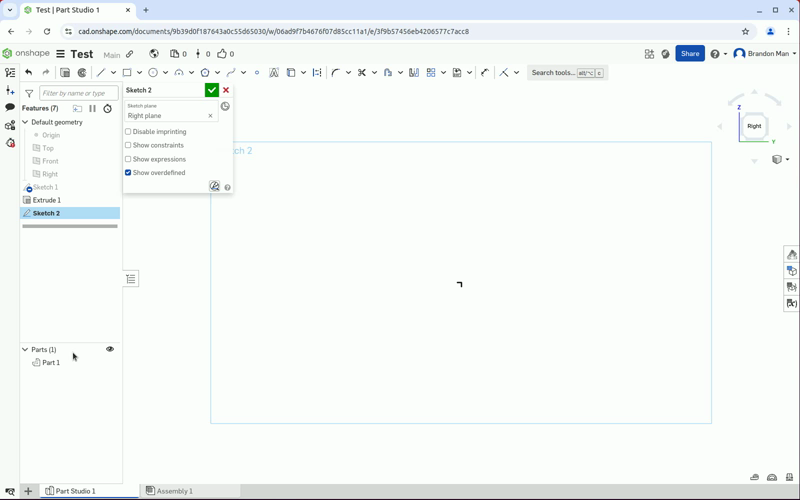
key(y)
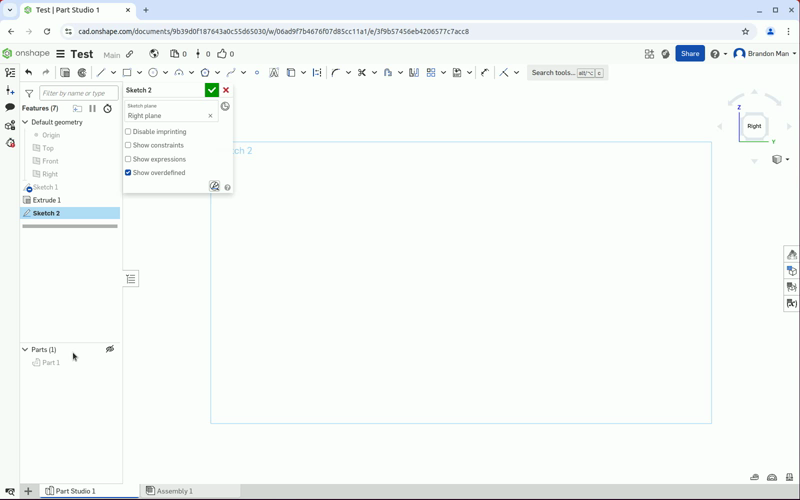
key(l)
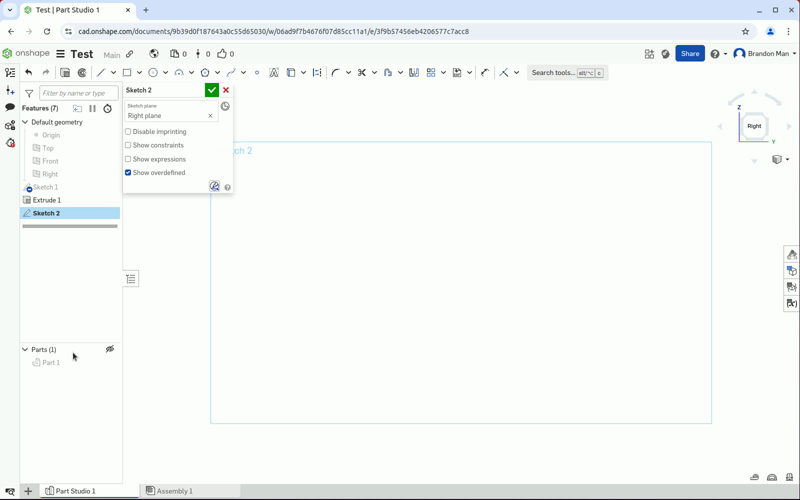
key_down(shift)
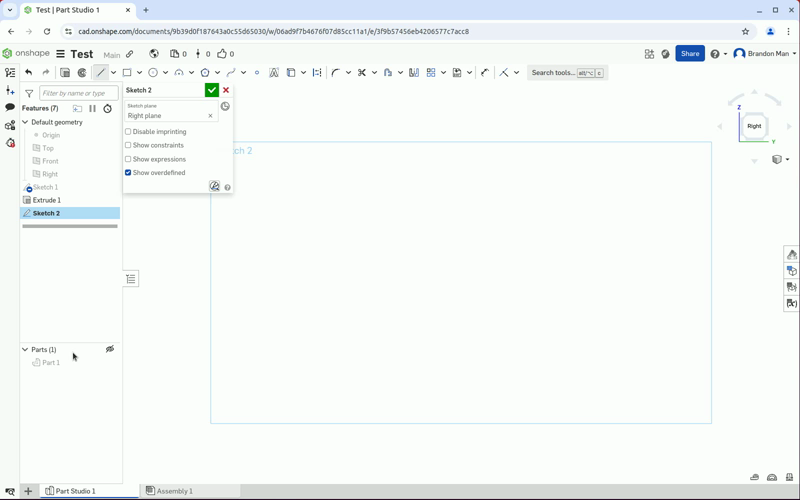
mouse_move(460, 286)
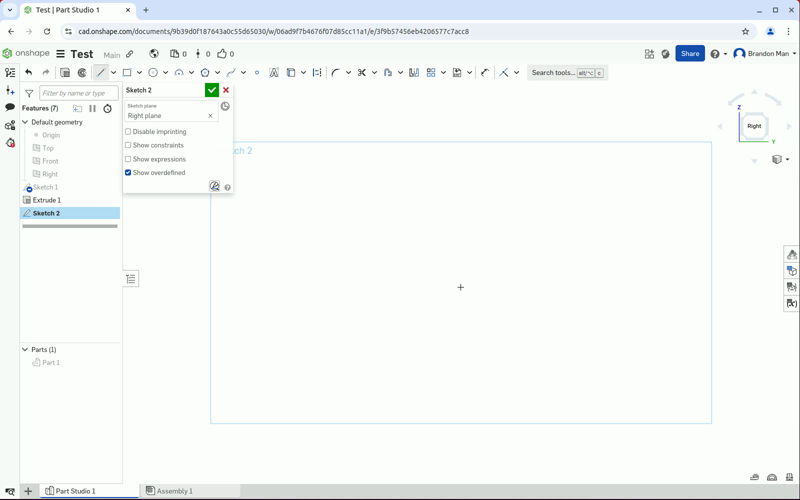
click(460, 286)
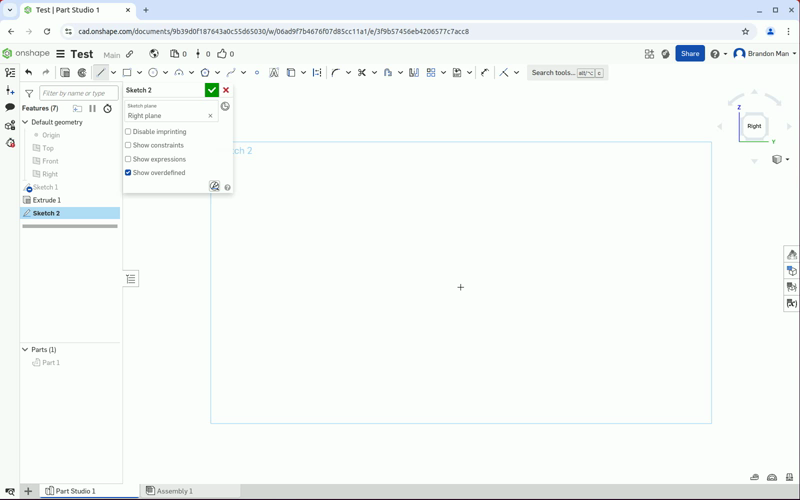
key_up(shift)
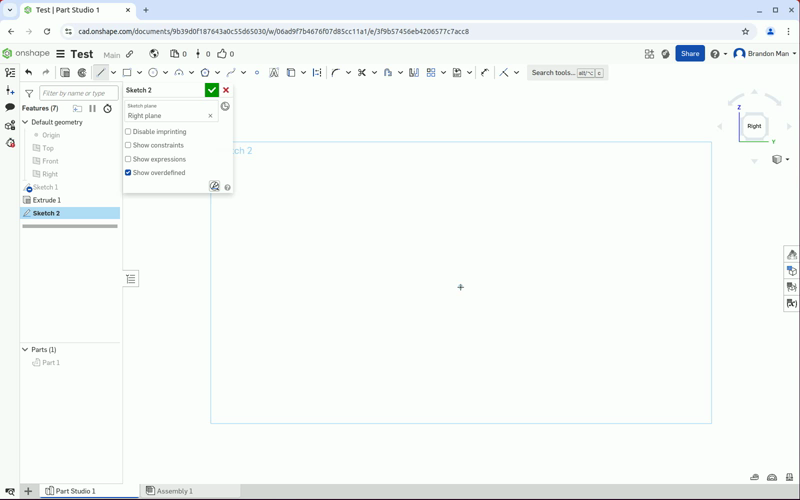
key_down(shift)
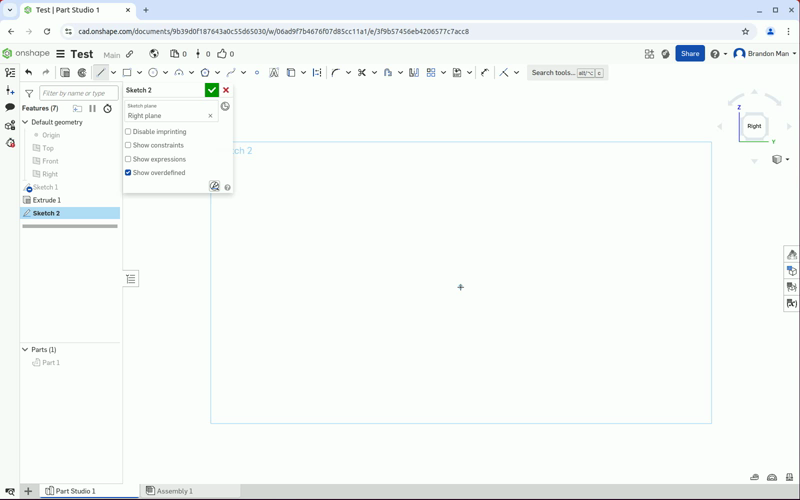
mouse_move(490, 286)
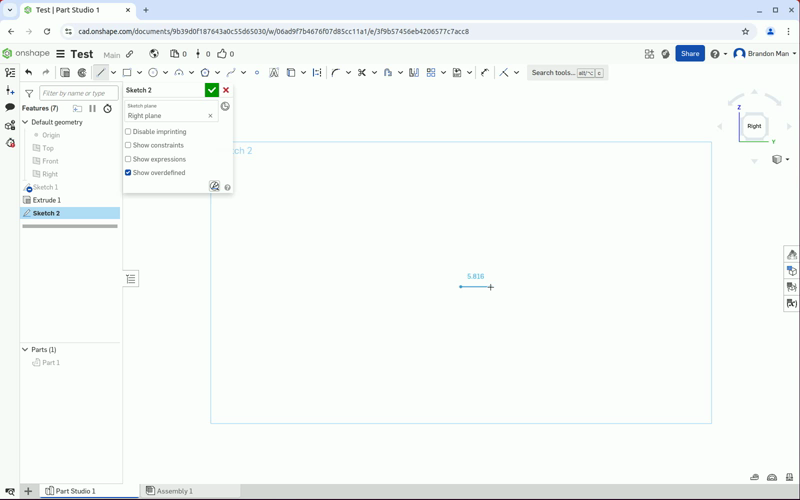
mouse_move(461, 286)
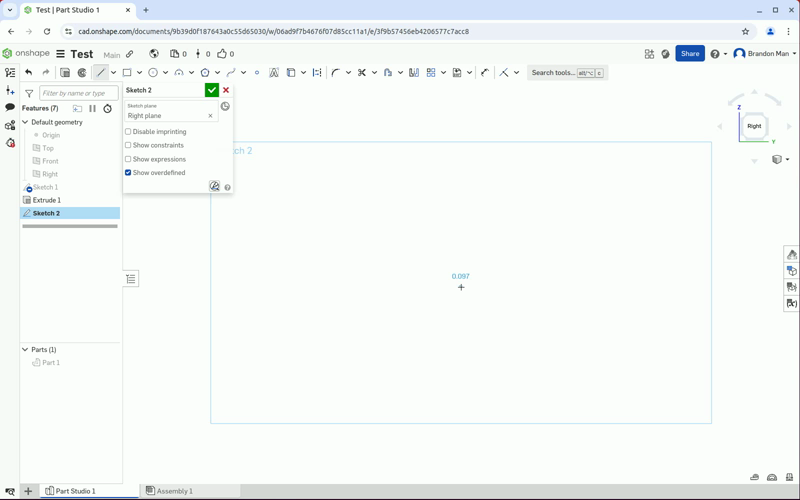
scroll(6)
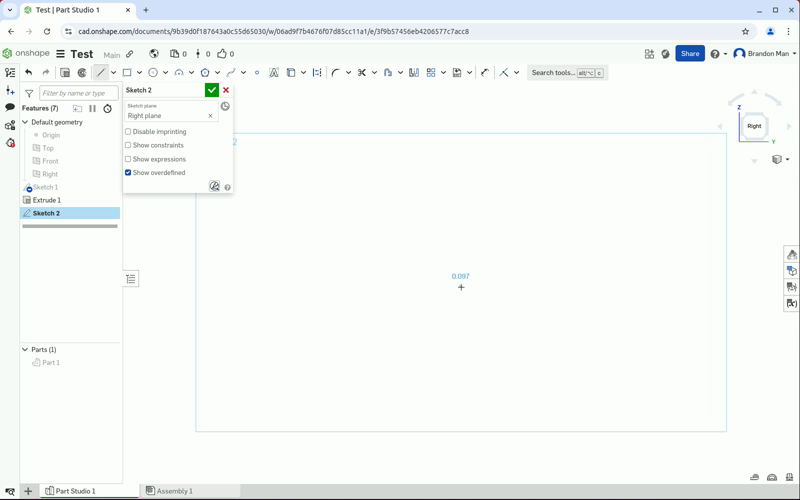
scroll(6)
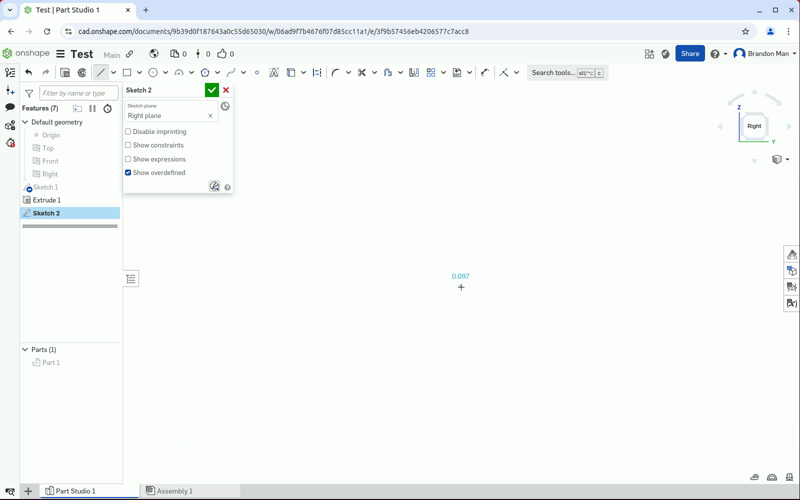
scroll(6)
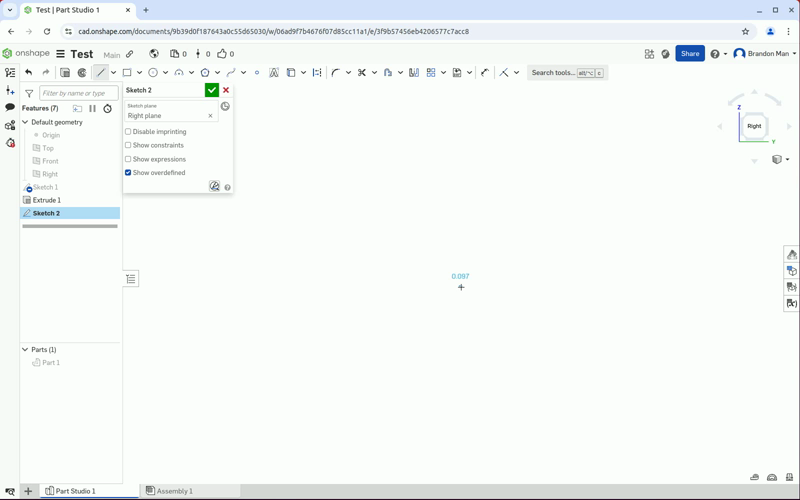
scroll(6)
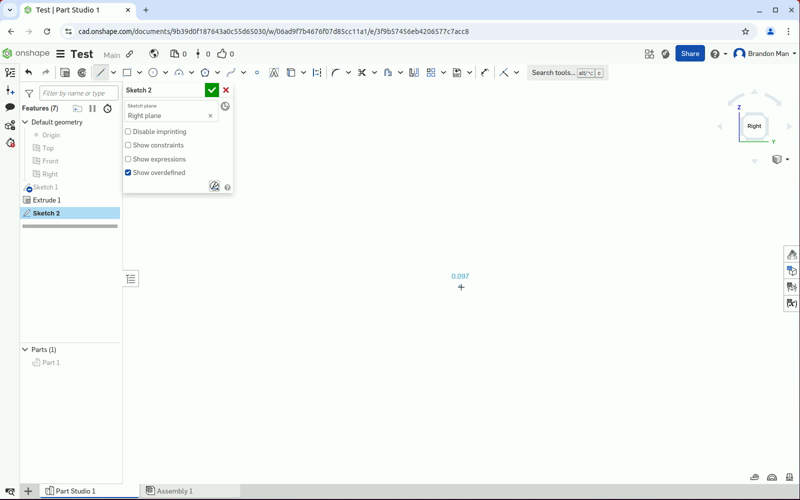
scroll(6)
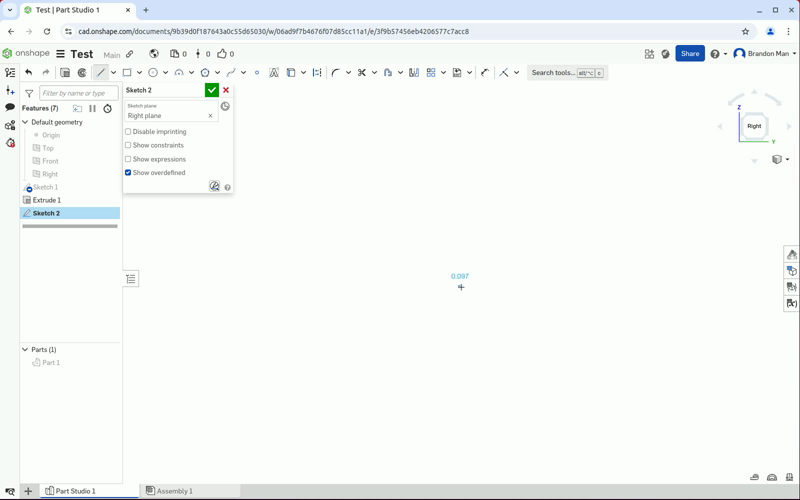
scroll(6)
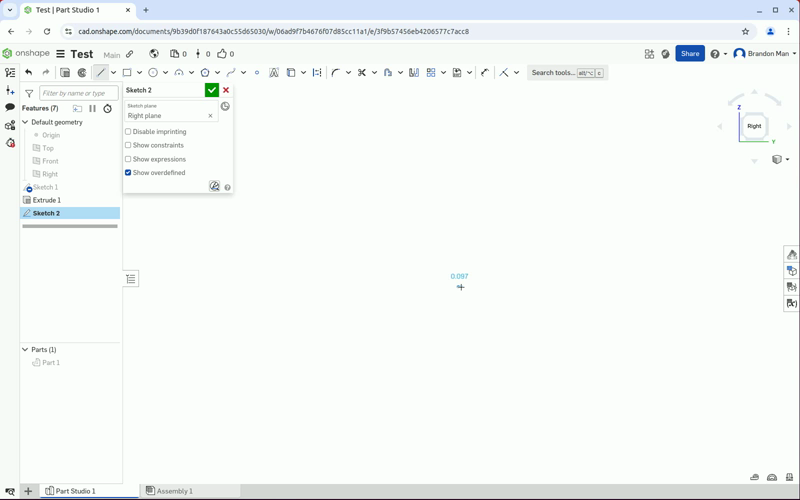
scroll(6)
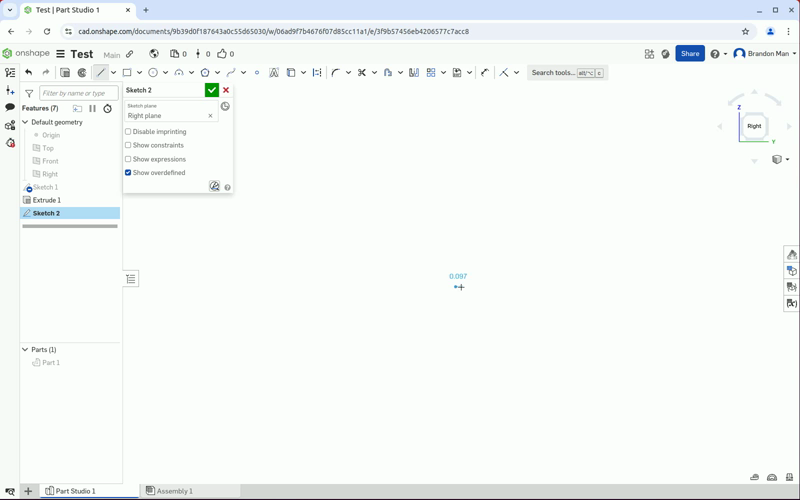
click(461, 286)
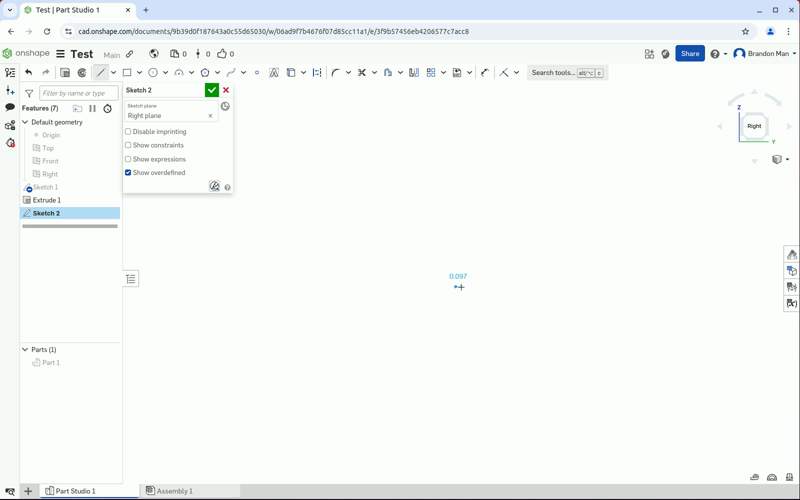
scroll(-6)
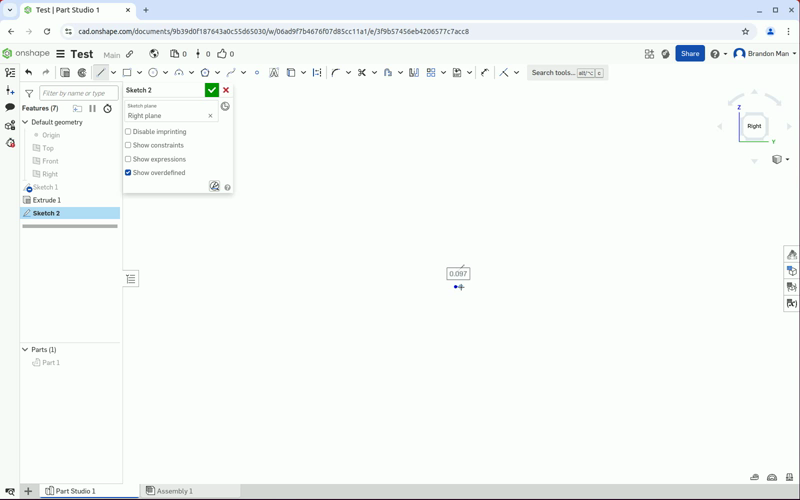
scroll(-6)
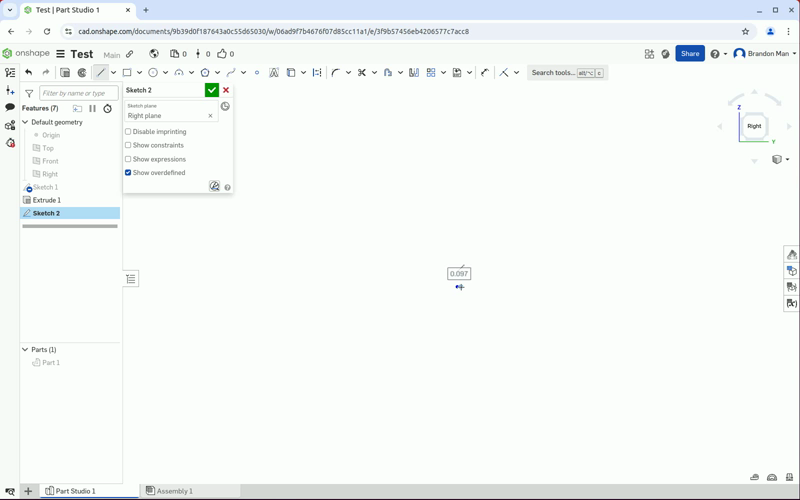
scroll(-6)
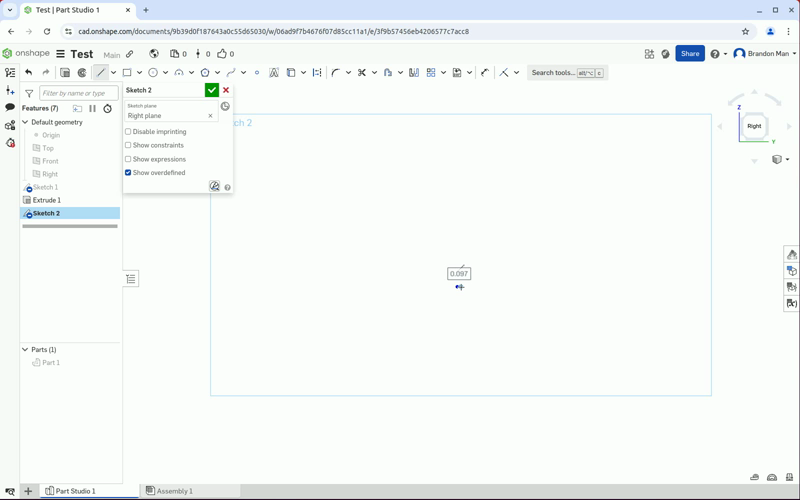
scroll(-6)
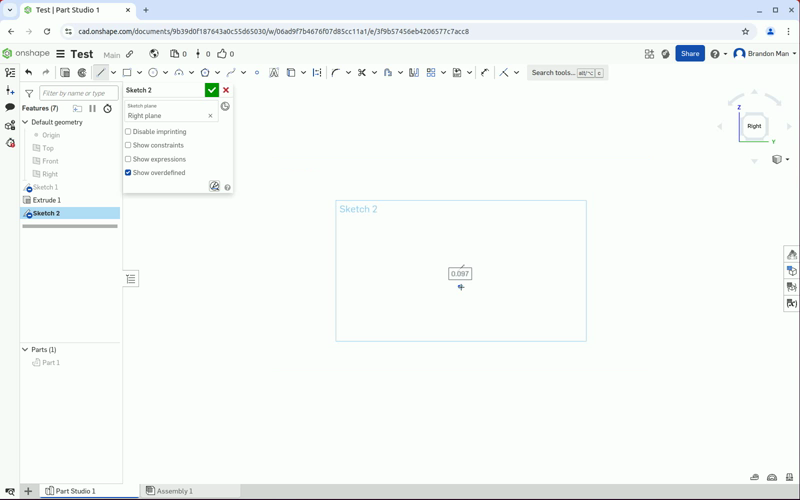
scroll(-6)
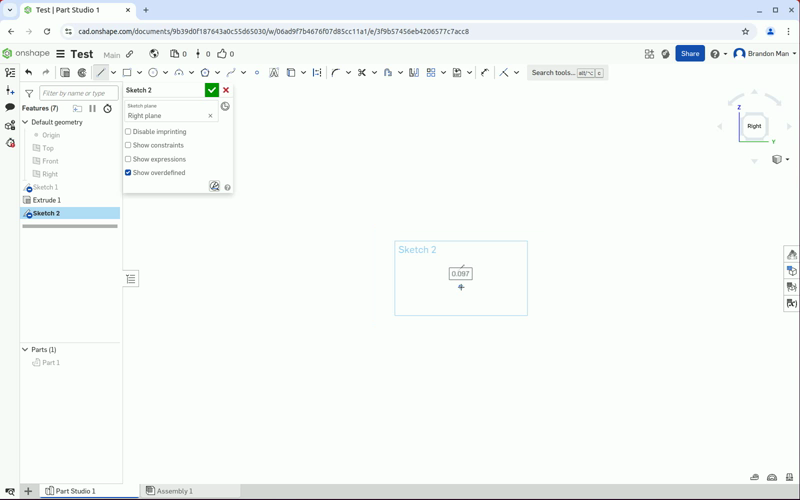
scroll(-6)
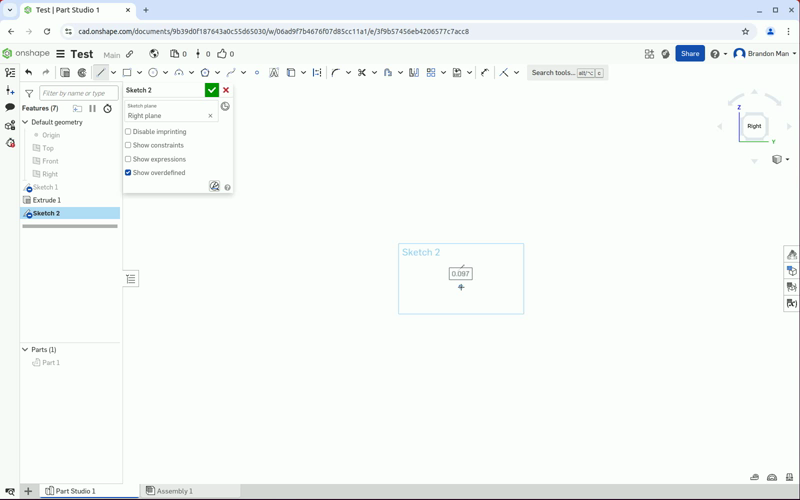
scroll(-6)
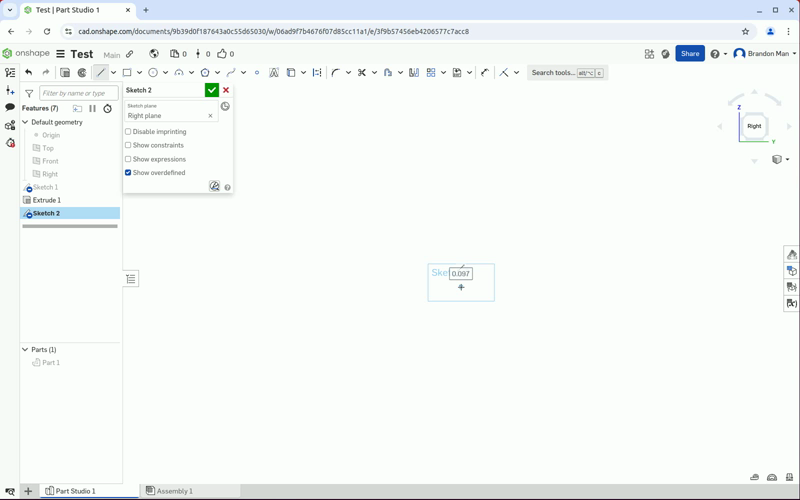
key_up(shift)
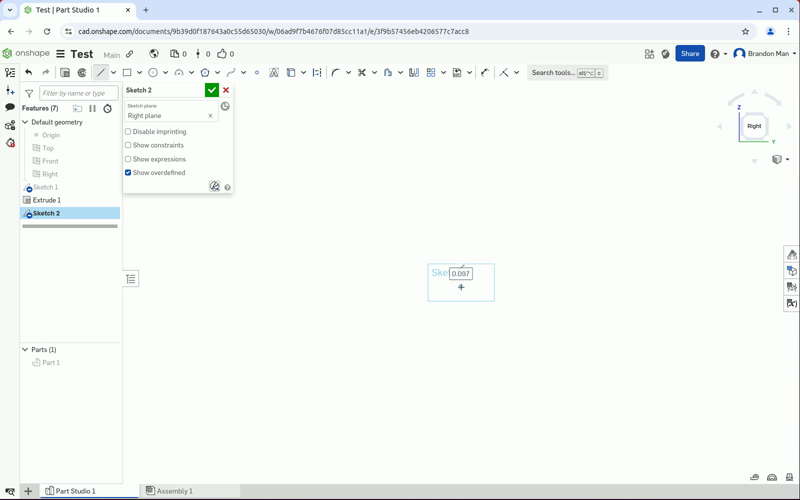
key_down(shift)
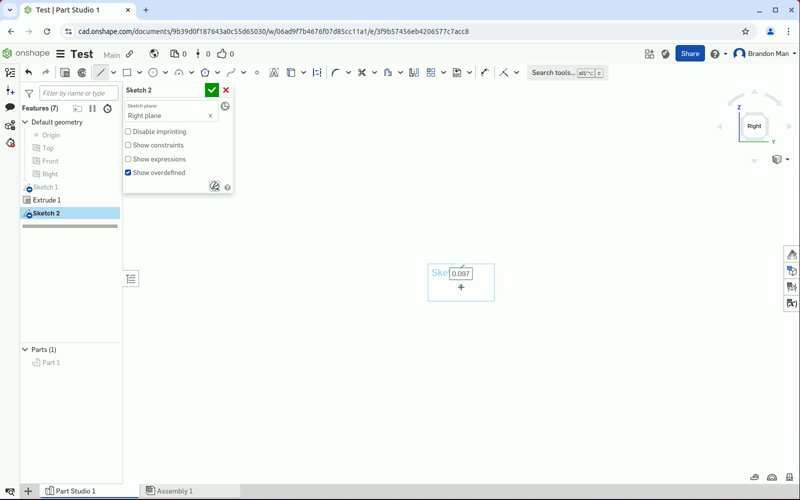
mouse_move(491, 286)
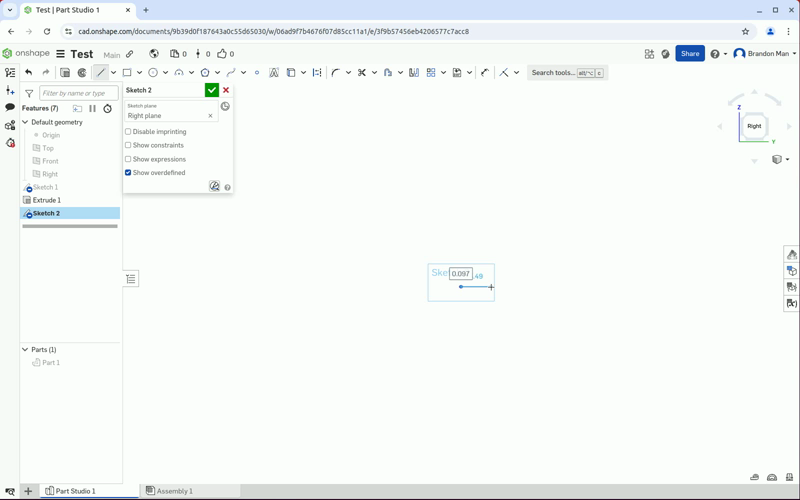
mouse_move(461, 282)
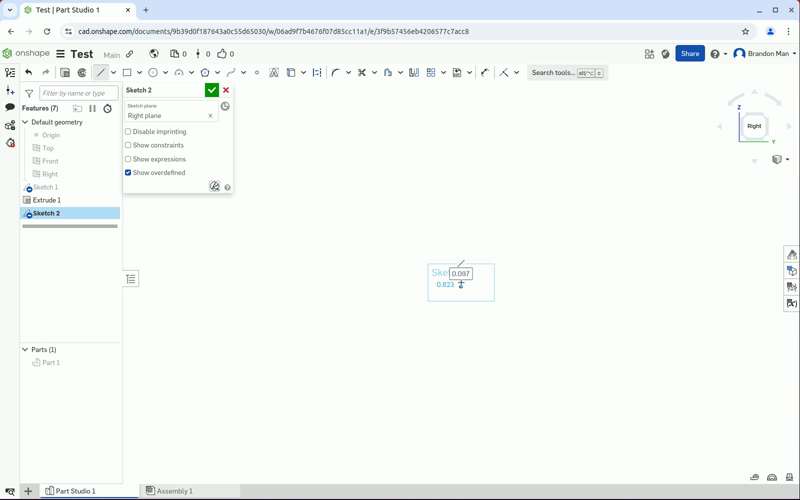
scroll(6)
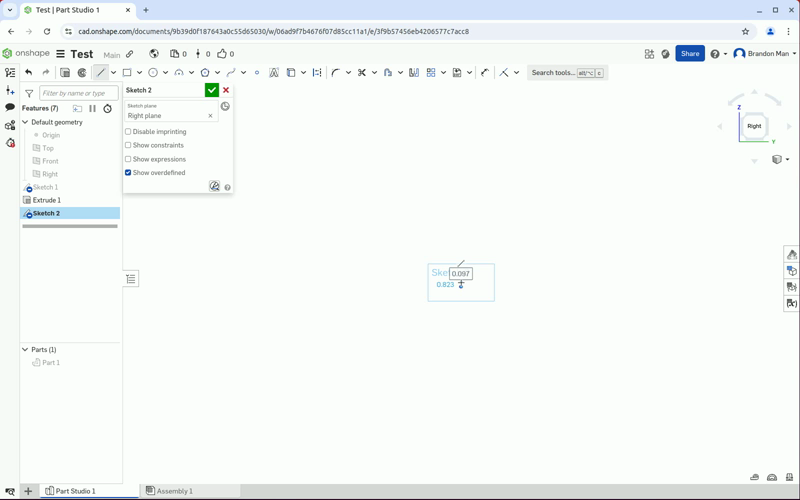
scroll(6)
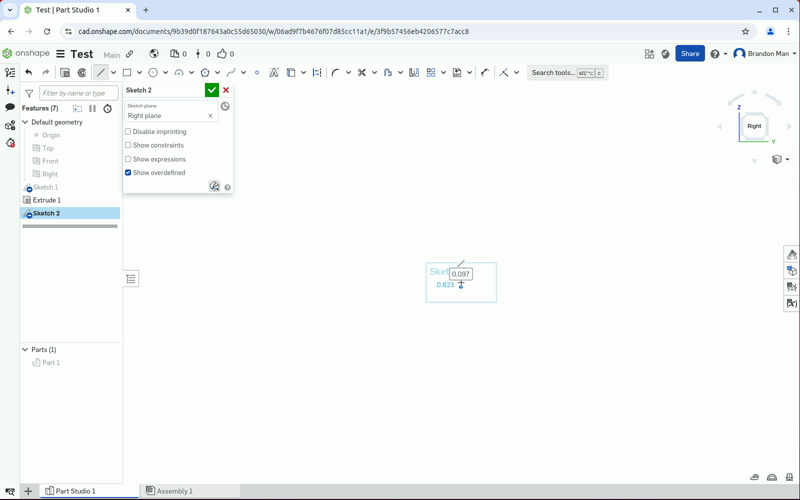
scroll(6)
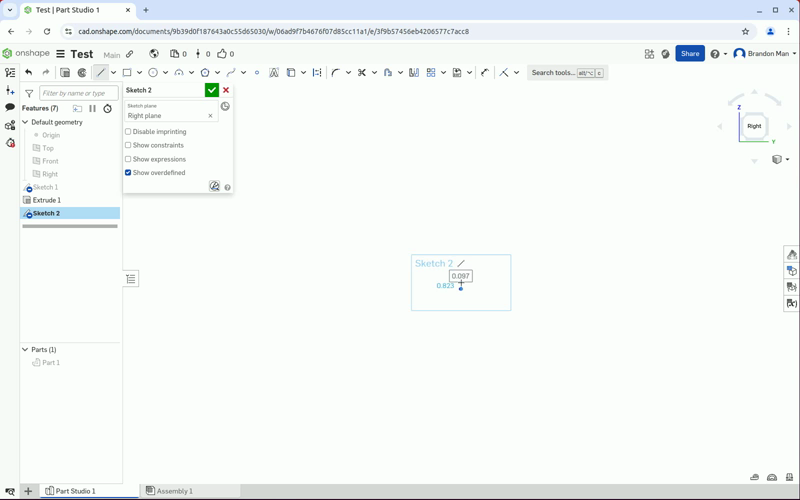
scroll(6)
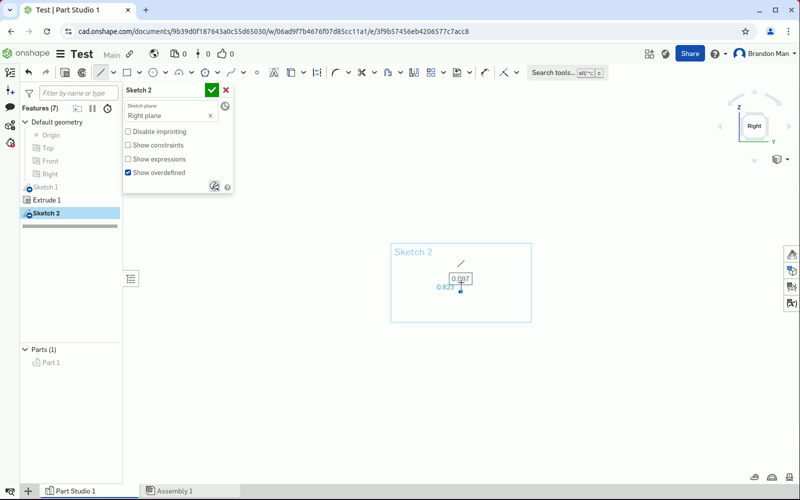
scroll(6)
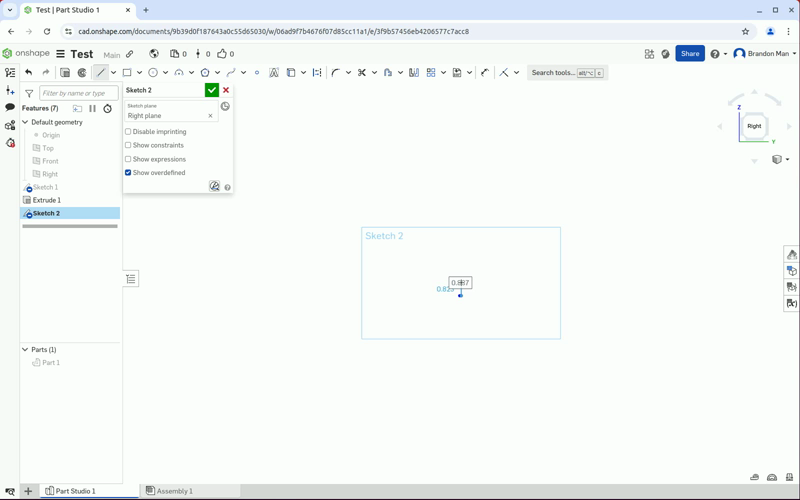
scroll(6)
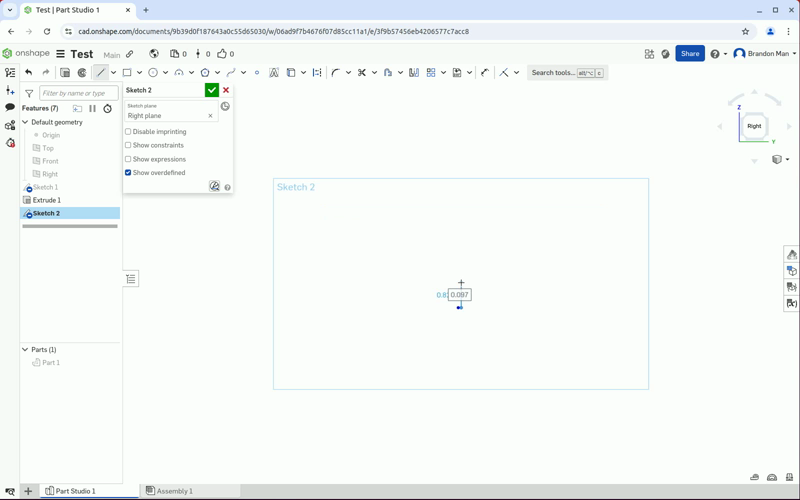
scroll(6)
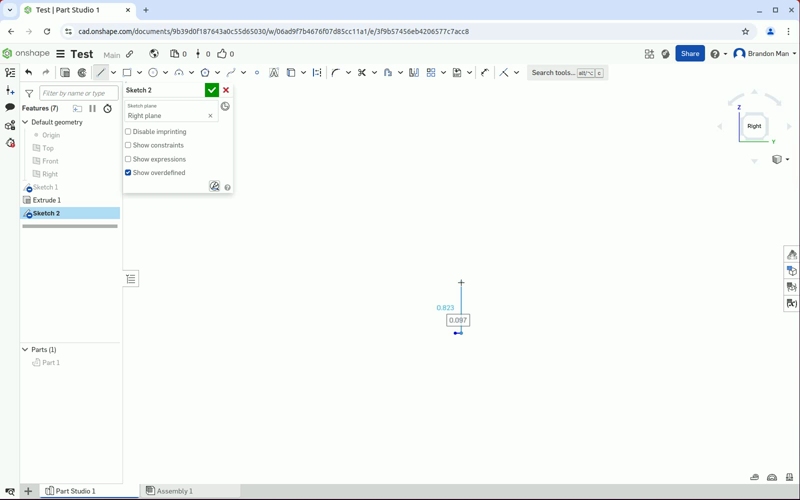
click(461, 282)
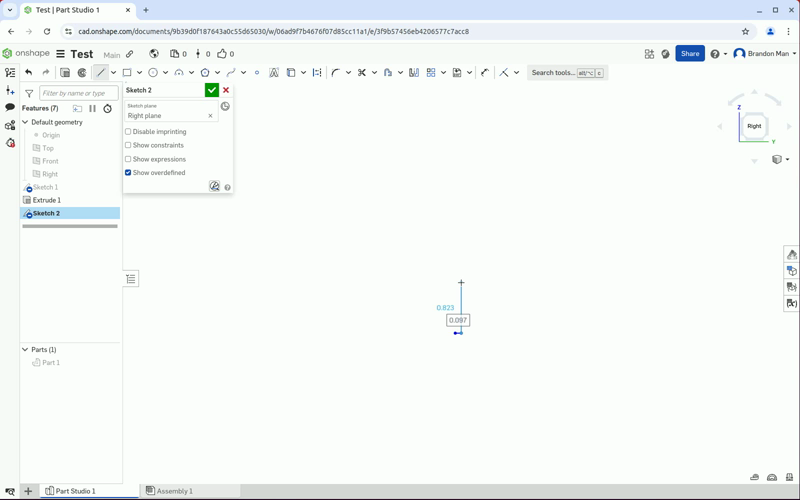
scroll(-6)
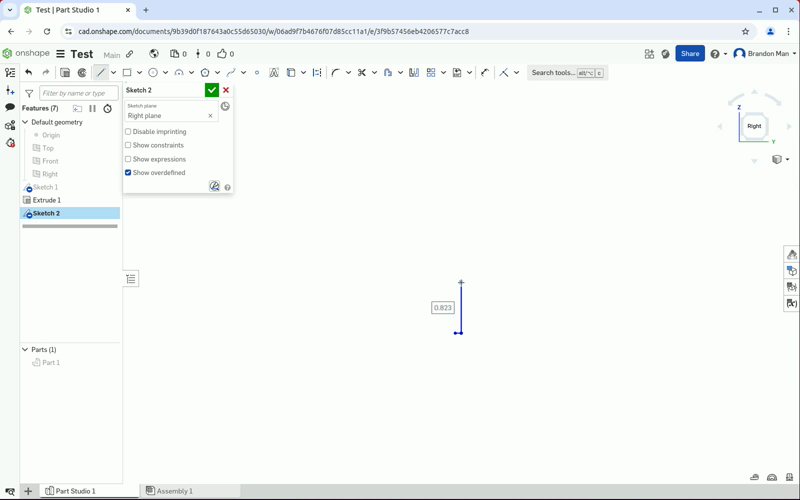
scroll(-6)
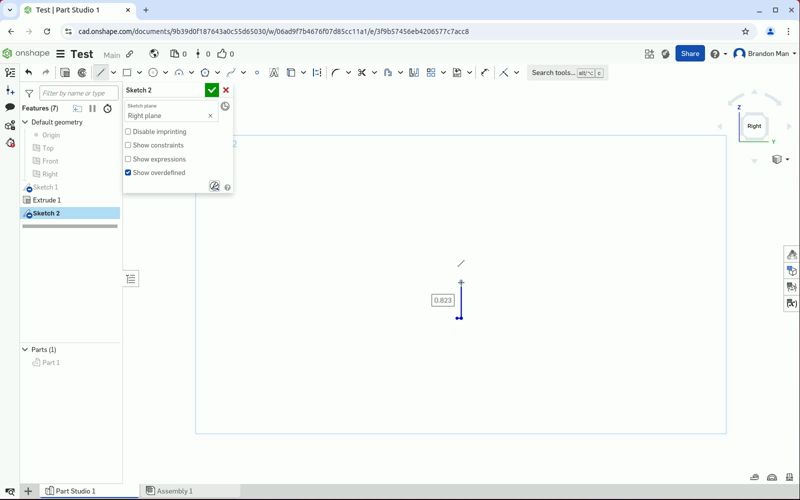
scroll(-6)
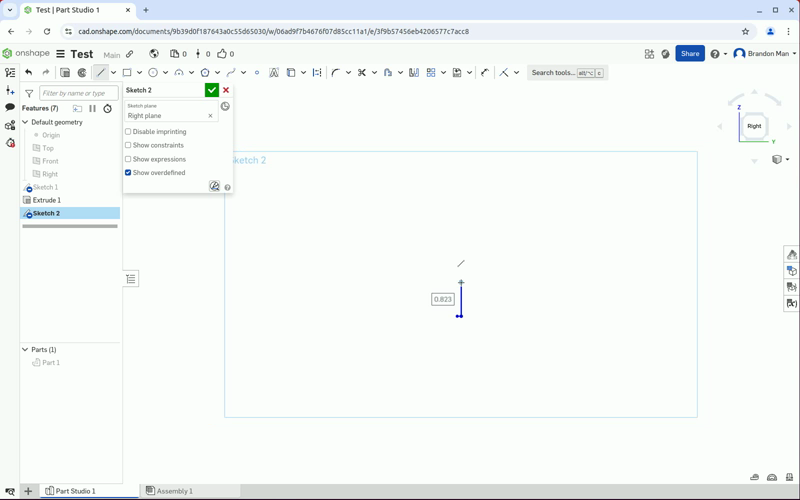
scroll(-6)
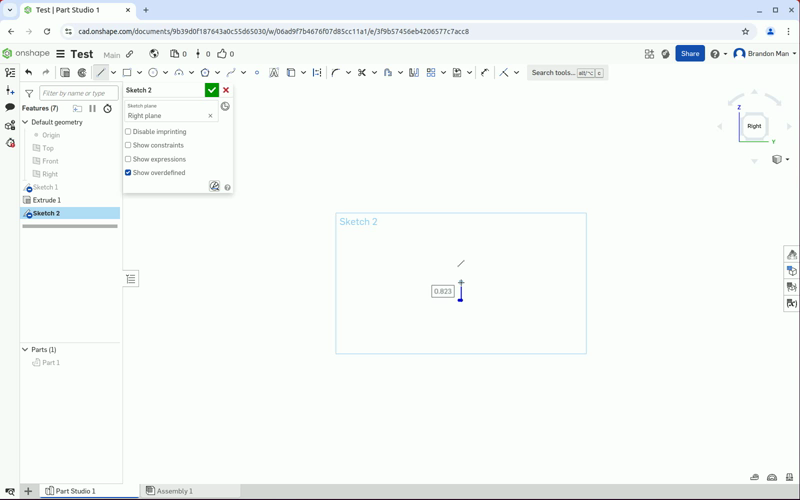
scroll(-6)
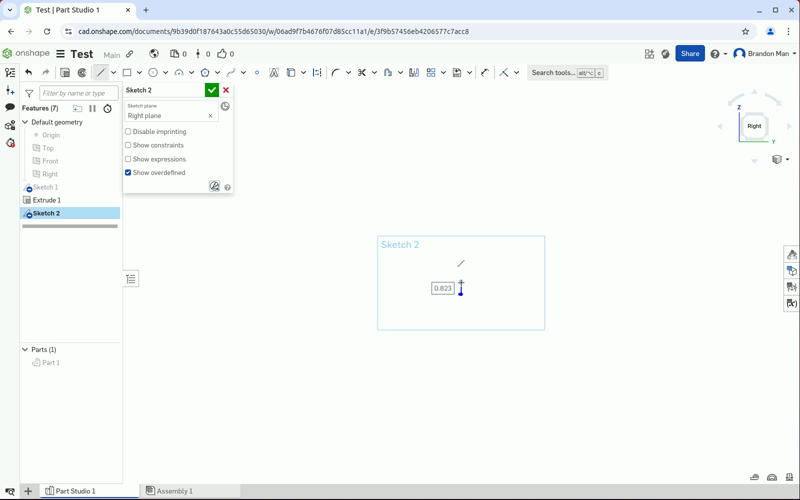
scroll(-6)
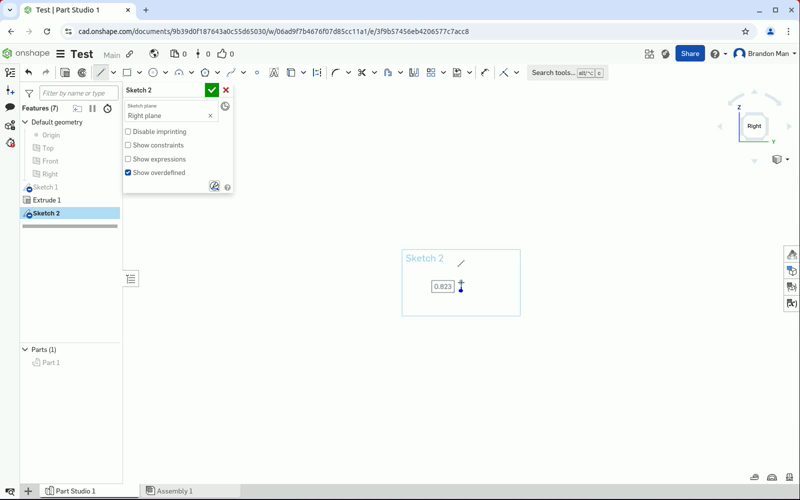
scroll(-6)
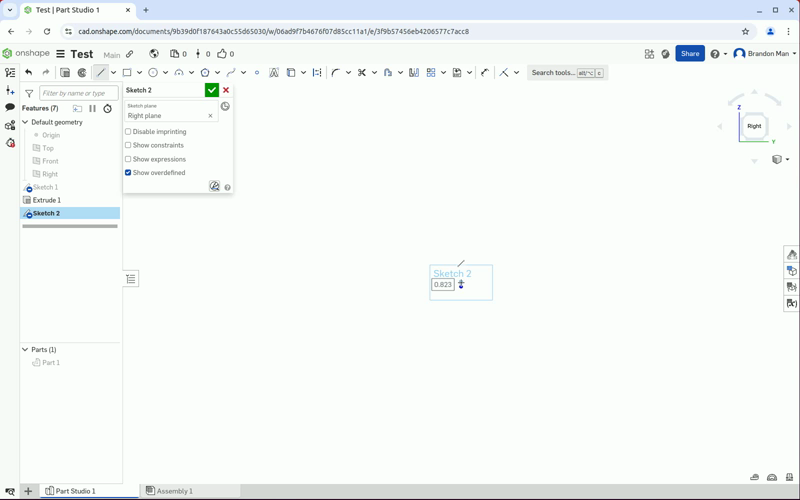
key_up(shift)
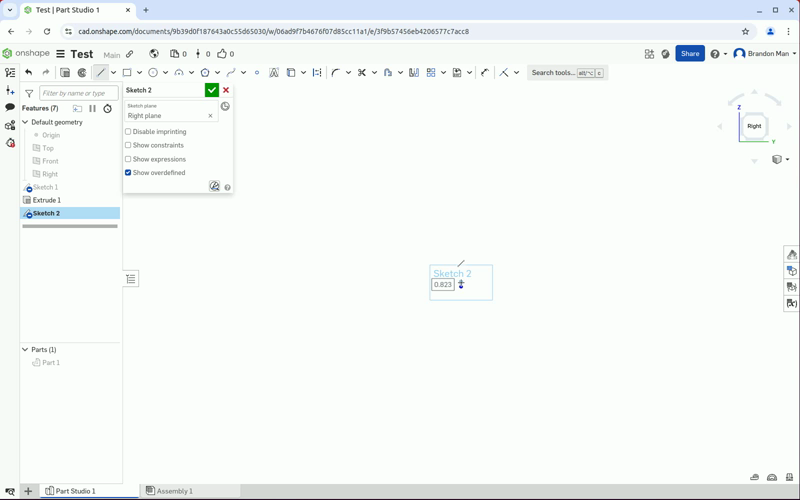
key_down(shift)
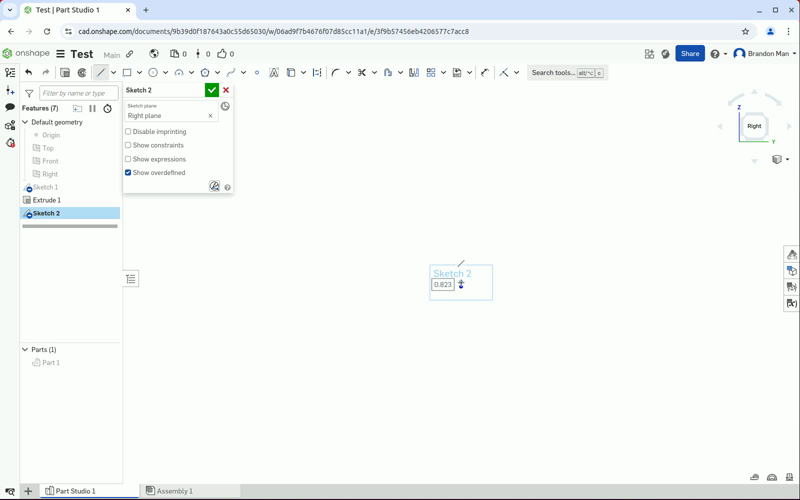
mouse_move(491, 282)
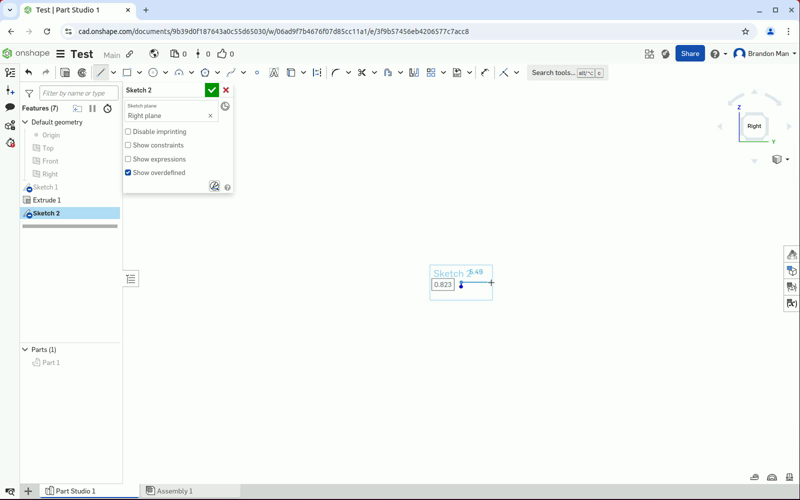
mouse_move(465, 282)
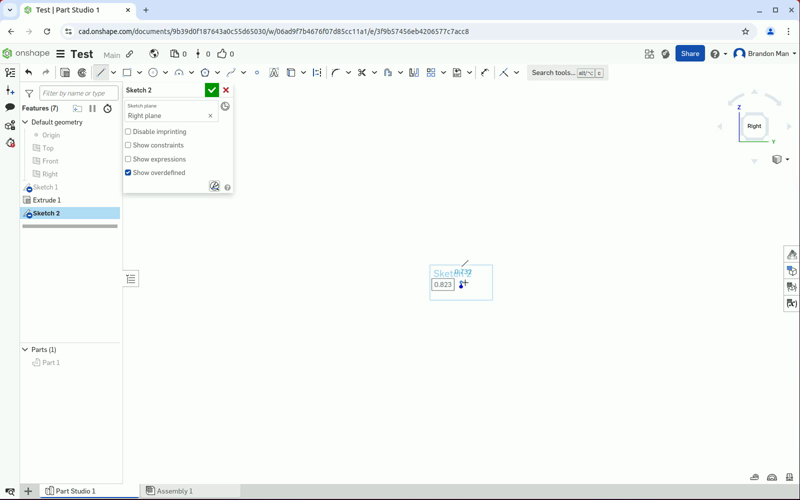
scroll(6)
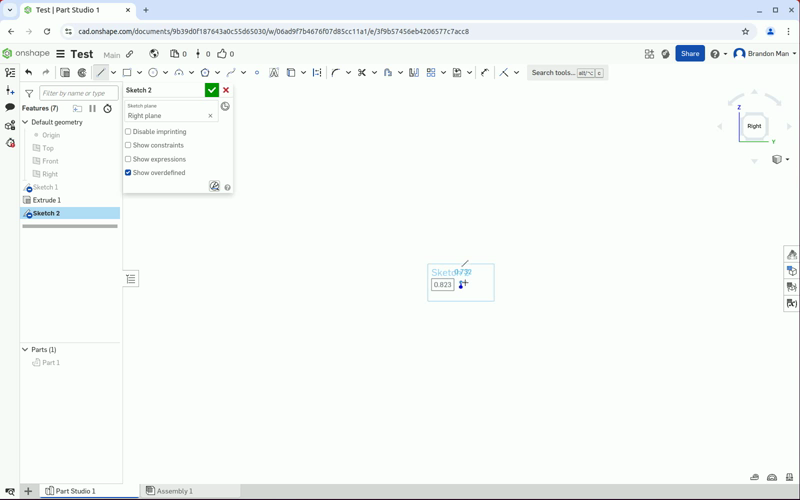
scroll(6)
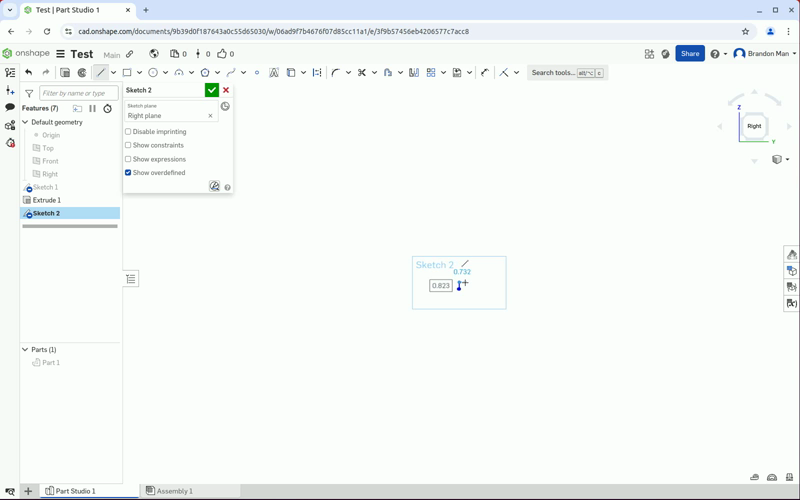
scroll(6)
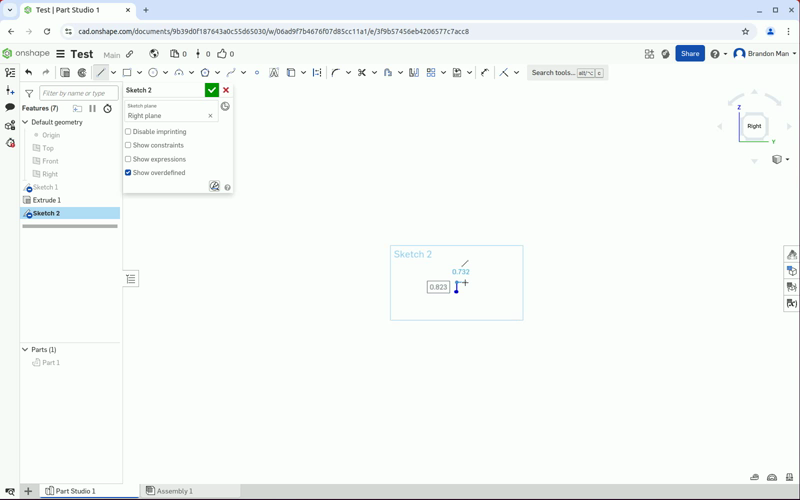
scroll(6)
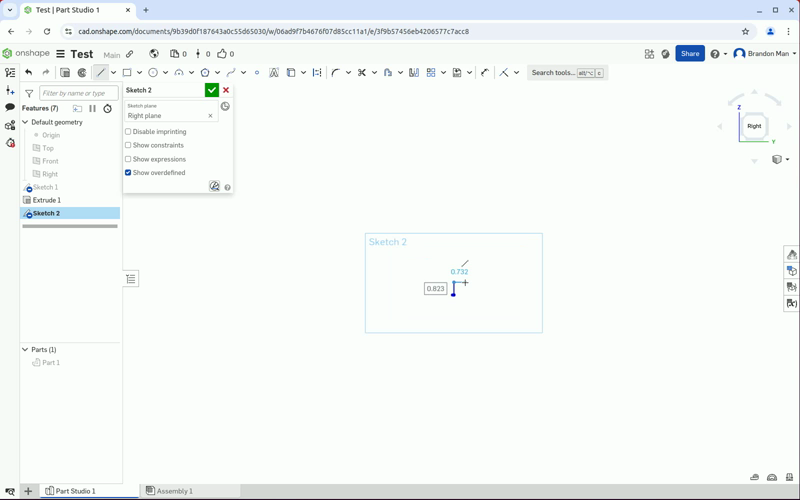
scroll(6)
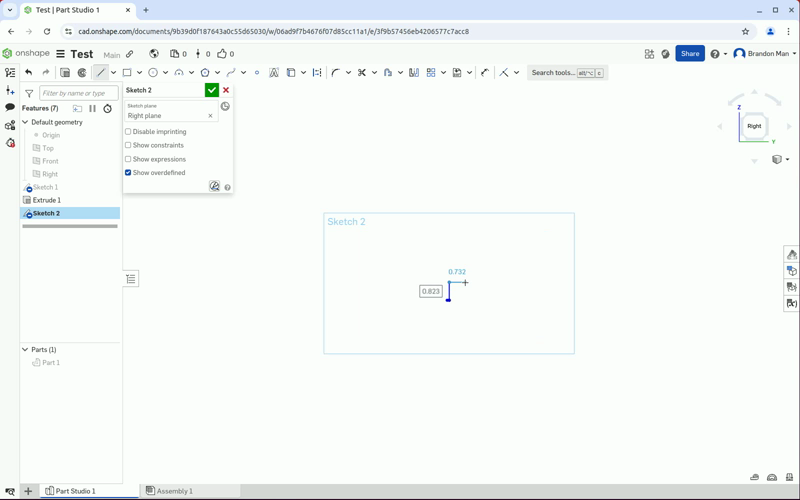
scroll(6)
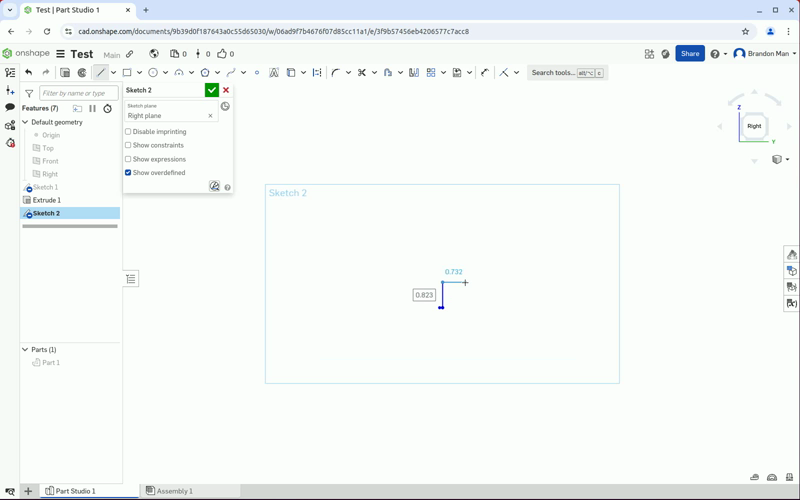
scroll(6)
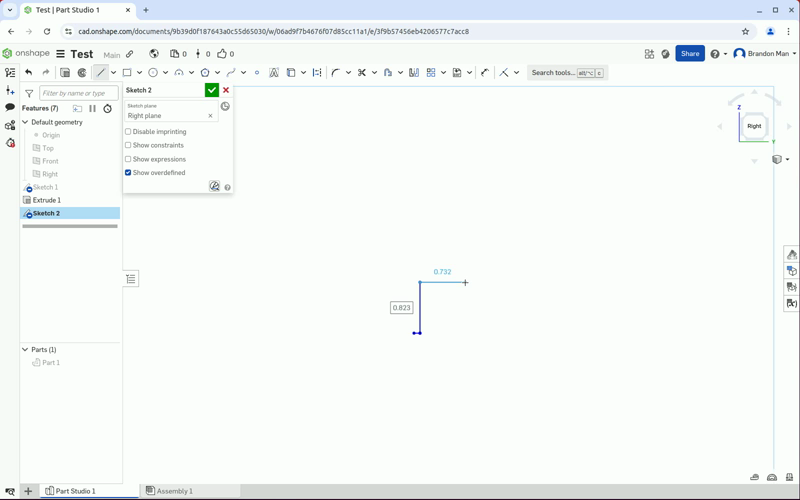
click(465, 282)
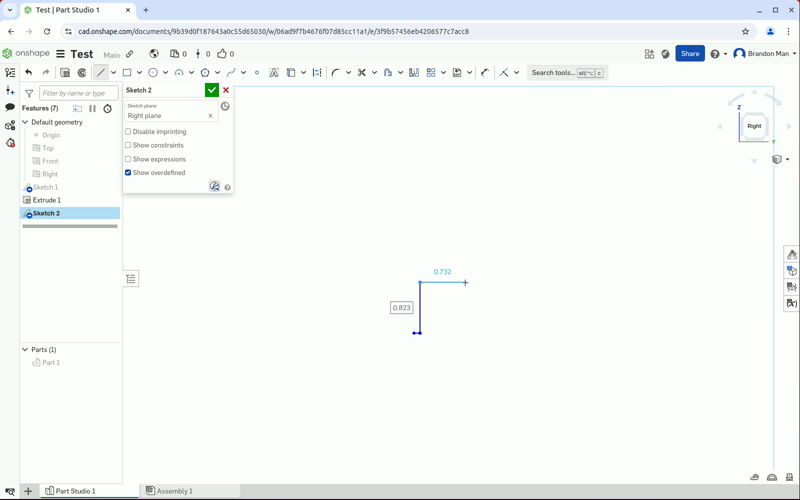
scroll(-6)
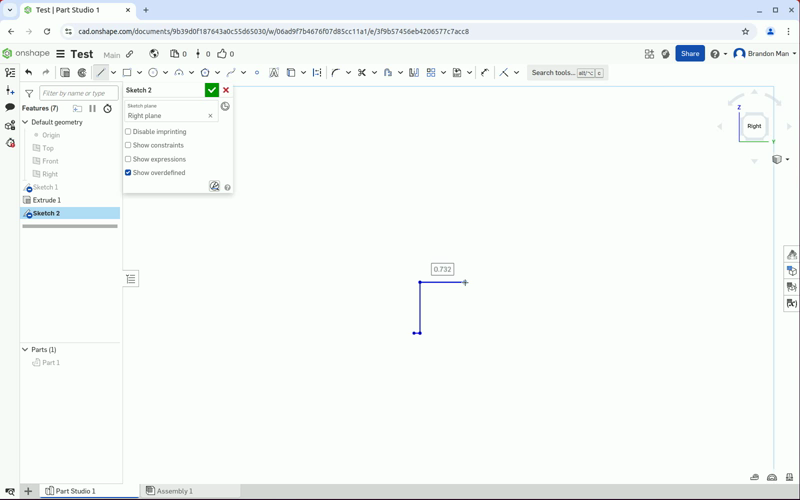
scroll(-6)
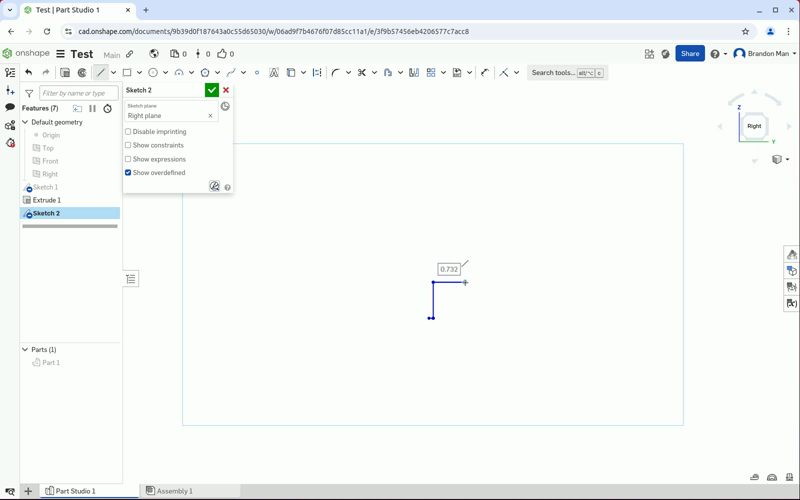
scroll(-6)
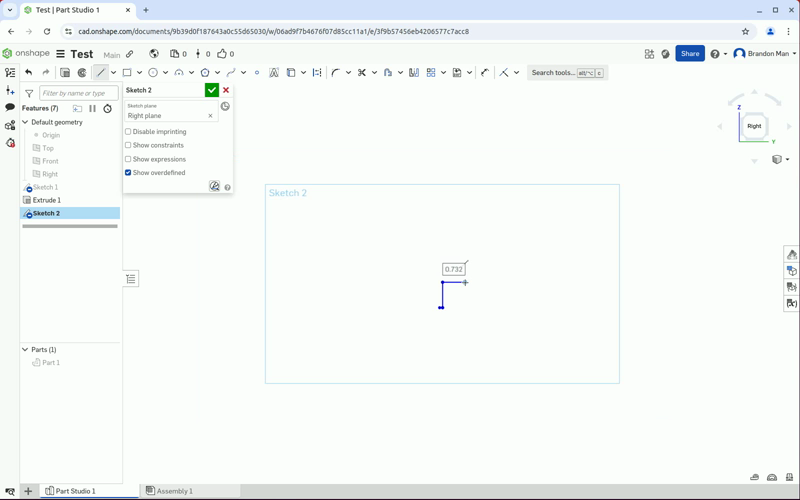
scroll(-6)
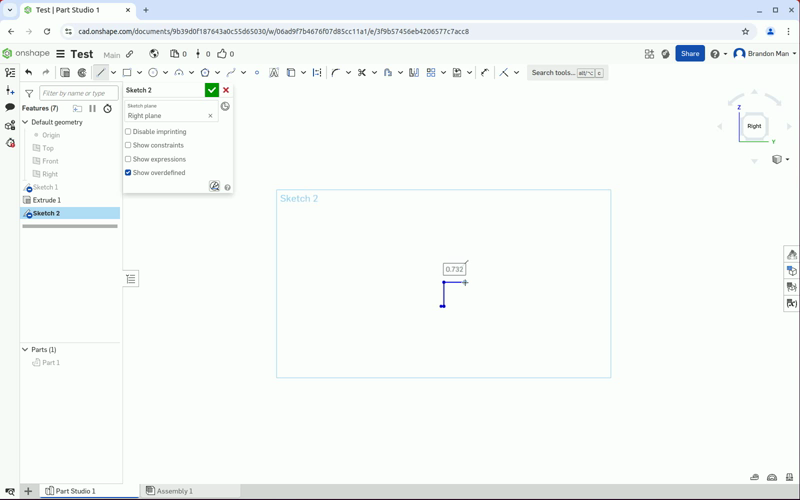
scroll(-6)
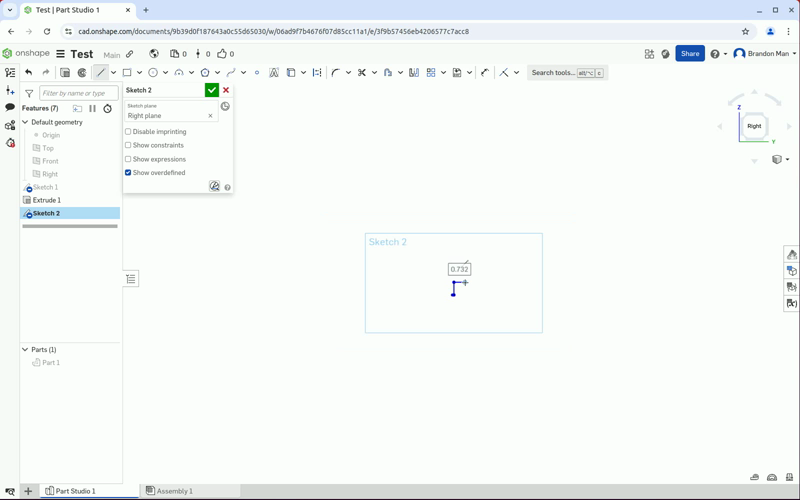
scroll(-6)
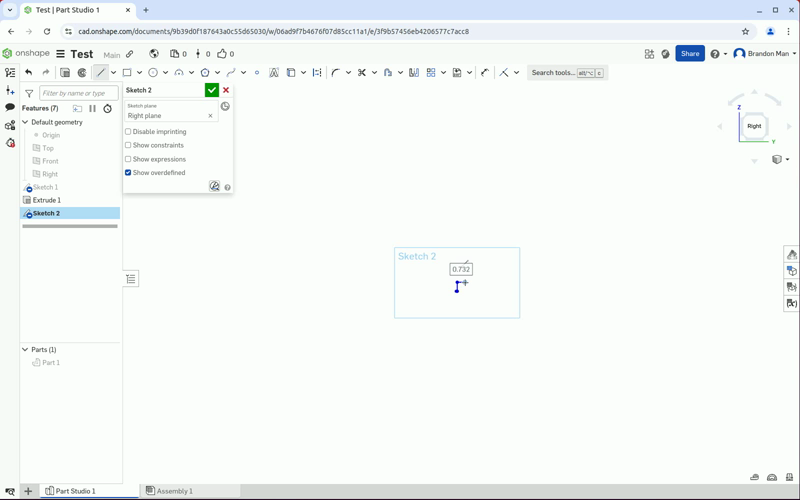
scroll(-6)
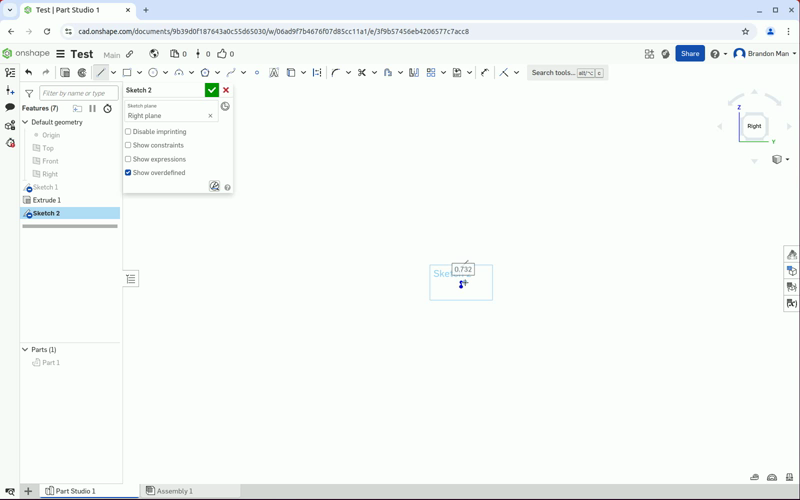
key_up(shift)
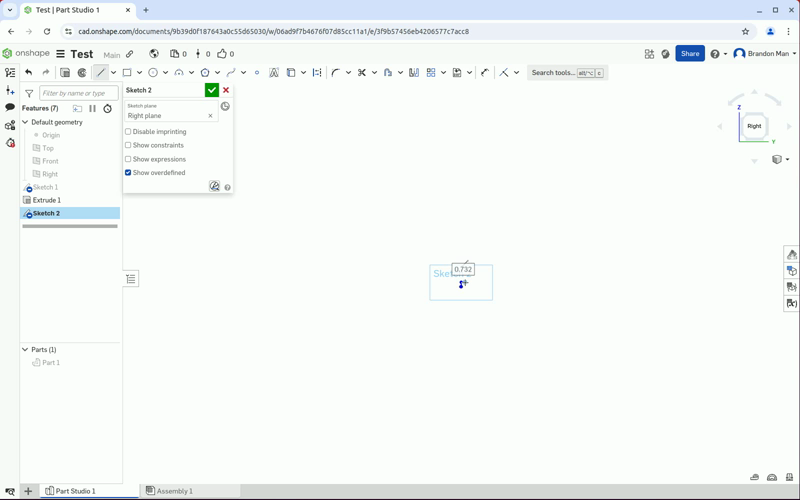
key_down(shift)
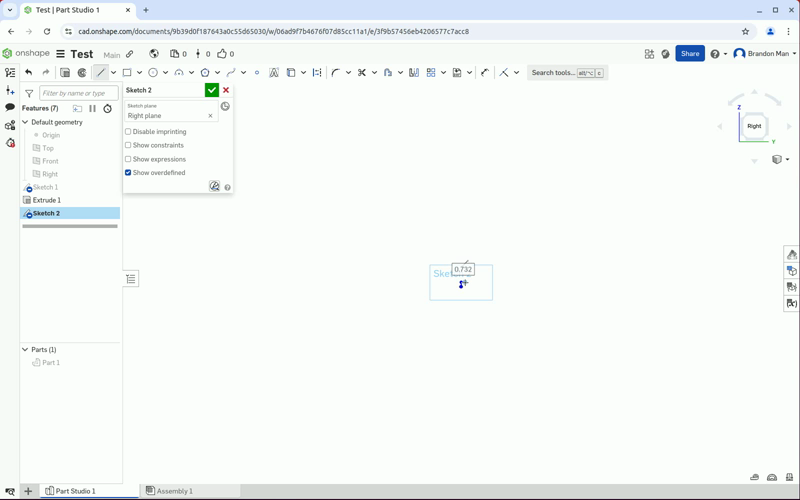
mouse_move(495, 282)
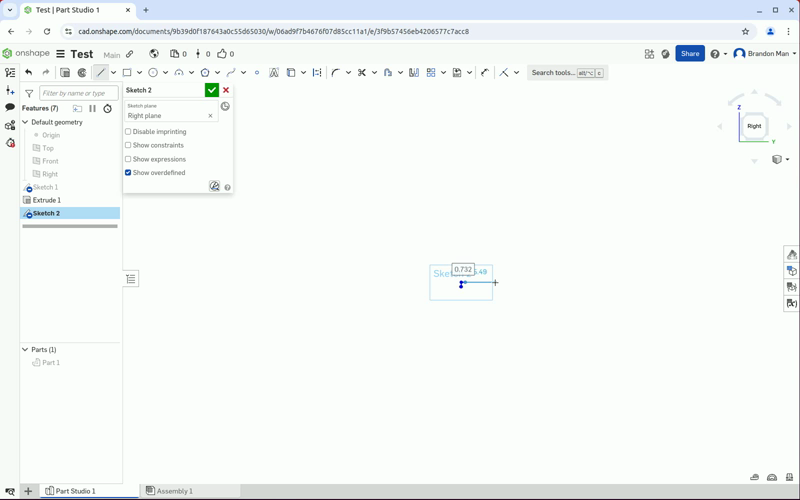
mouse_move(465, 281)
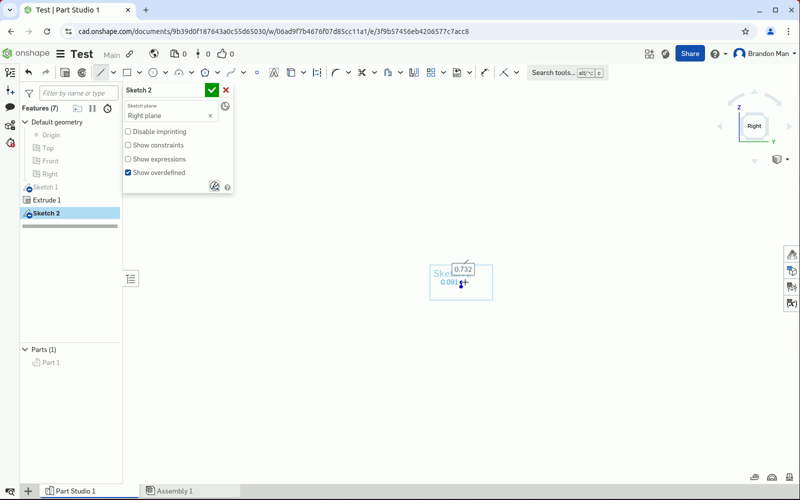
scroll(6)
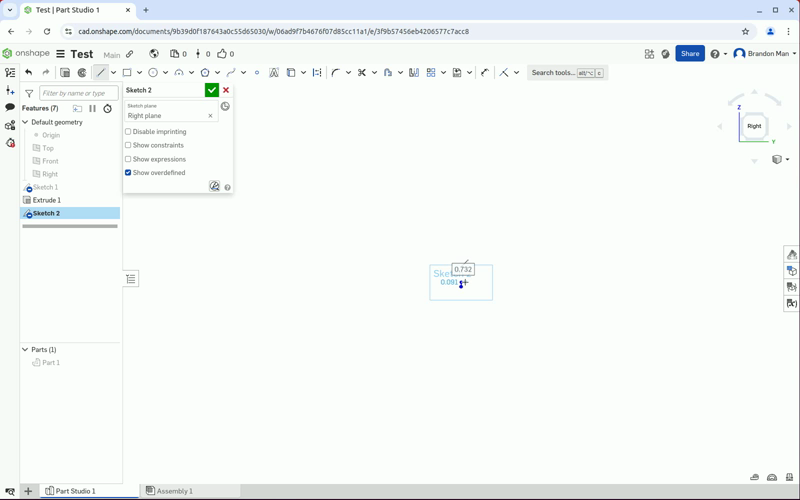
scroll(6)
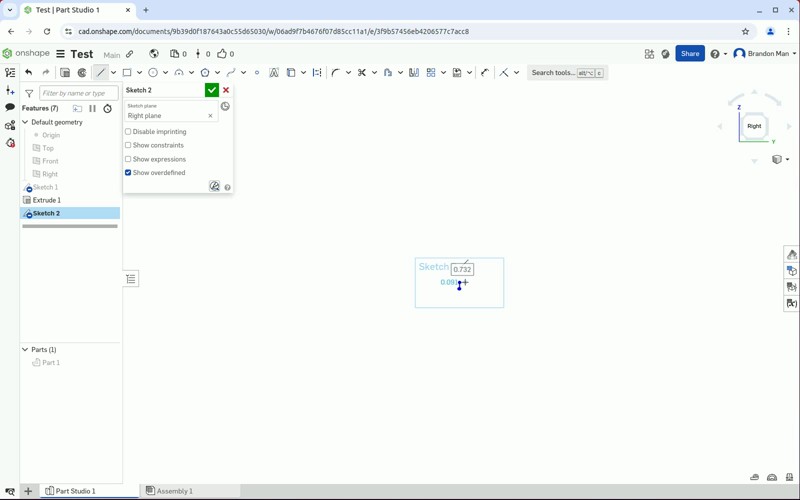
scroll(6)
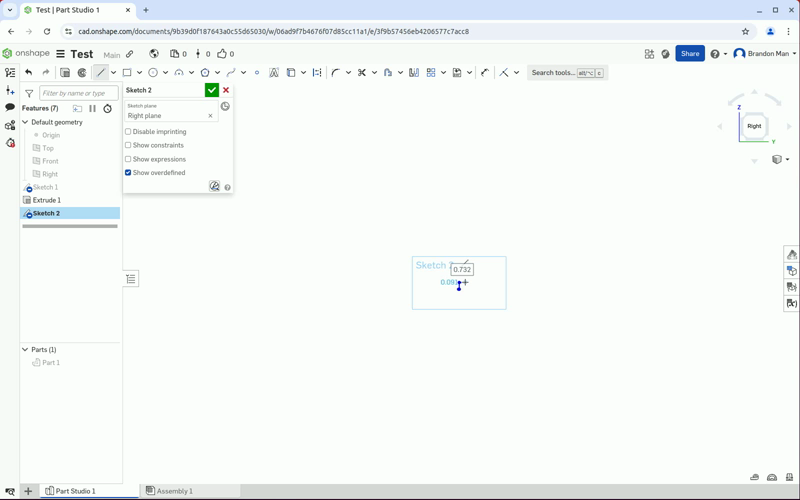
scroll(6)
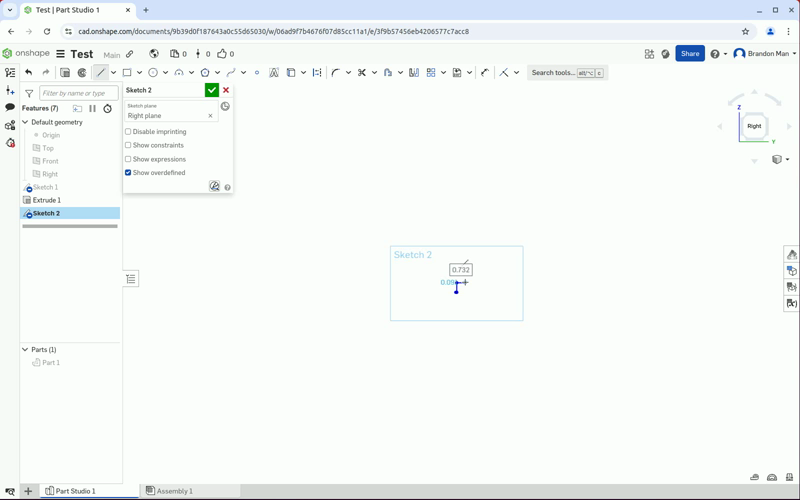
scroll(6)
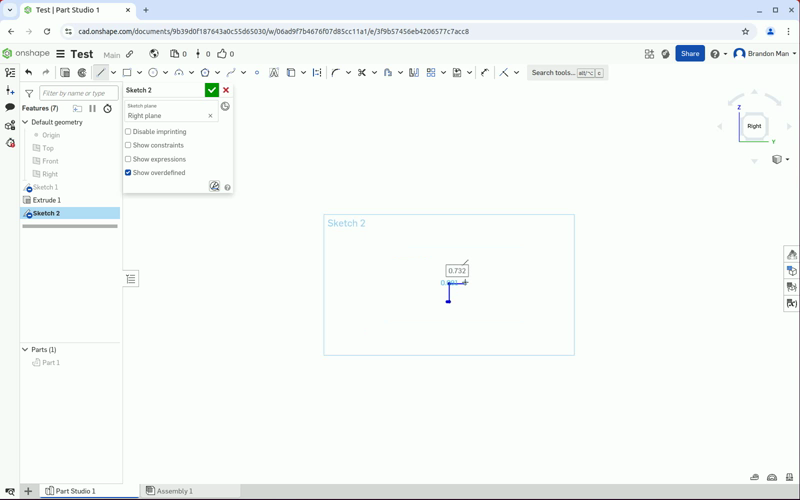
scroll(6)
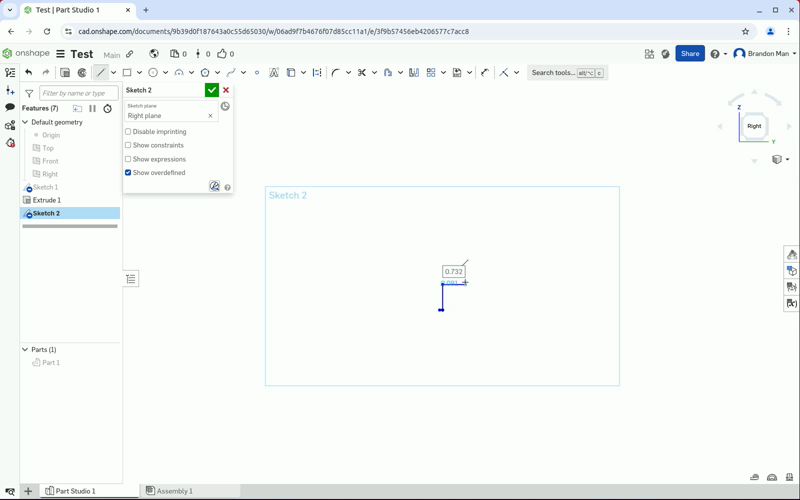
scroll(6)
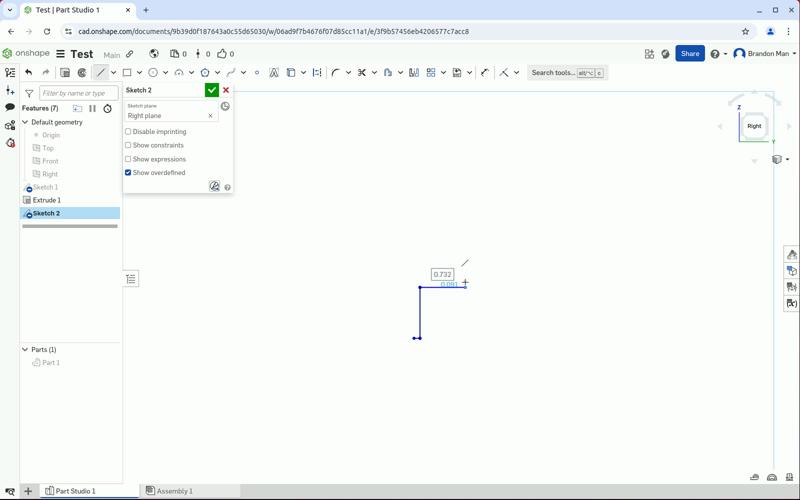
click(465, 281)
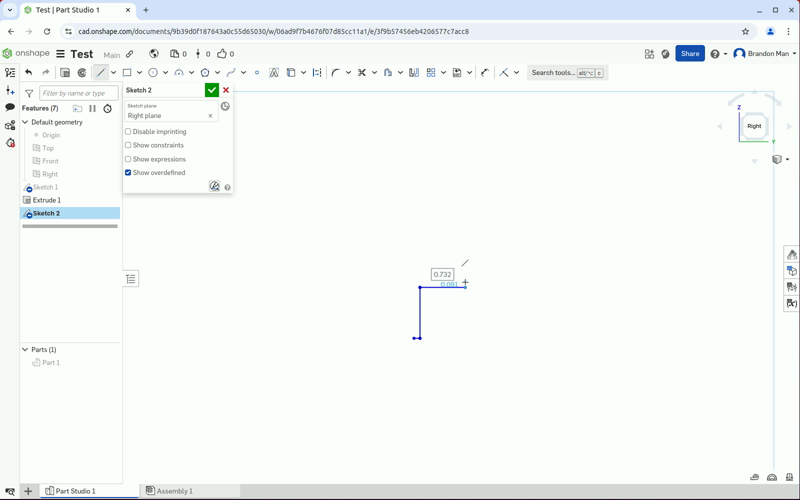
scroll(-6)
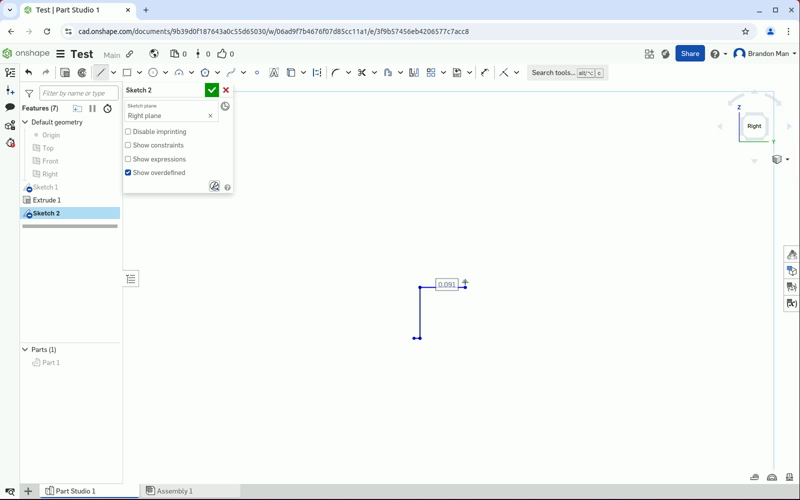
scroll(-6)
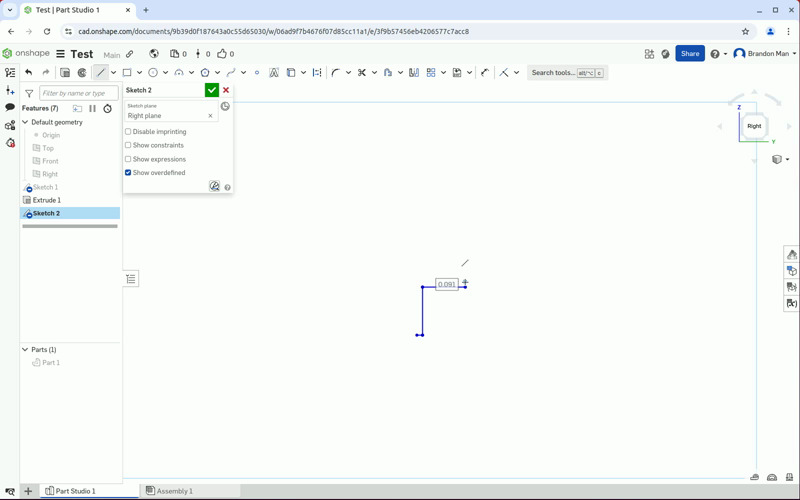
scroll(-6)
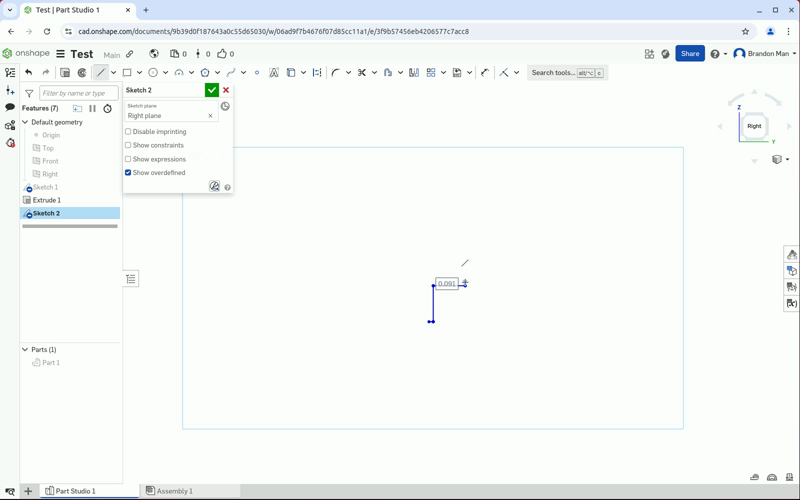
scroll(-6)
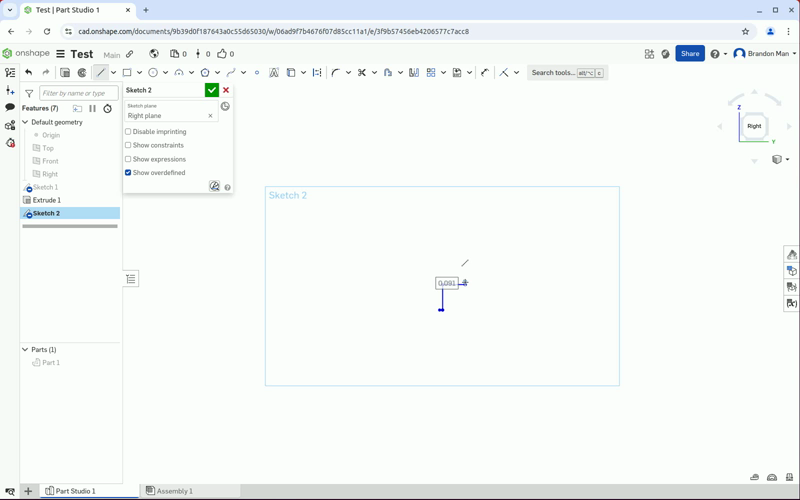
scroll(-6)
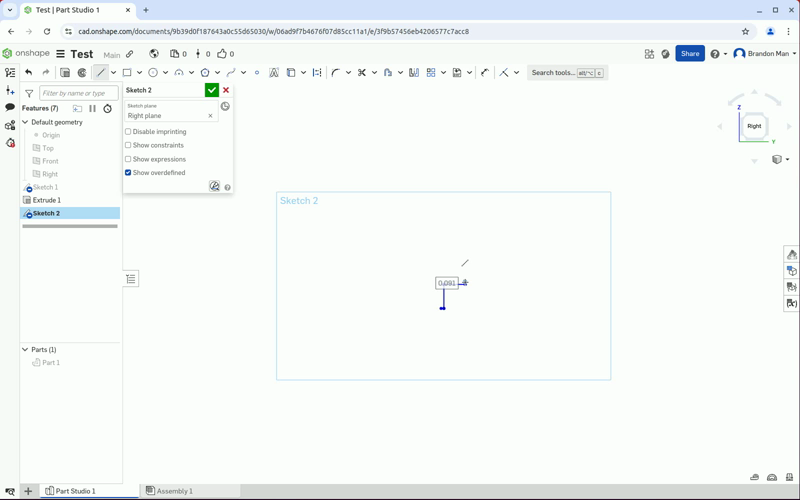
scroll(-6)
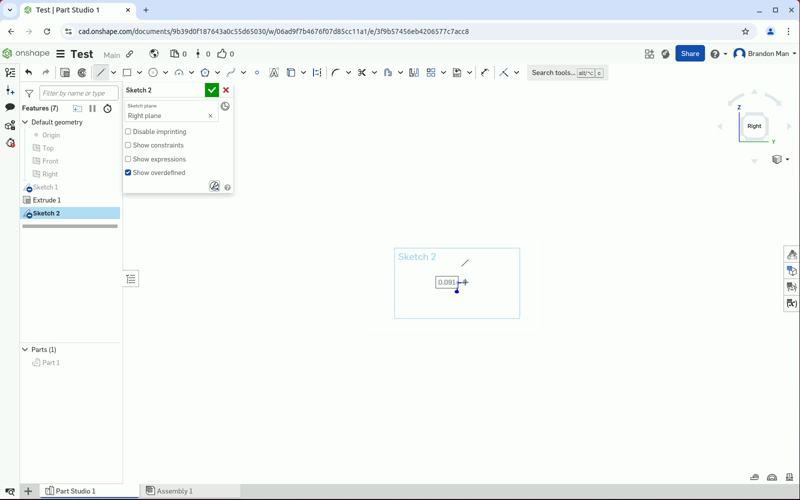
scroll(-6)
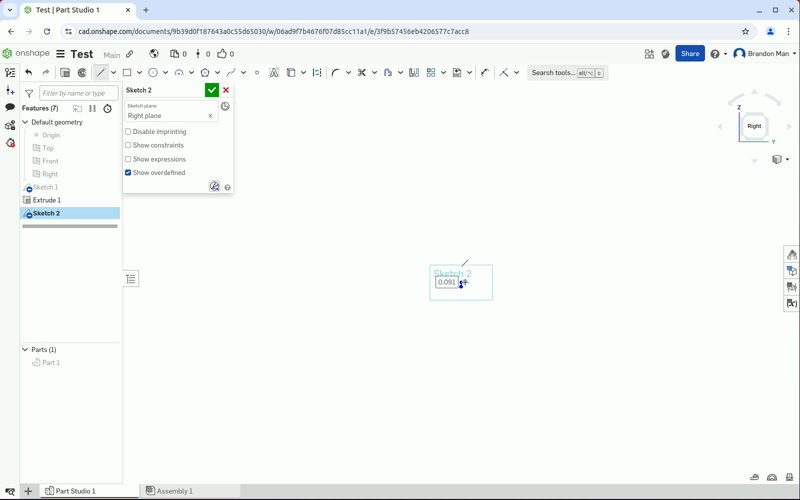
key_up(shift)
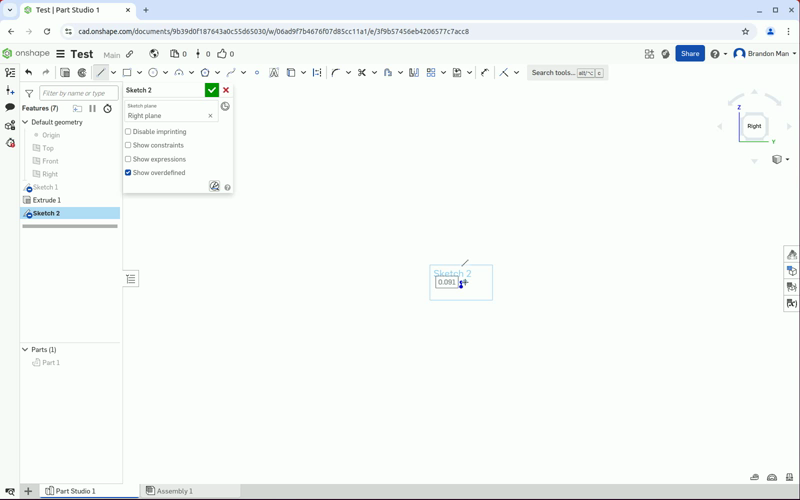
key_down(shift)
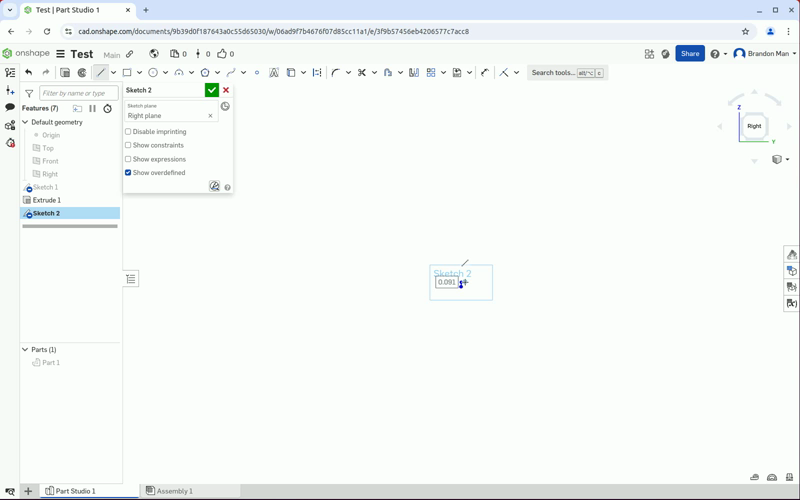
mouse_move(495, 281)
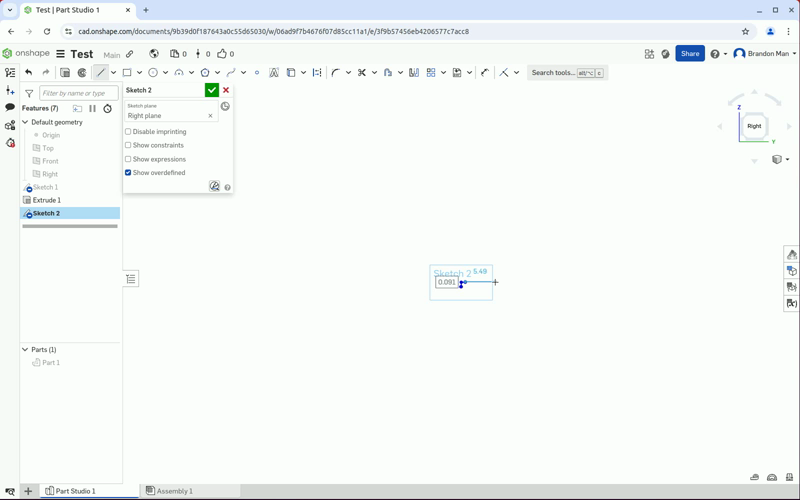
mouse_move(460, 281)
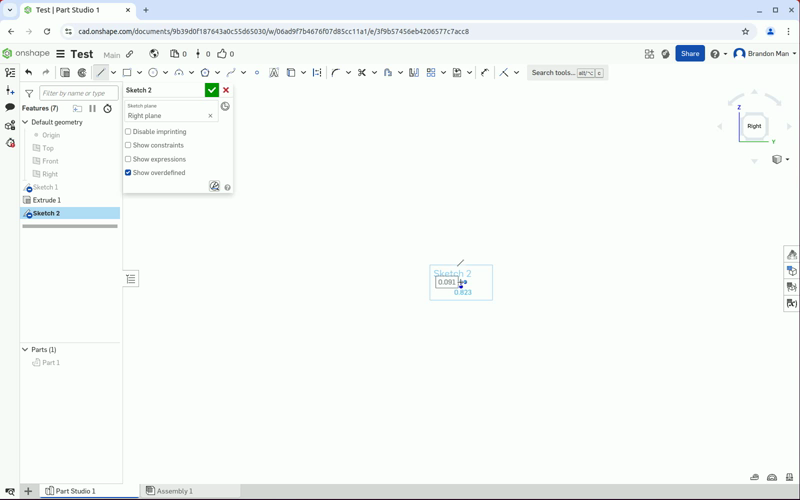
scroll(6)
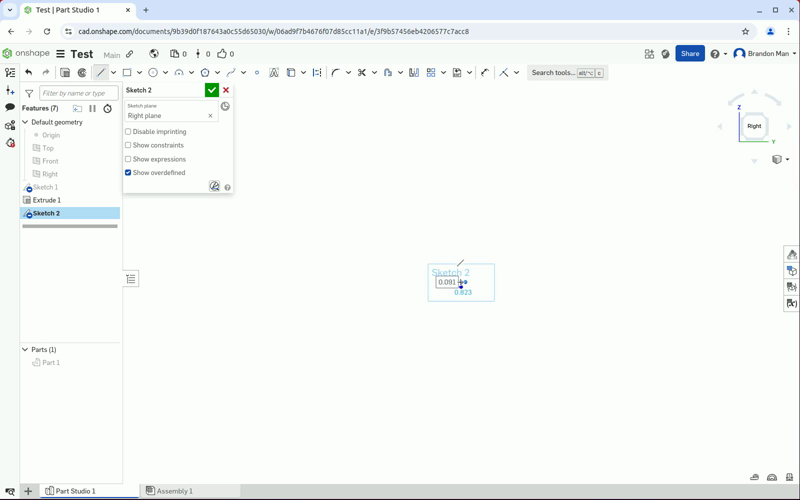
scroll(6)
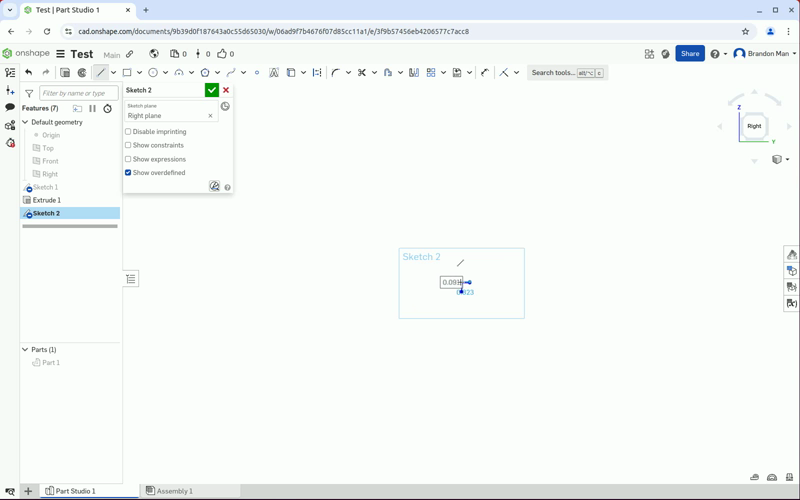
scroll(6)
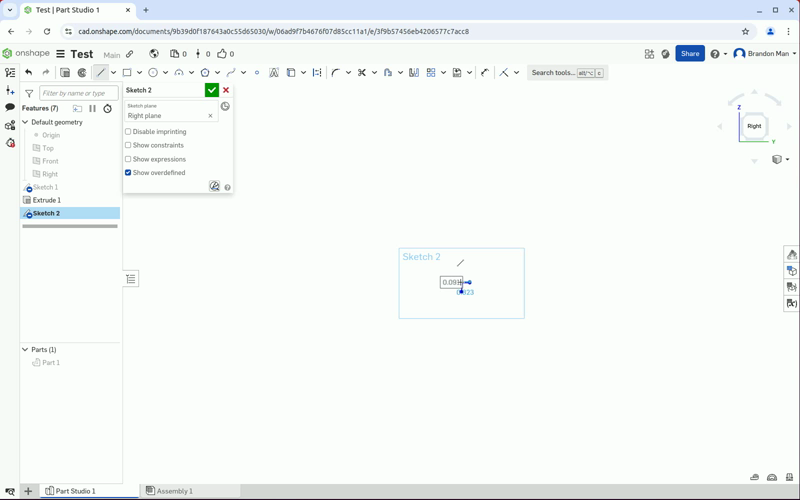
scroll(6)
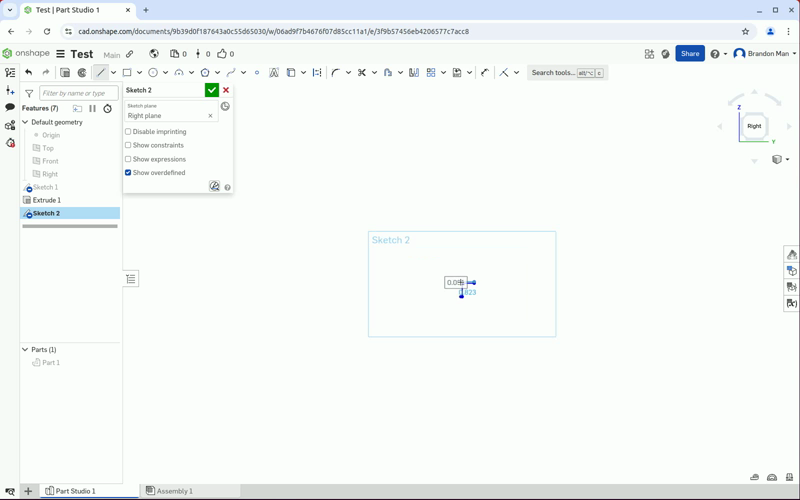
scroll(6)
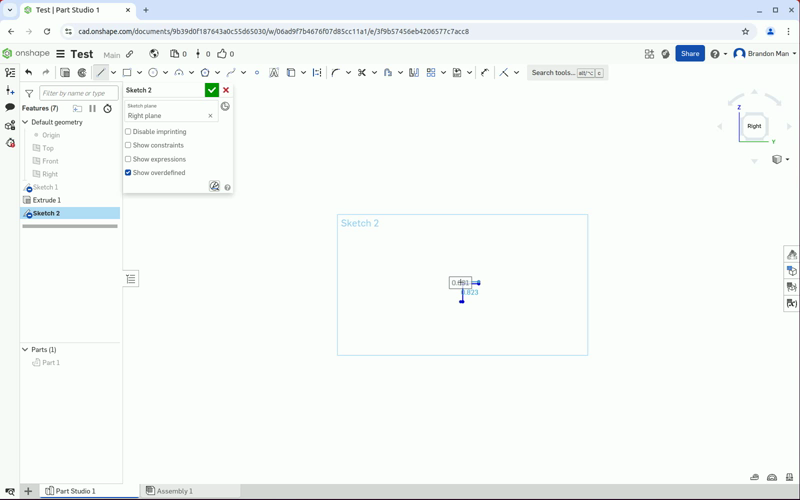
scroll(6)
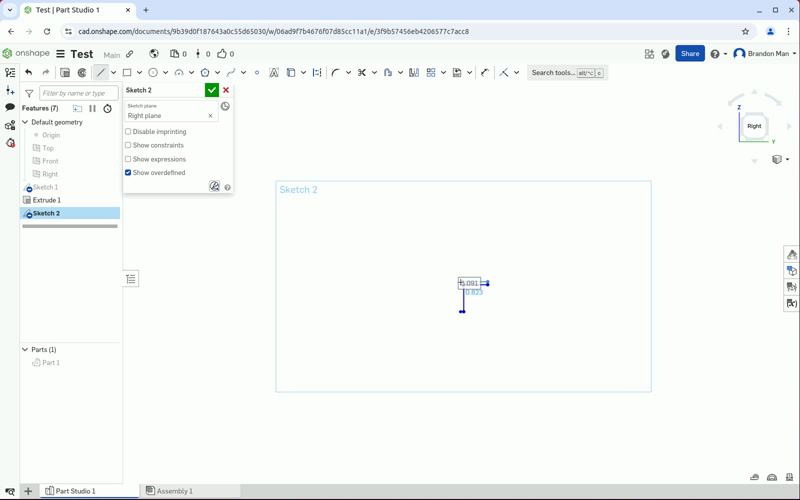
scroll(6)
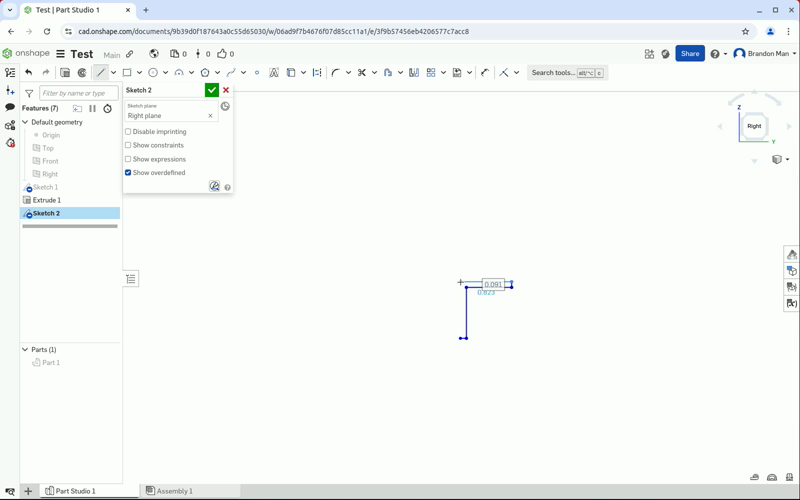
click(460, 281)
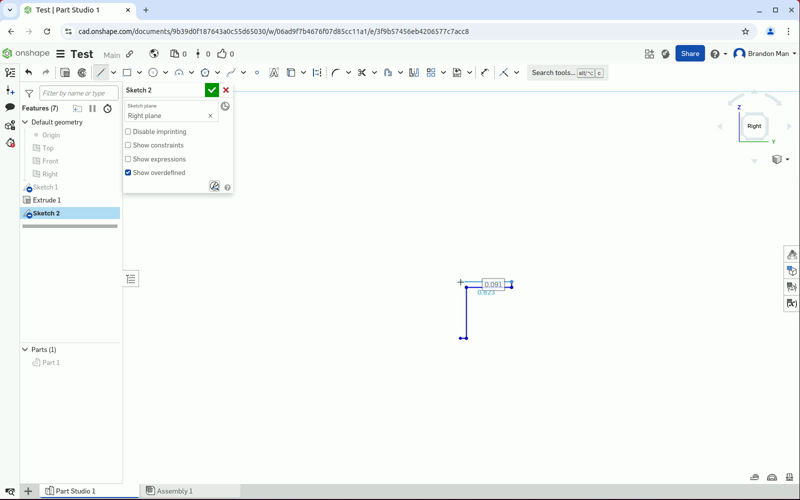
scroll(-6)
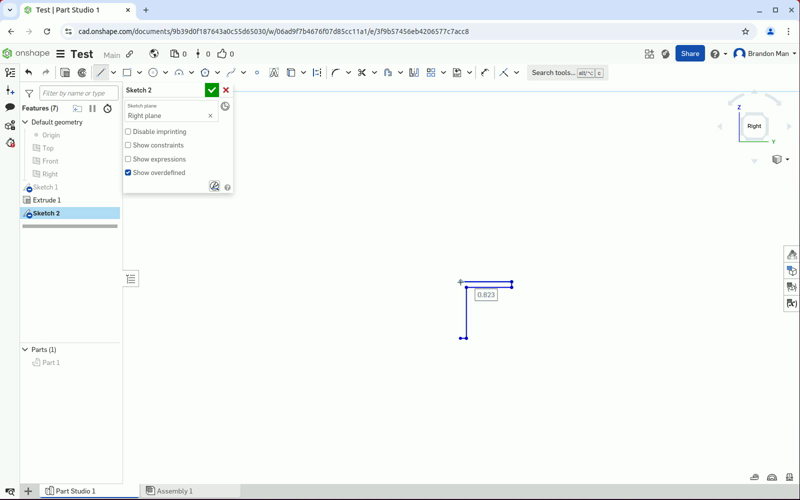
scroll(-6)
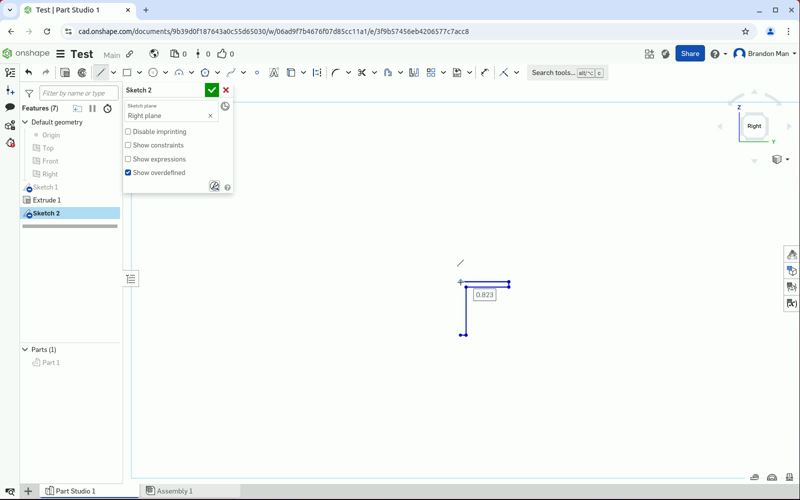
scroll(-6)
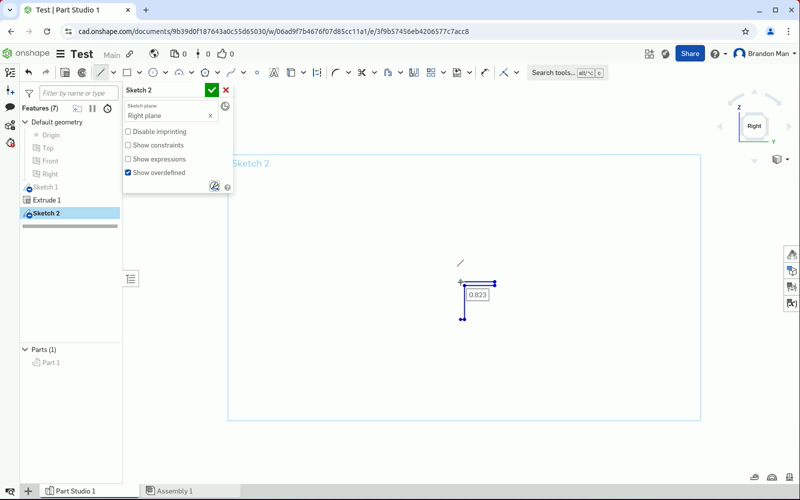
scroll(-6)
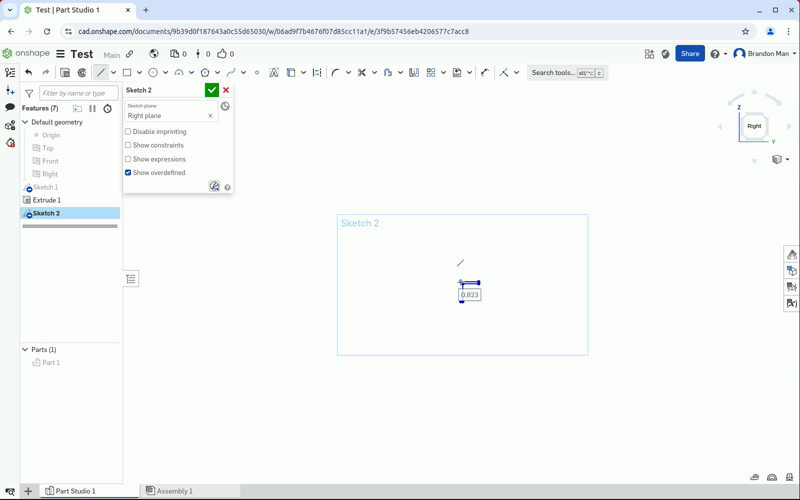
scroll(-6)
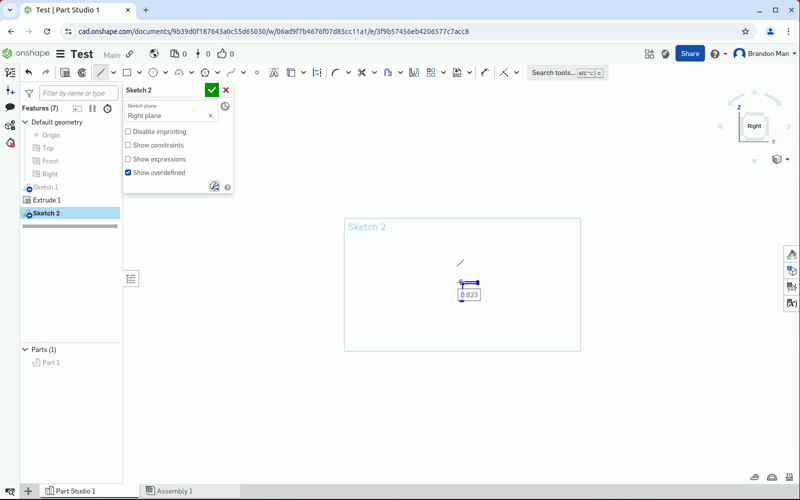
scroll(-6)
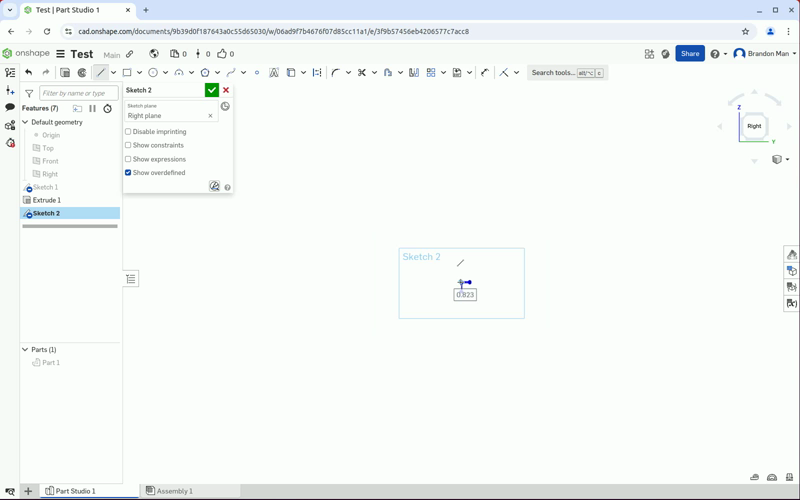
scroll(-6)
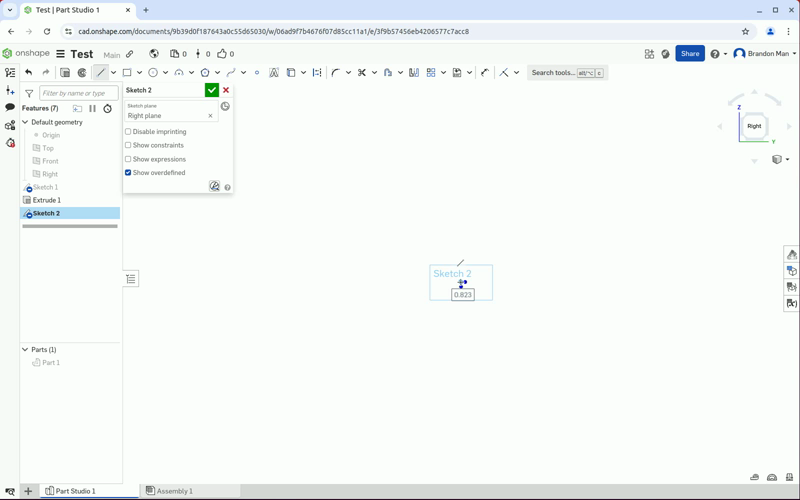
key_up(shift)
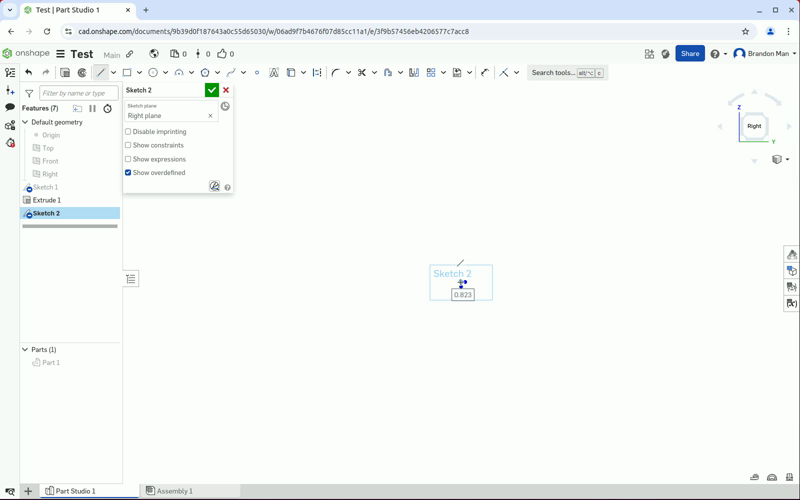
mouse_move(490, 281)
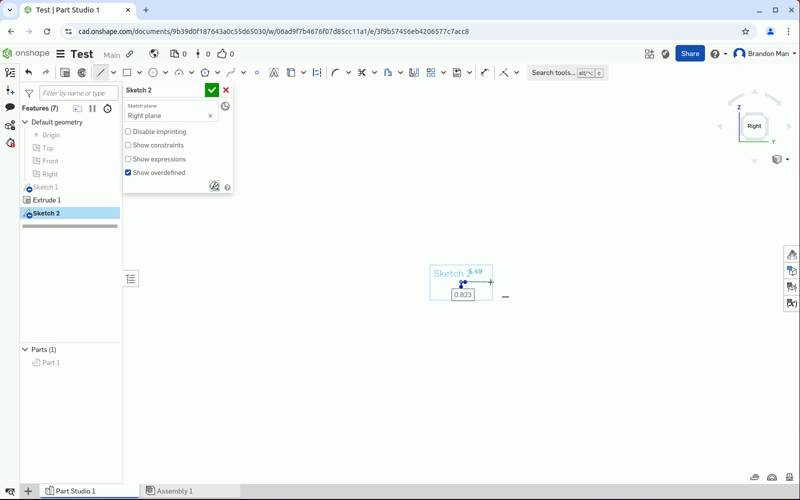
key_down(shift)
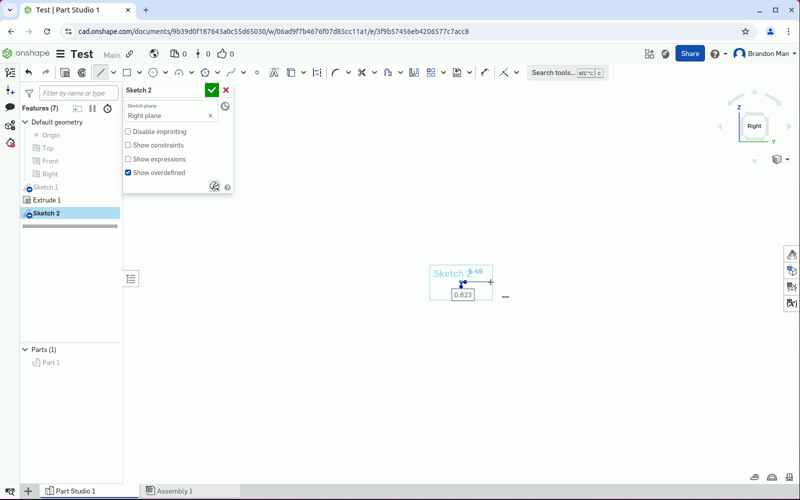
mouse_move(460, 286)
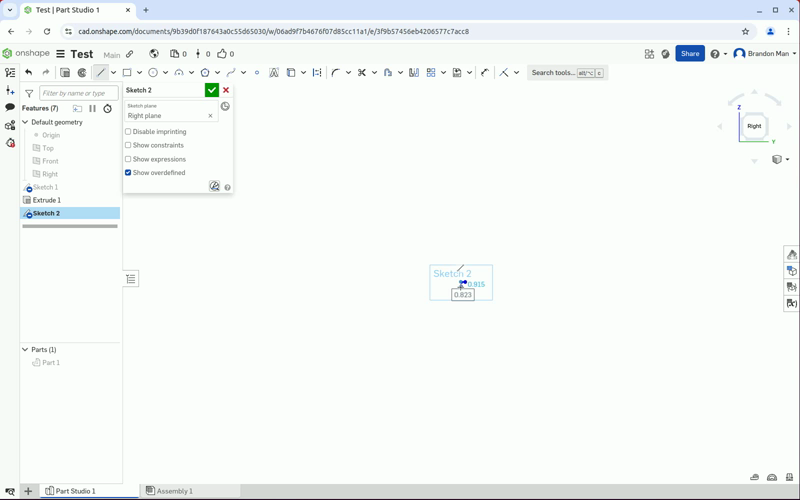
scroll(6)
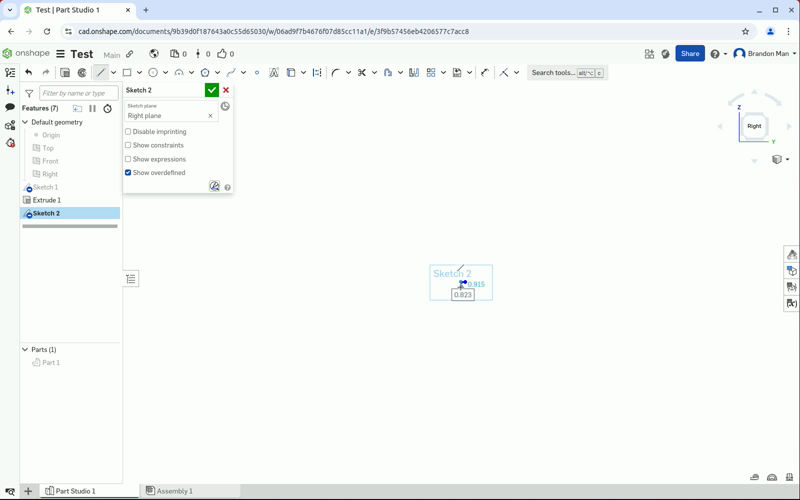
scroll(6)
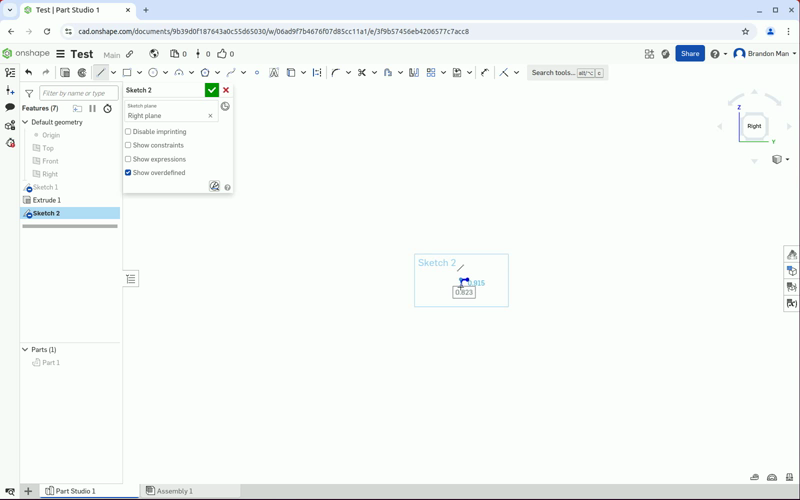
scroll(6)
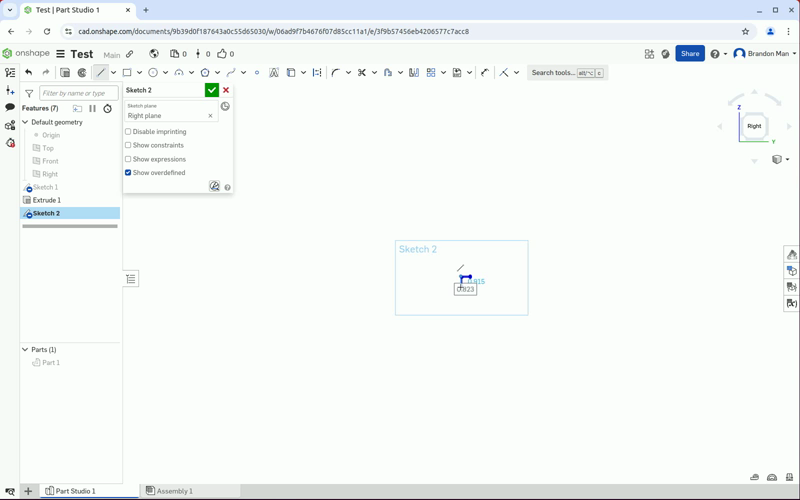
scroll(6)
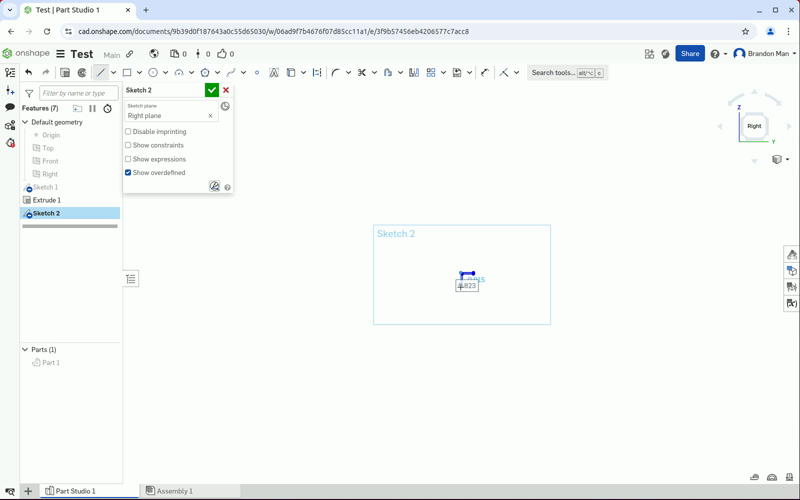
scroll(6)
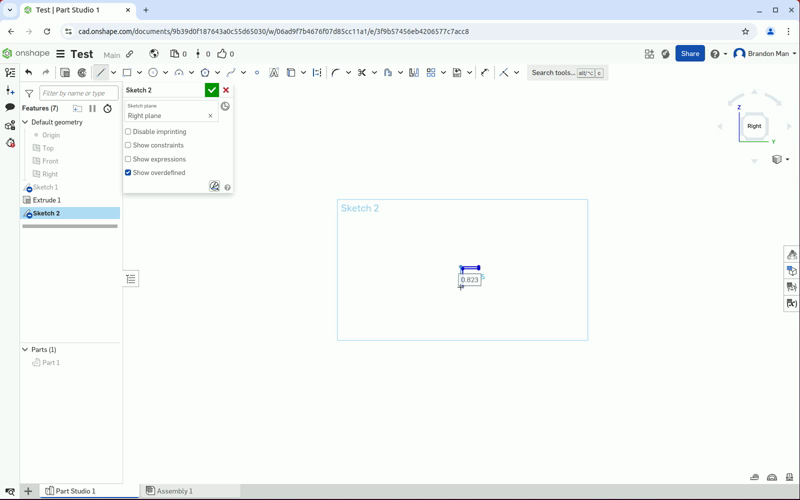
scroll(6)
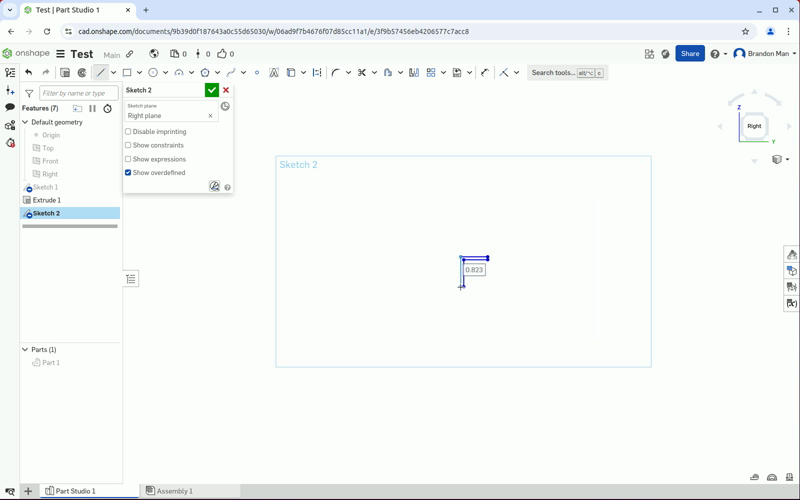
scroll(6)
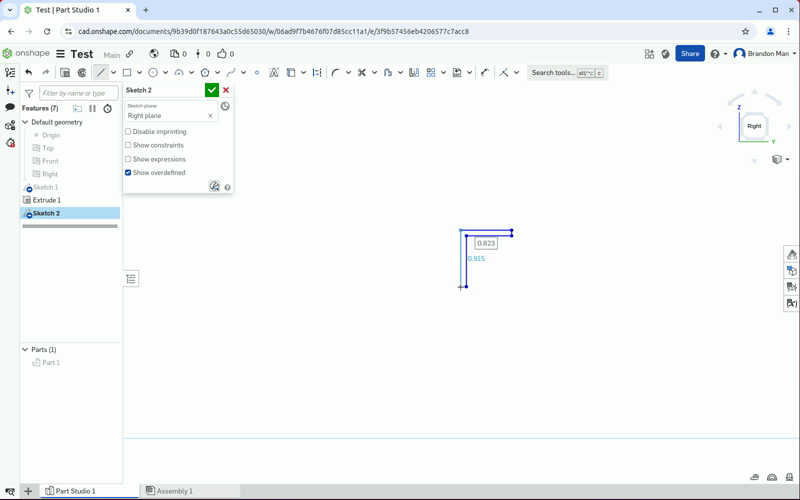
key_up(shift)
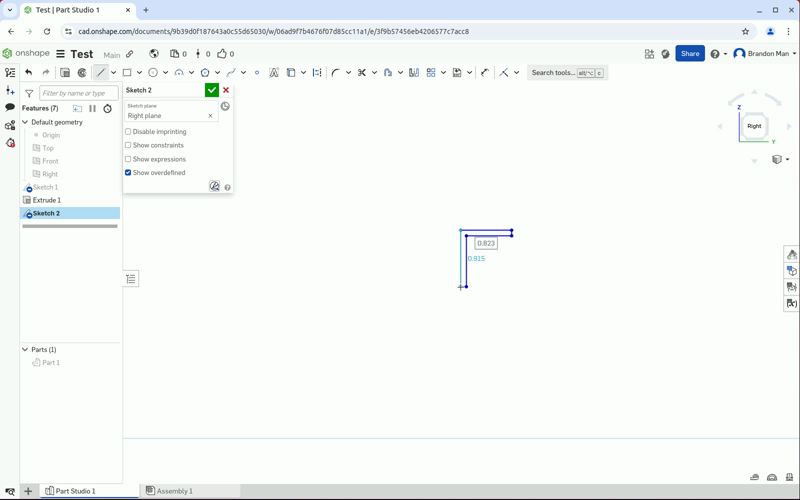
click(460, 286)
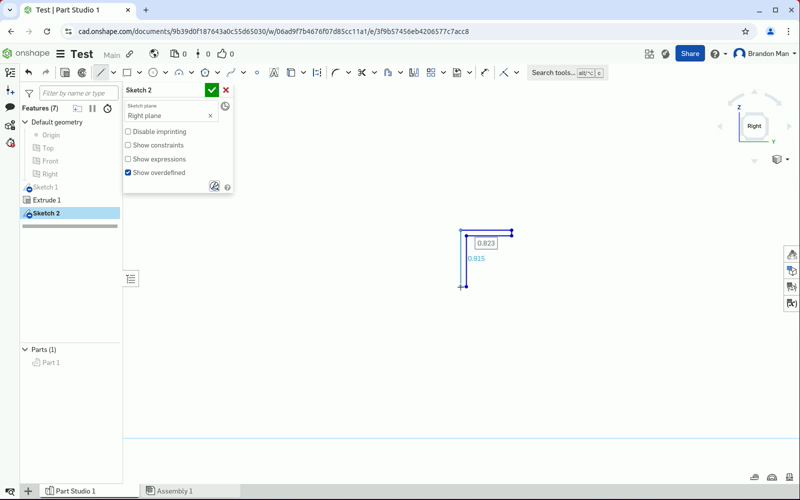
scroll(-6)
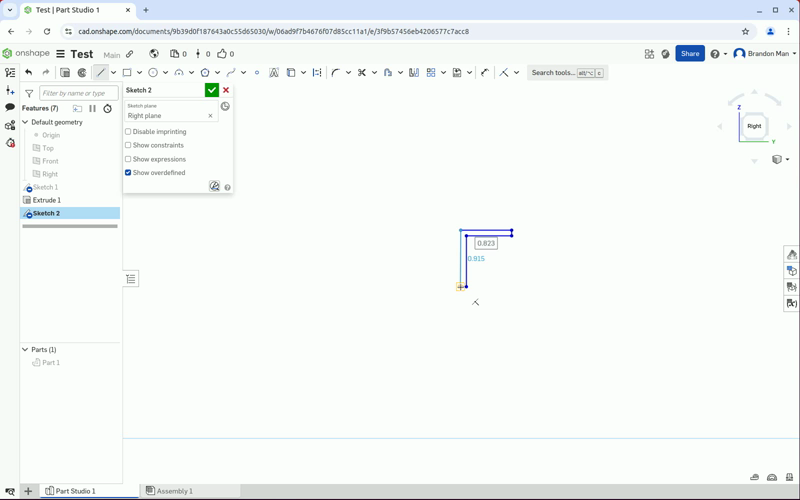
scroll(-6)
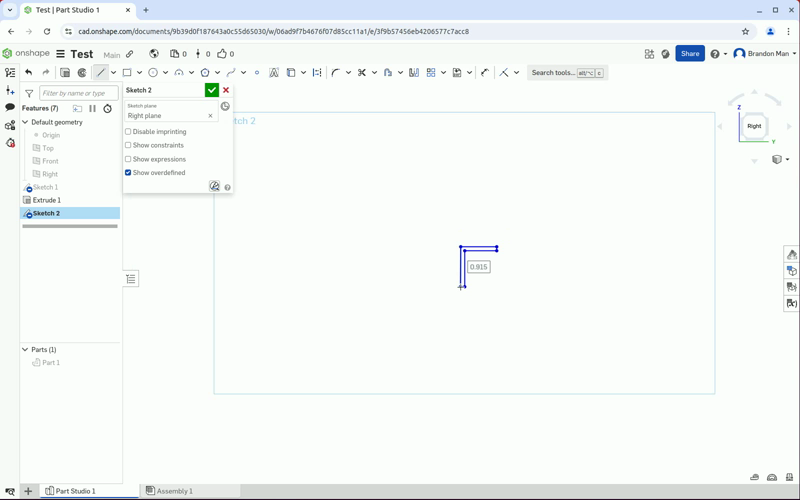
scroll(-6)
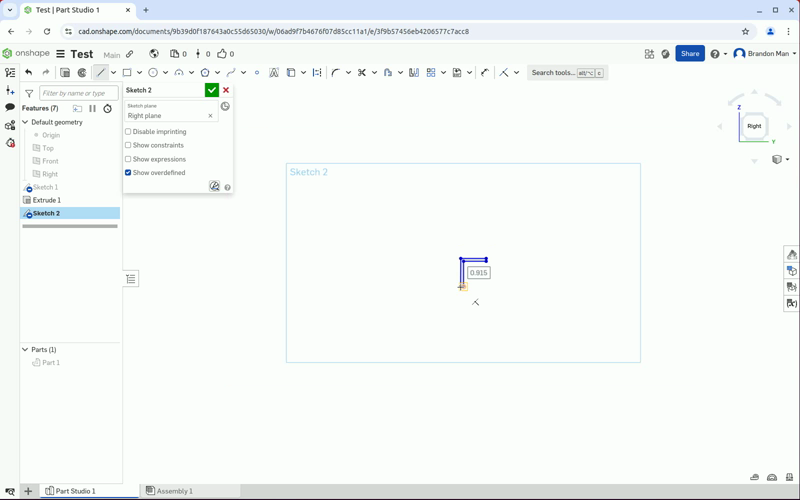
scroll(-6)
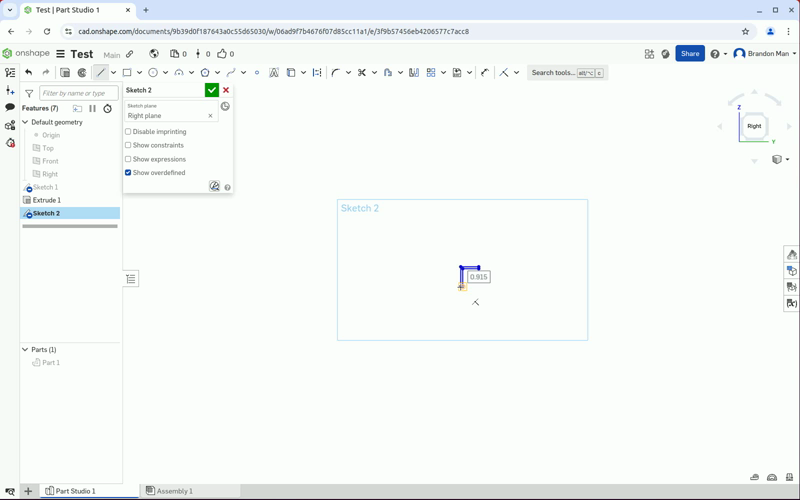
scroll(-6)
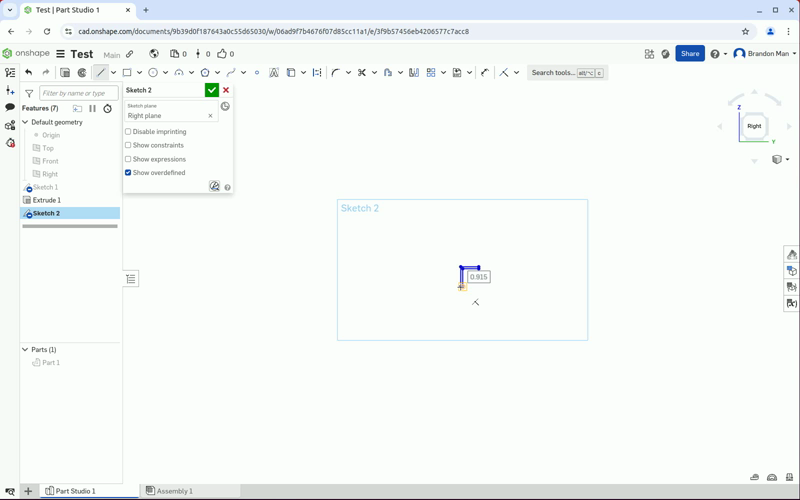
scroll(-6)
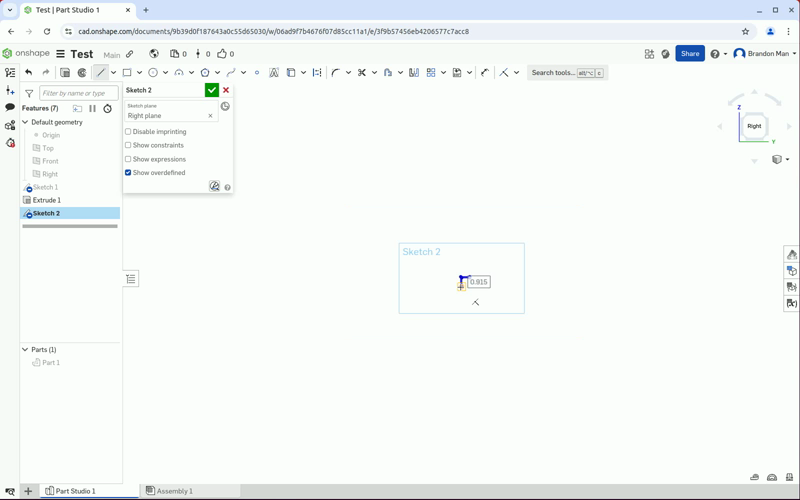
scroll(-6)
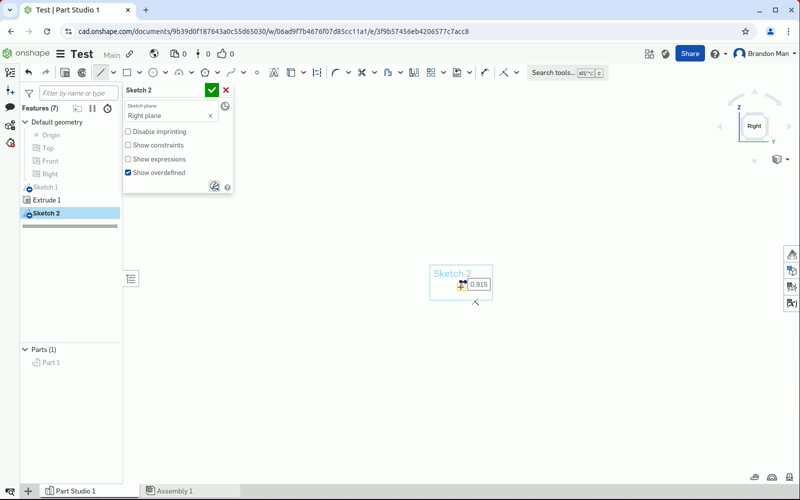
key(esc)
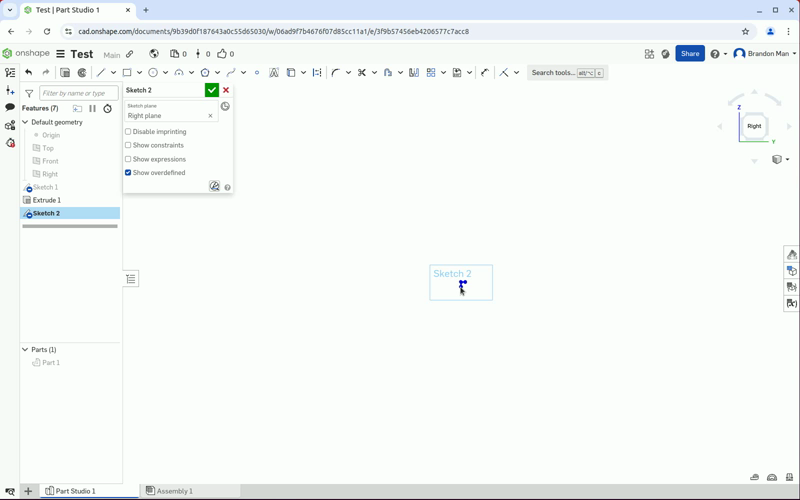
mouse_move(463, 282)
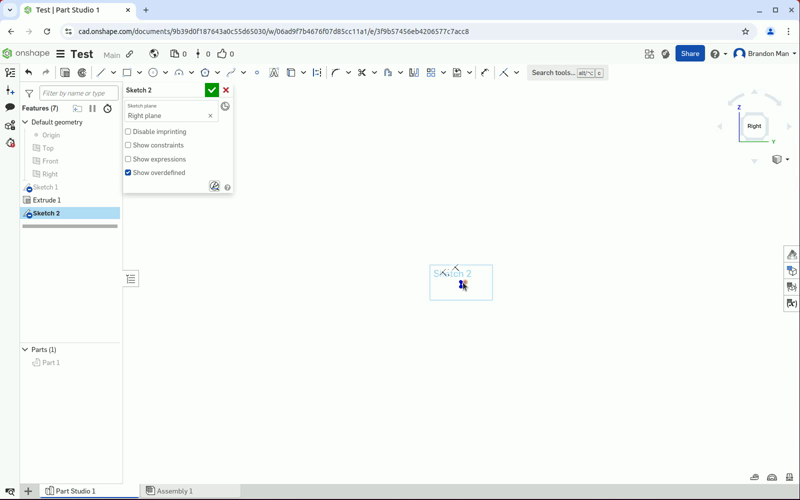
scroll(6)
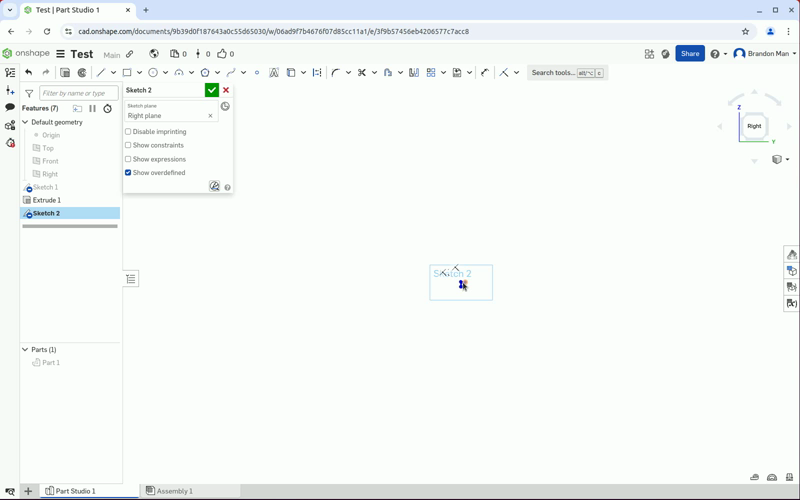
scroll(6)
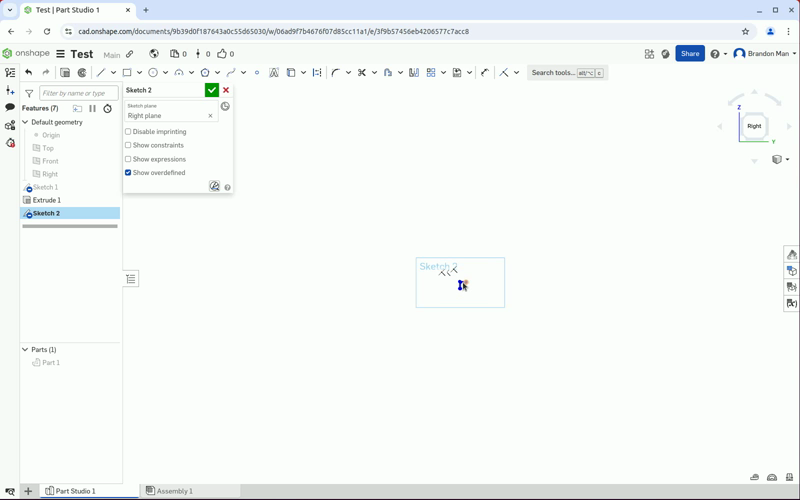
scroll(6)
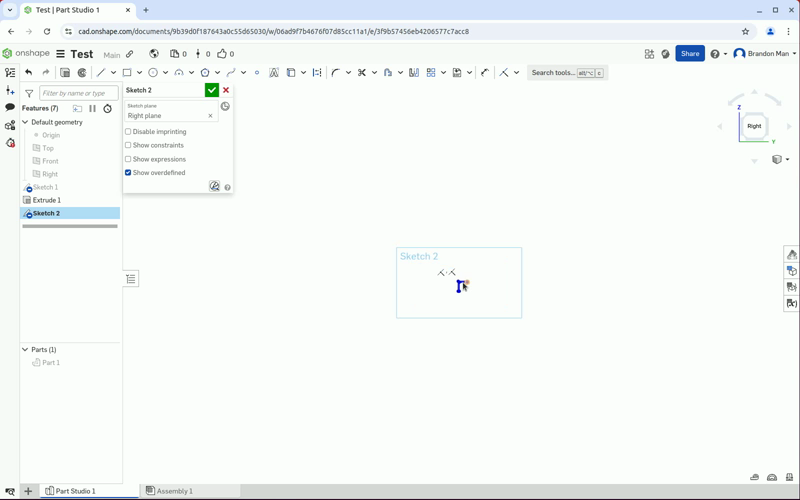
scroll(6)
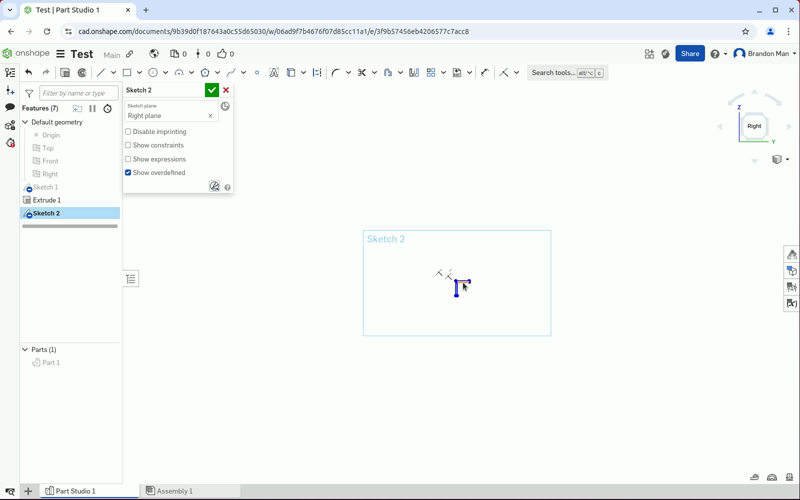
scroll(6)
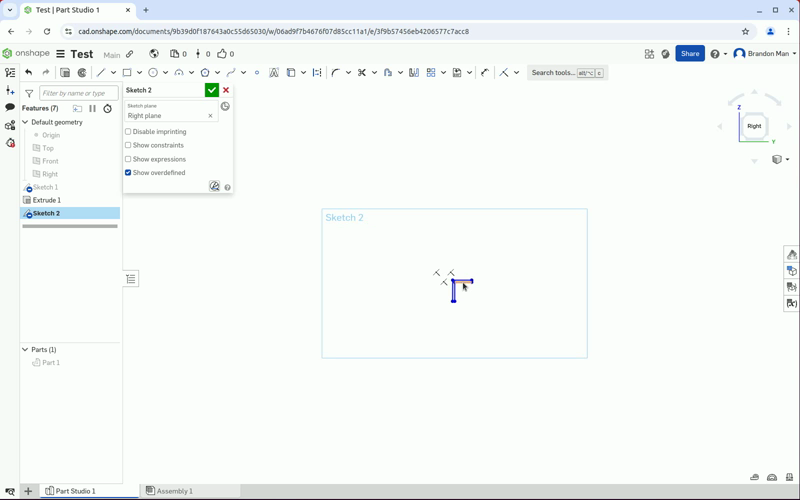
scroll(6)
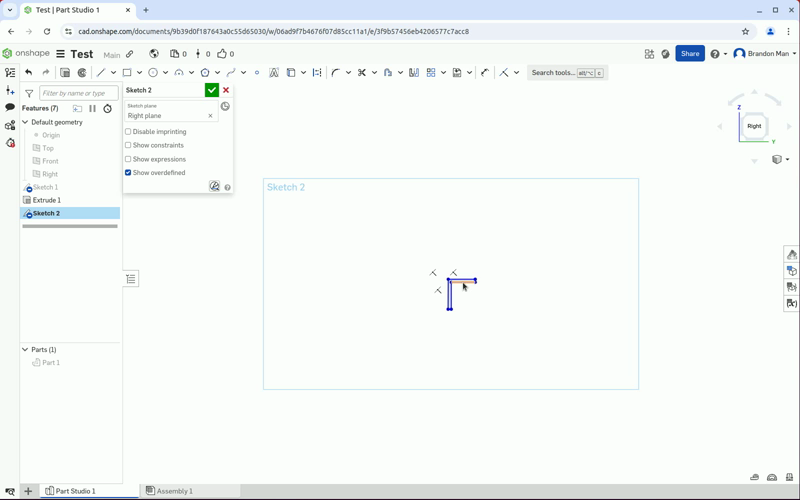
scroll(6)
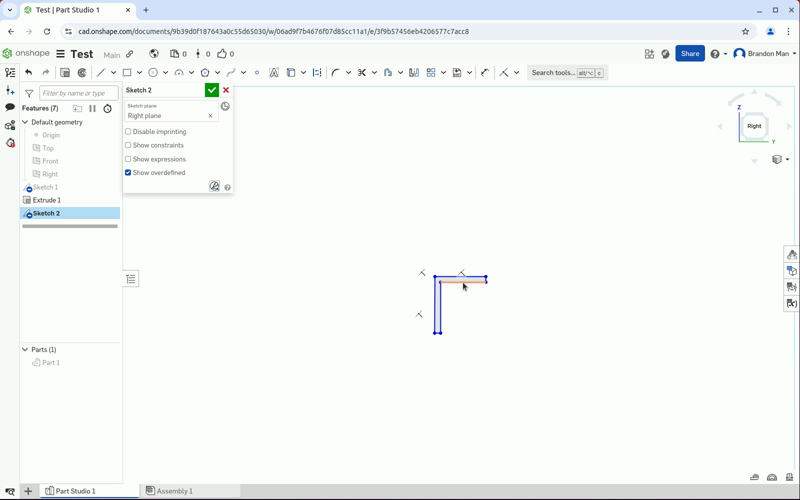
click(463, 282)
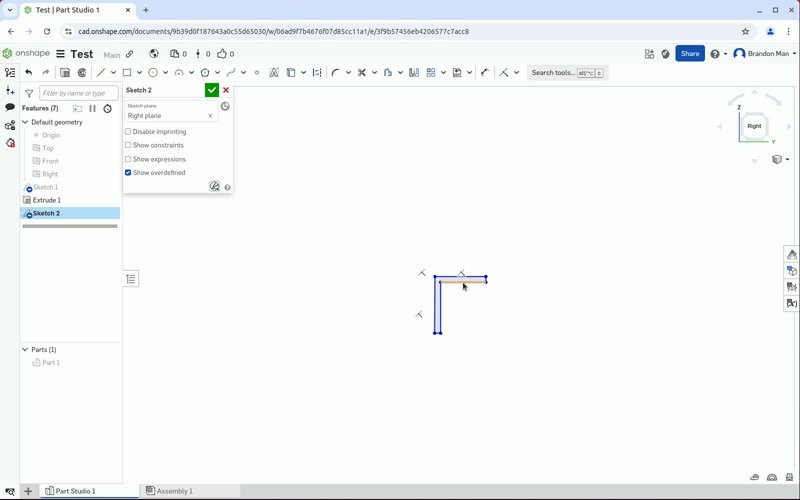
scroll(-6)
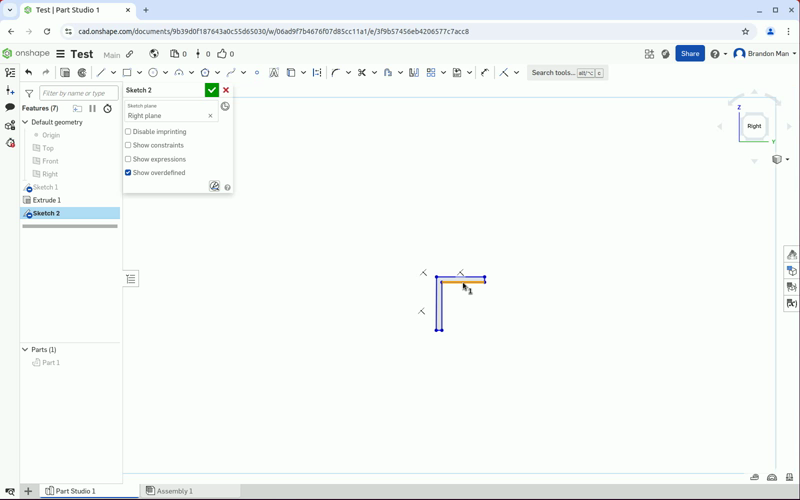
scroll(-6)
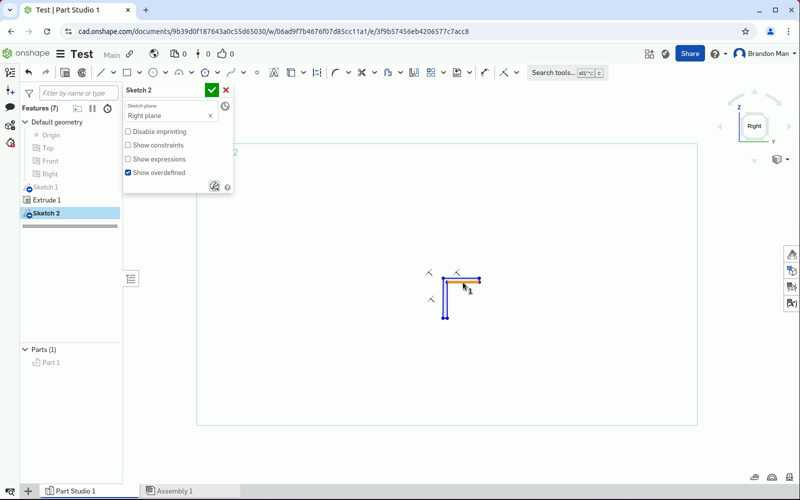
scroll(-6)
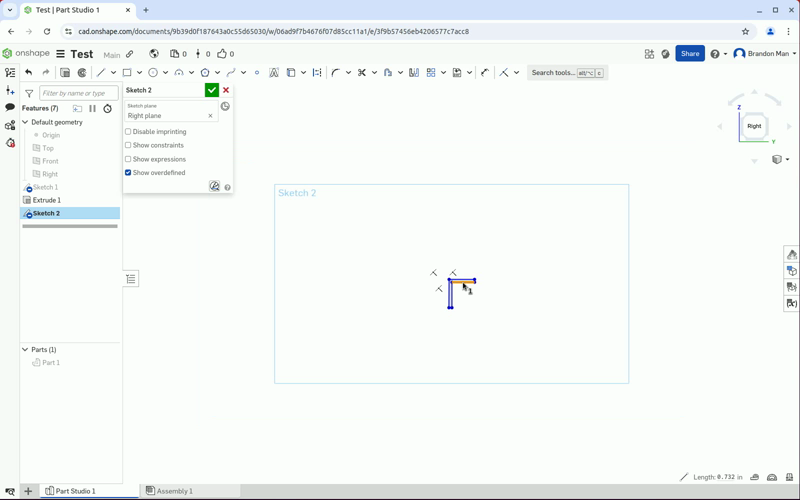
scroll(-6)
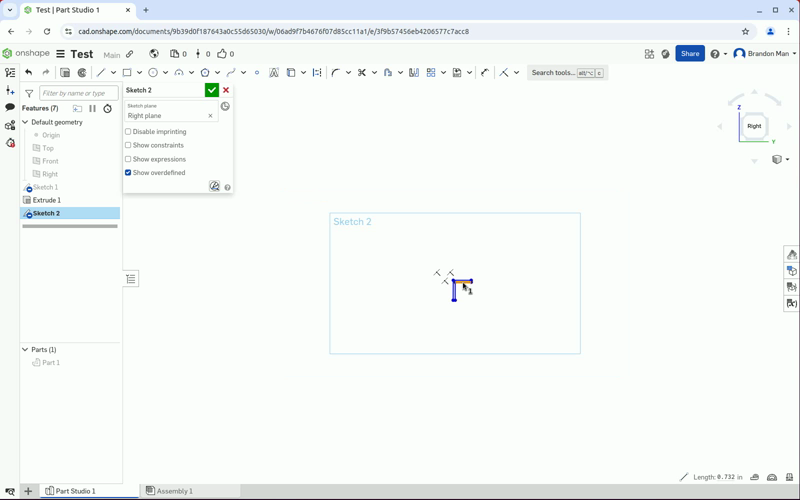
scroll(-6)
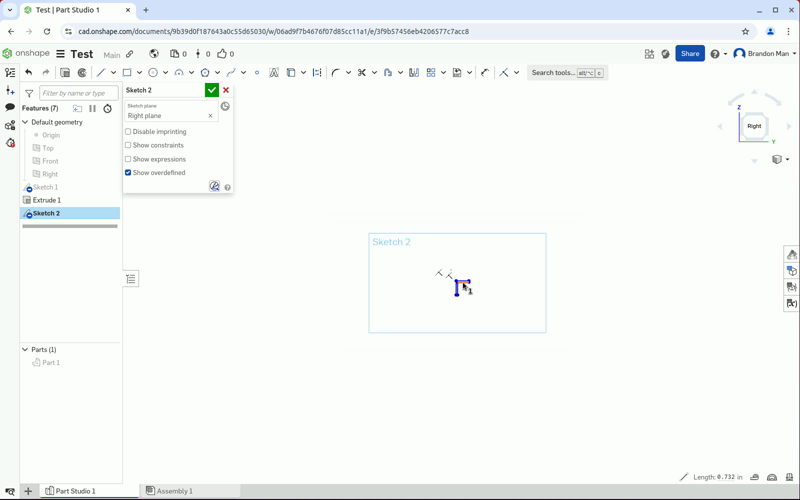
scroll(-6)
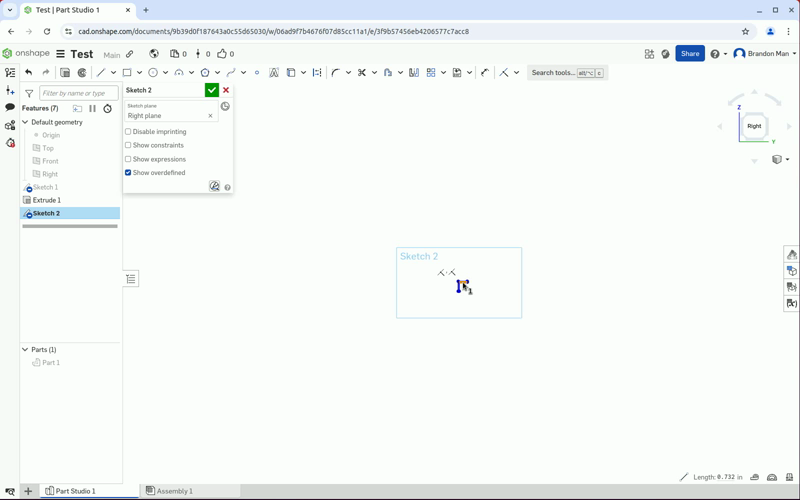
scroll(-6)
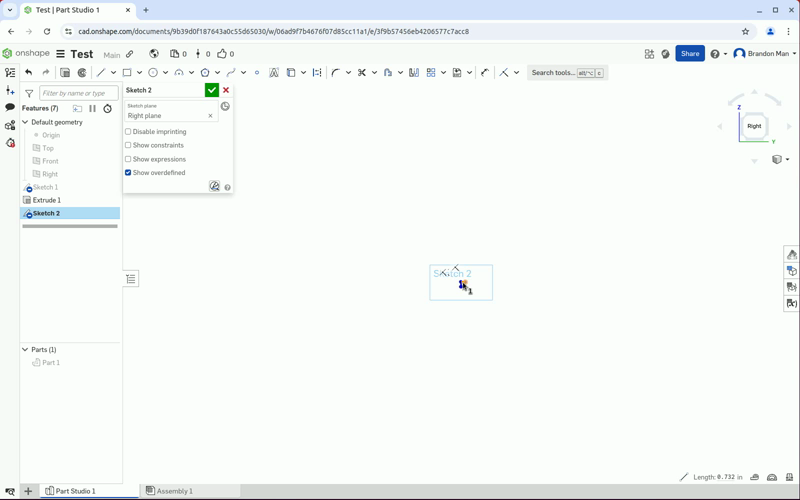
mouse_move(73, 352)
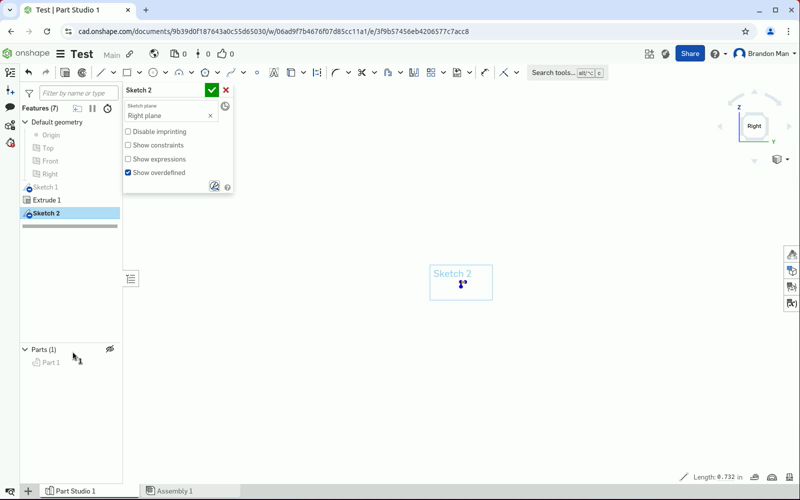
key(shift+y)
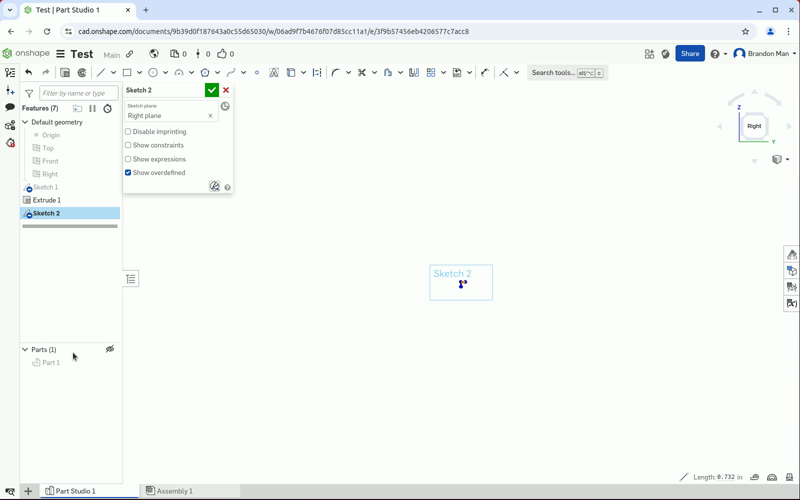
key(shift+e)
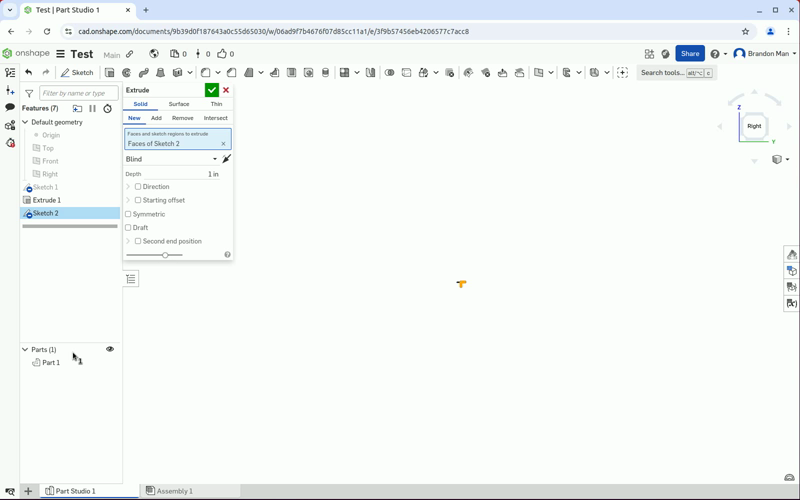
mouse_move(143, 106)
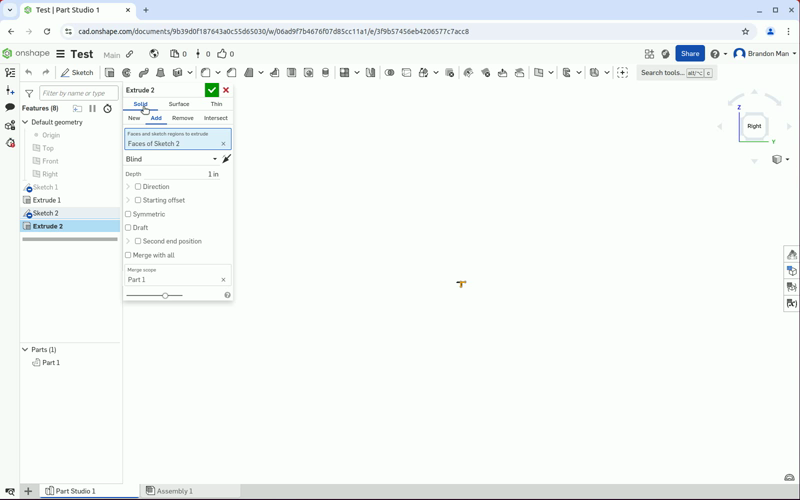
click(143, 106)
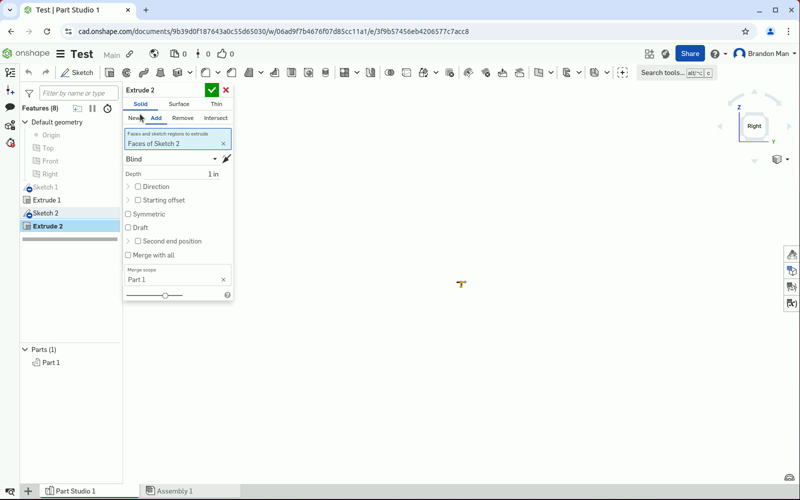
mouse_move(137, 120)
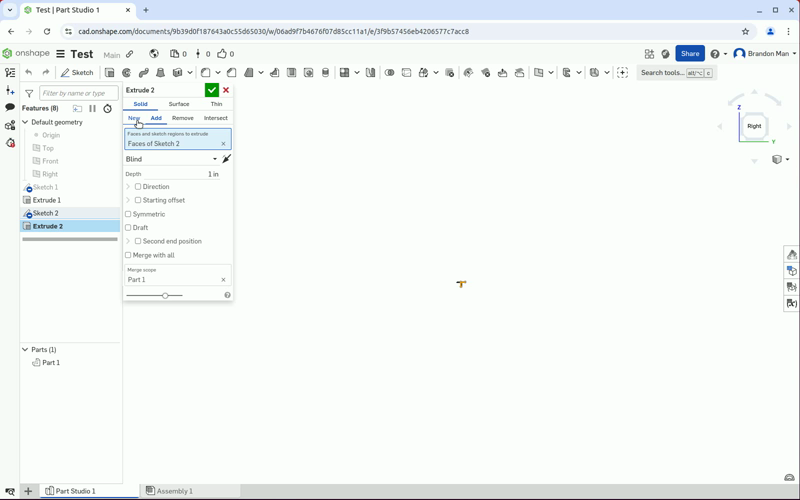
click(137, 120)
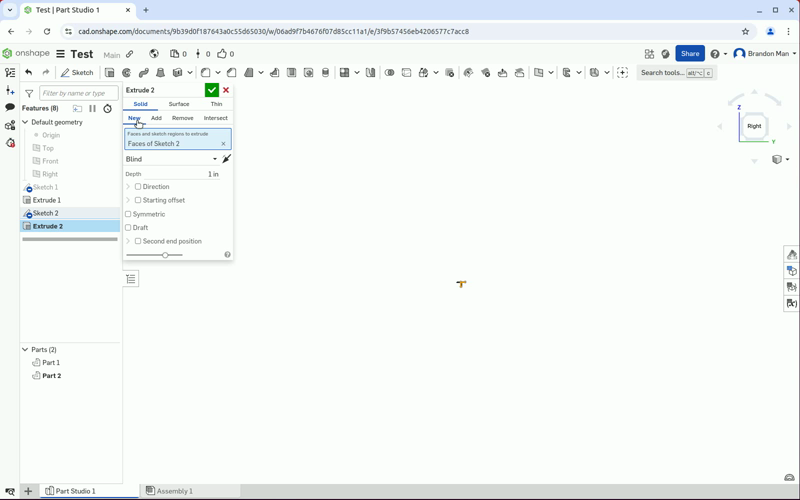
key(tab, 4)
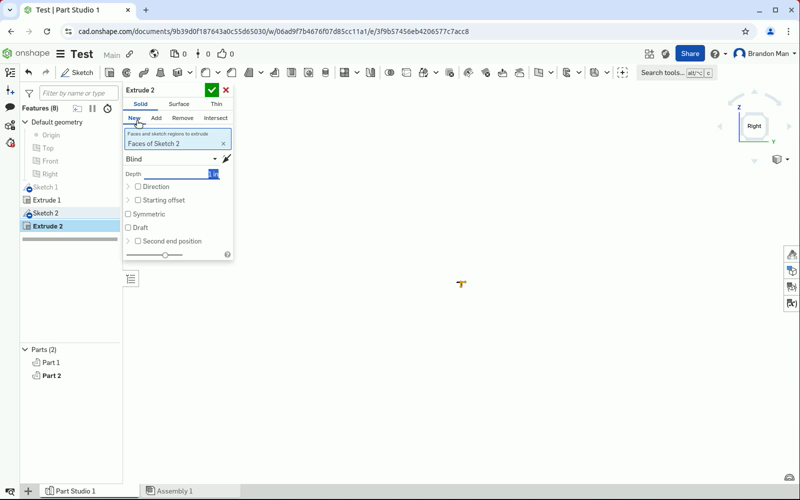
text(23.108)
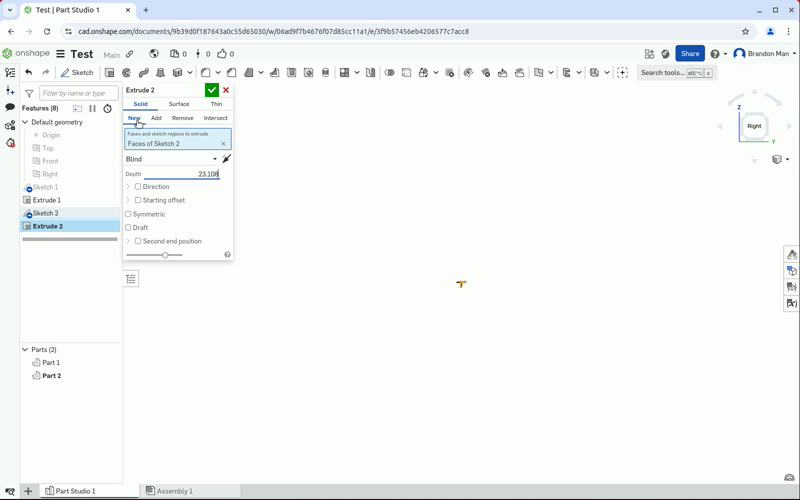
key(enter)
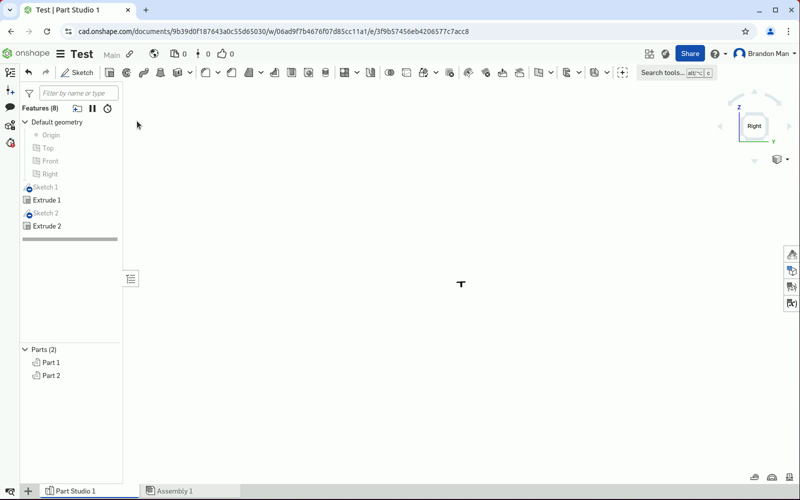
key(shift+h)
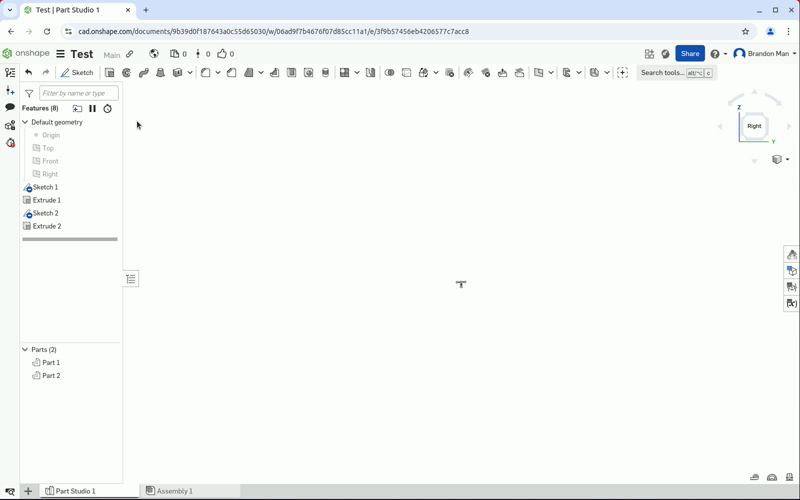
key(shift+h)
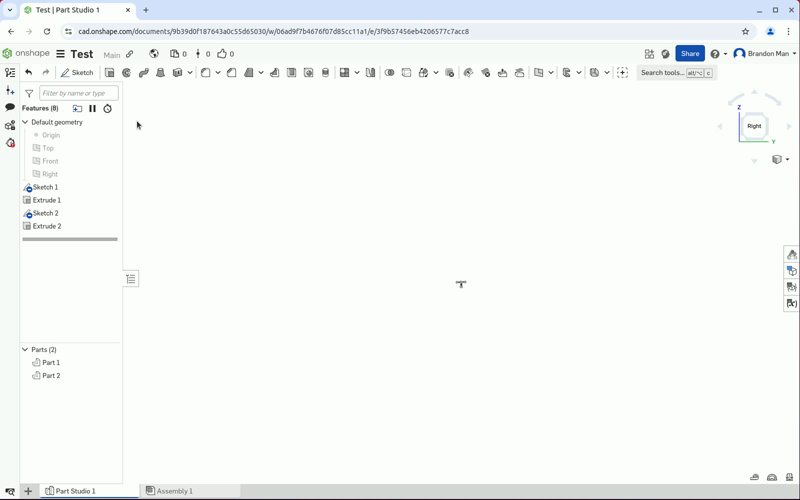
key(shift+7)
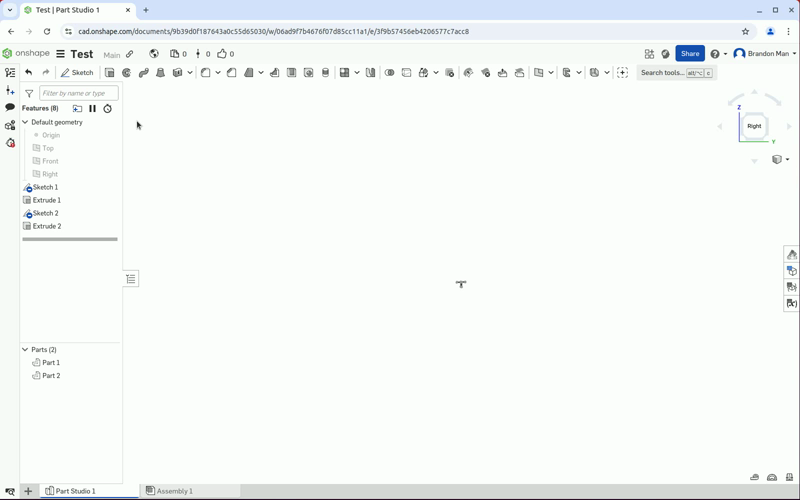
key(right, 2)
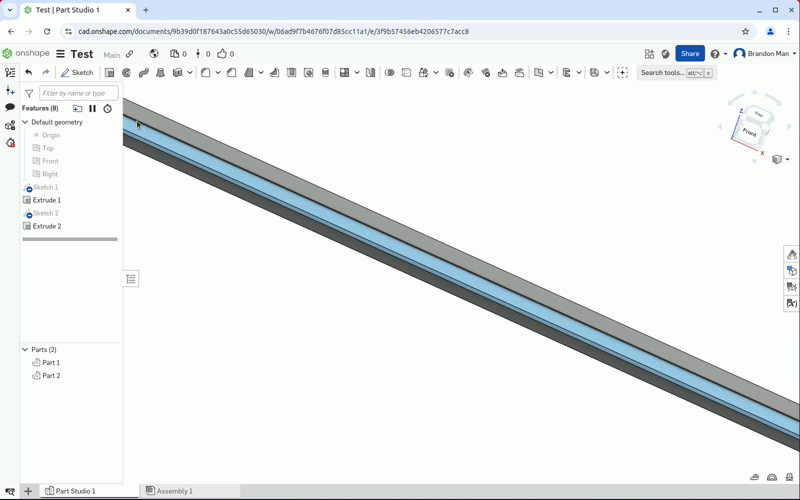
key(down, 2)
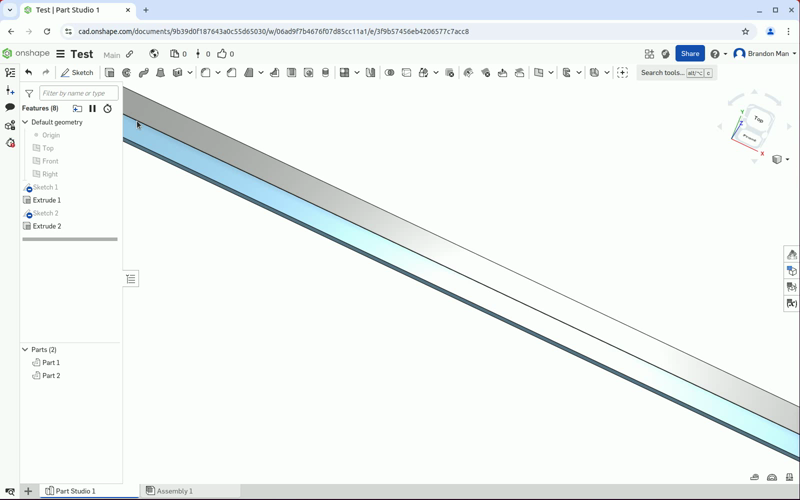
key(up, 2)
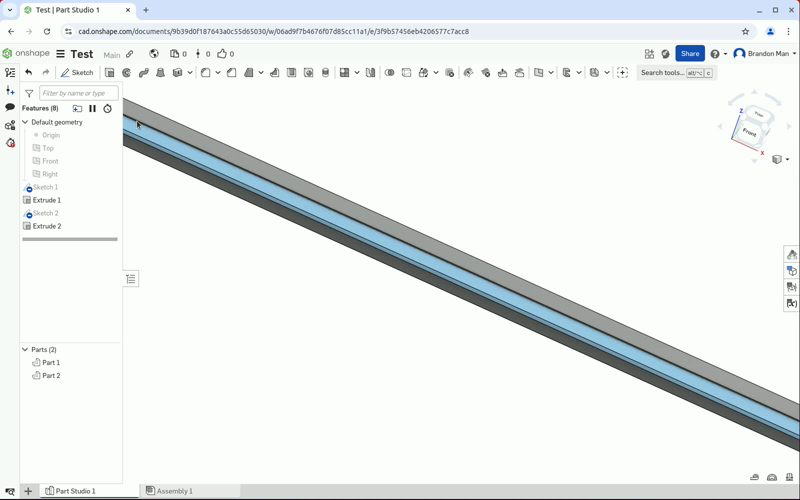
key(left, 2)
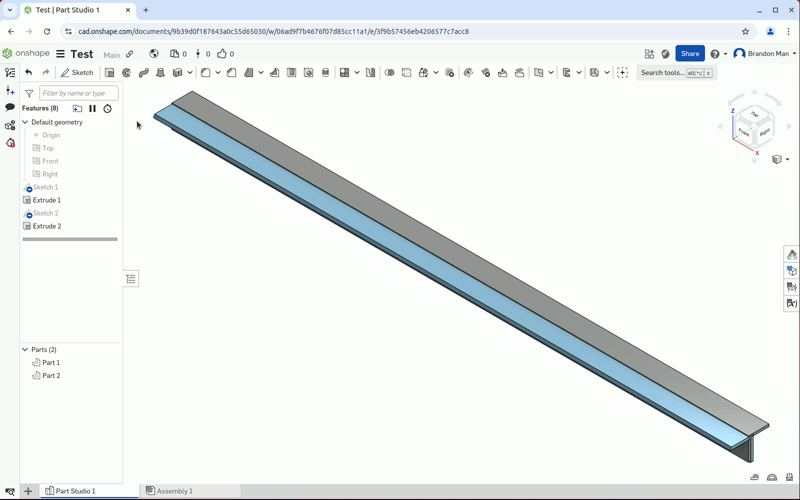
mouse_move(73, 189)
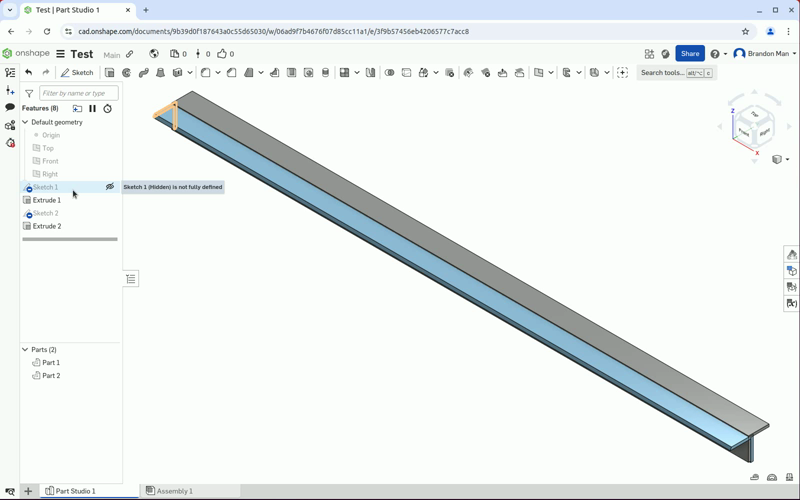
click(73, 189)